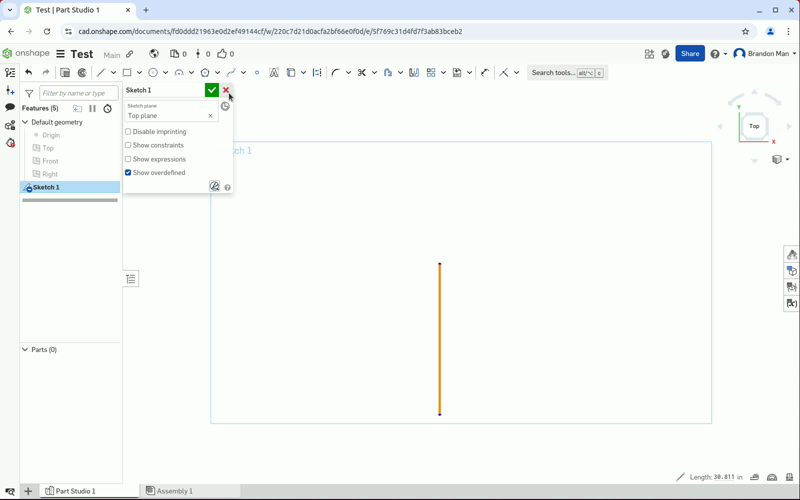
key(shift+h)
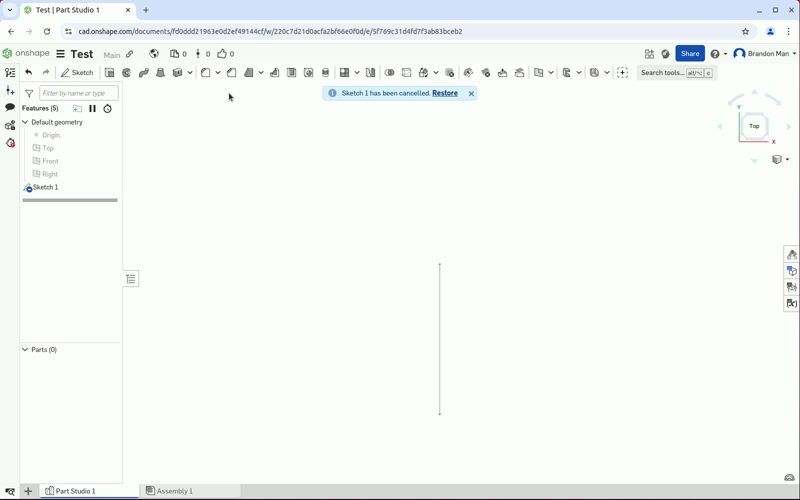
key(shift+s)
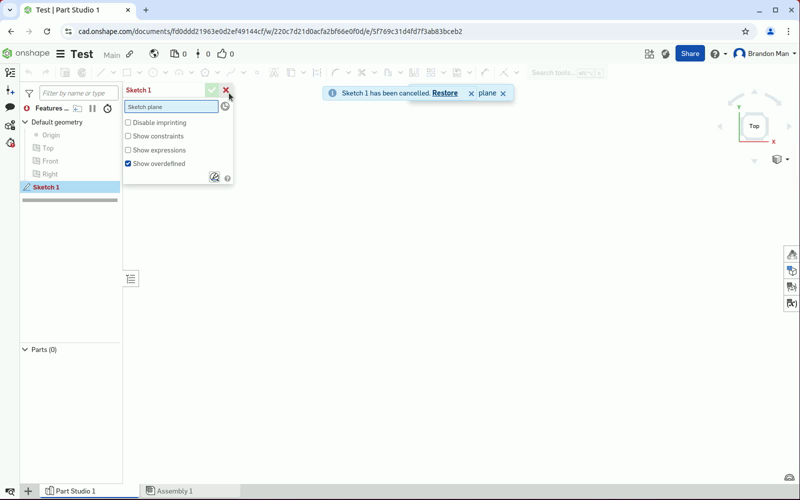
mouse_move(73, 150)
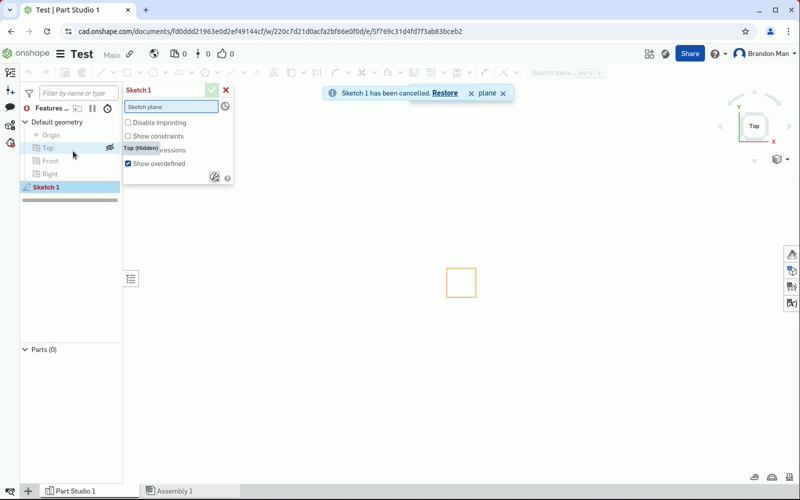
click(73, 150)
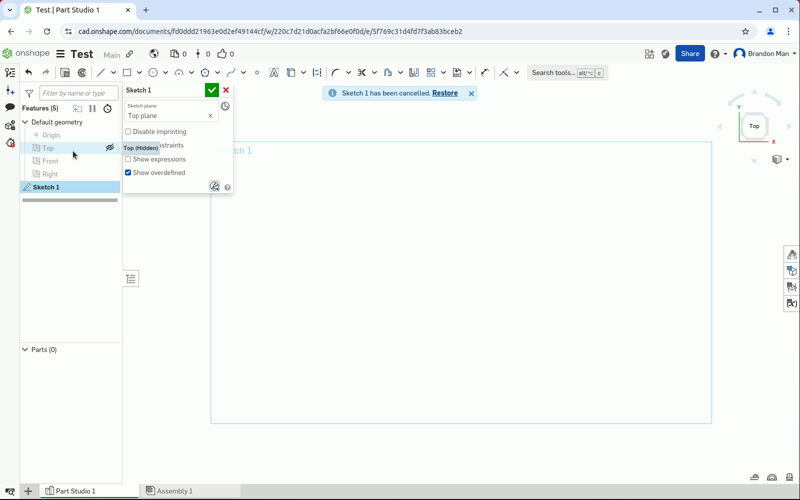
mouse_move(73, 352)
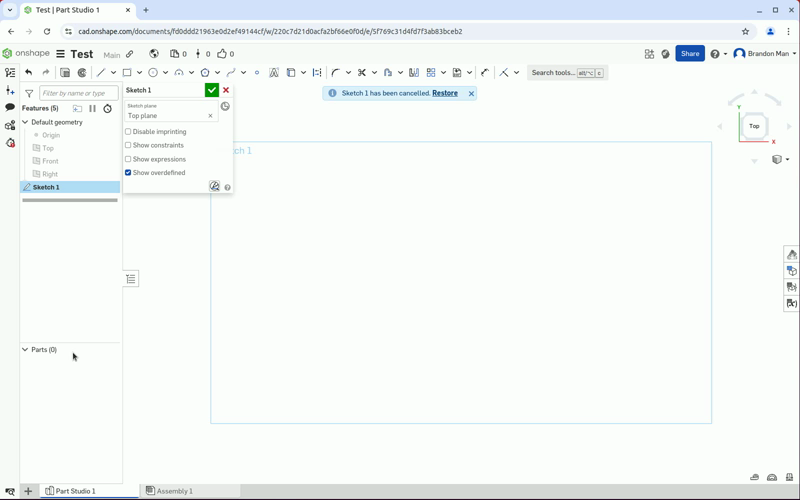
key(y)
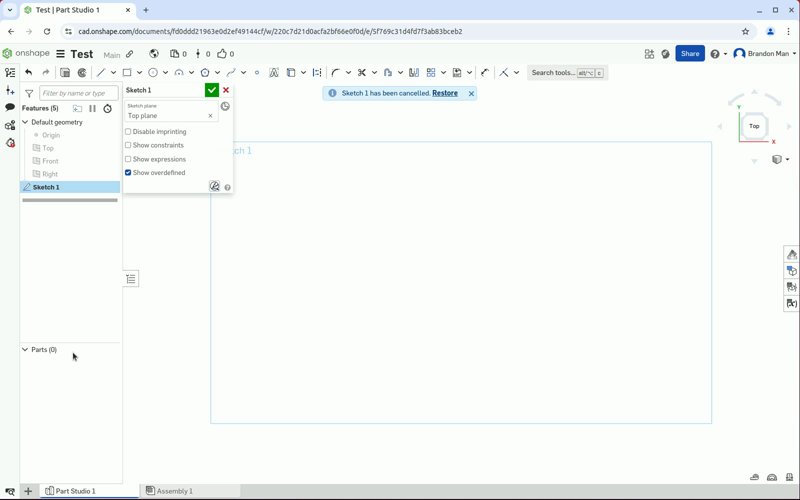
key(l)
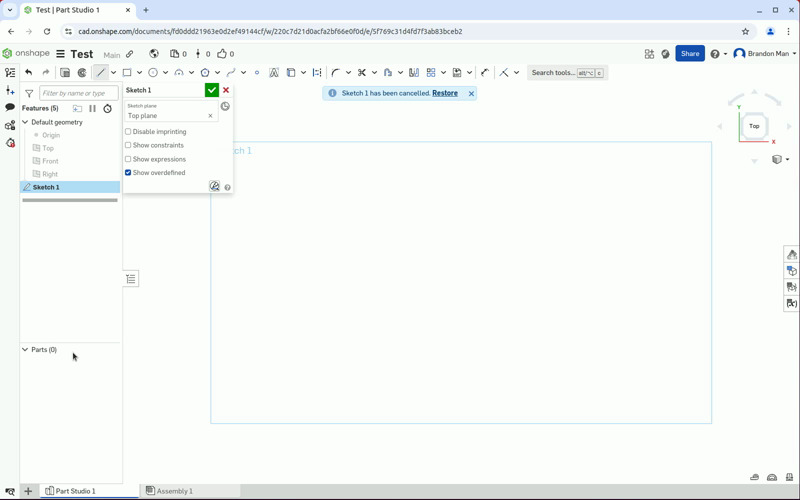
key_down(shift)
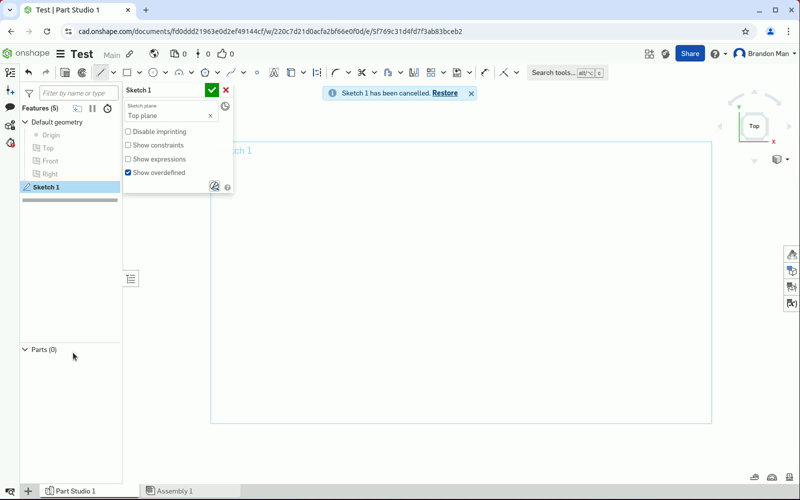
mouse_move(348, 282)
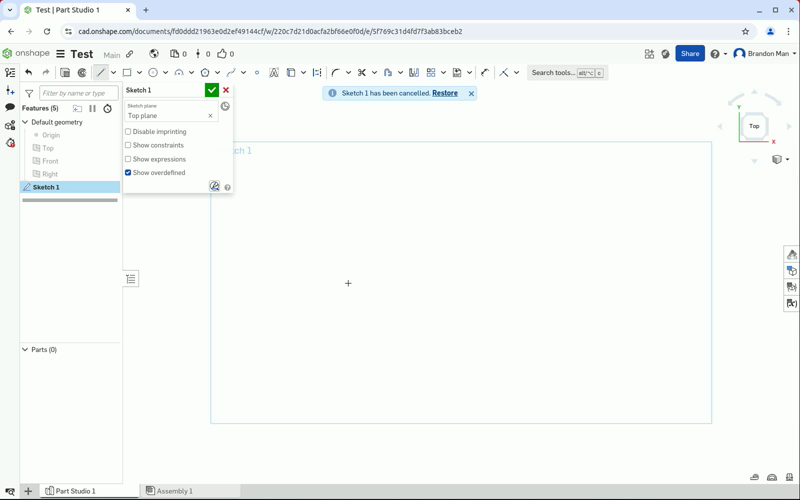
click(348, 282)
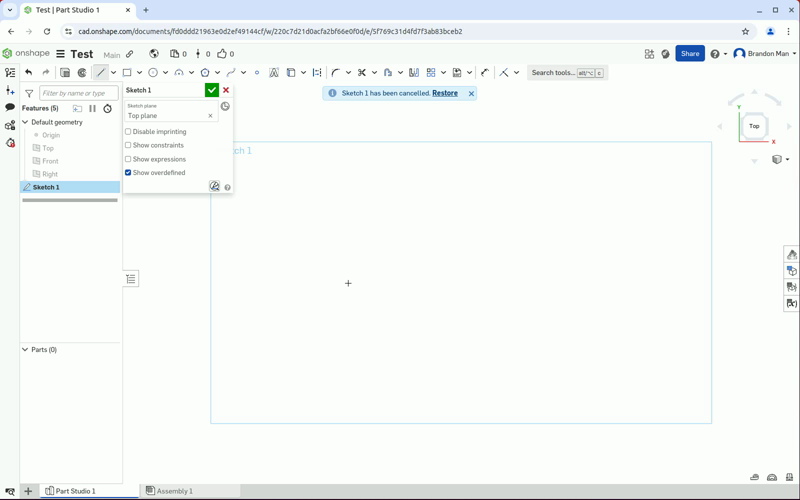
key_up(shift)
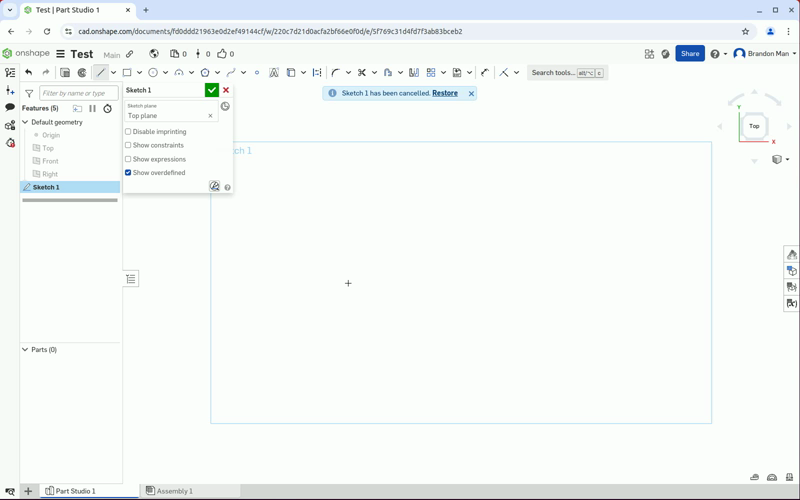
key_down(shift)
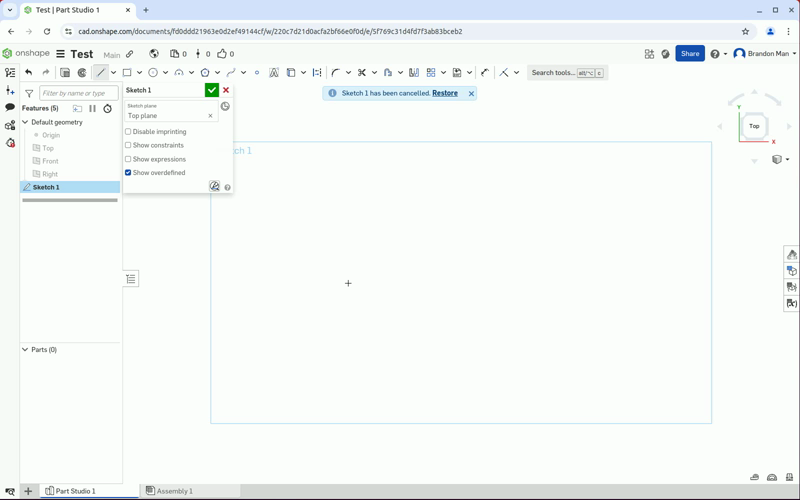
mouse_move(460, 282)
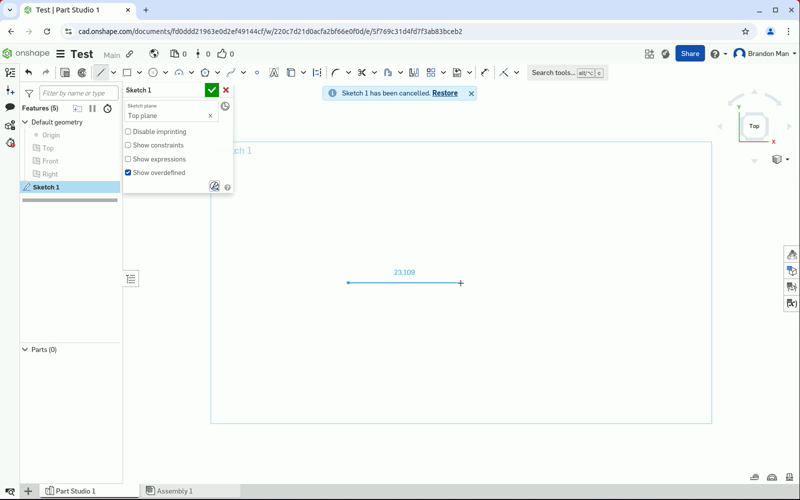
click(460, 282)
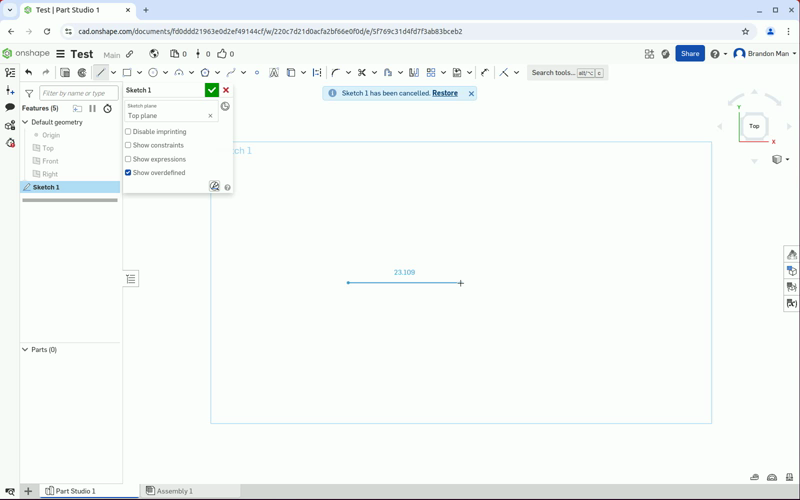
key_up(shift)
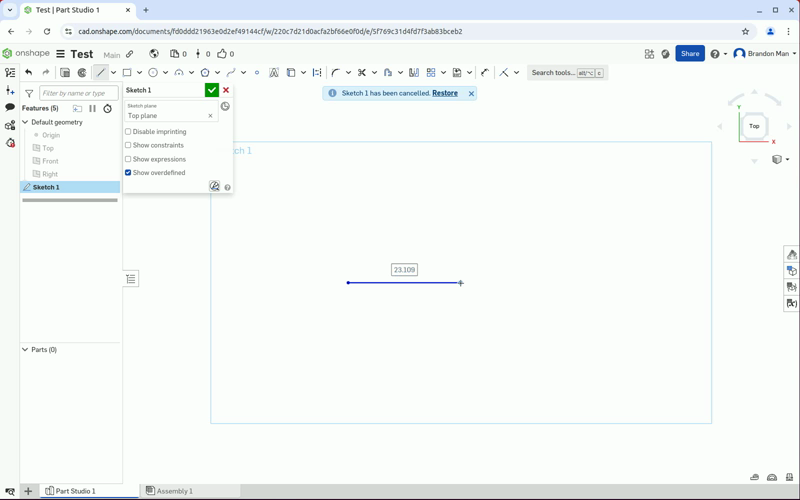
key_down(shift)
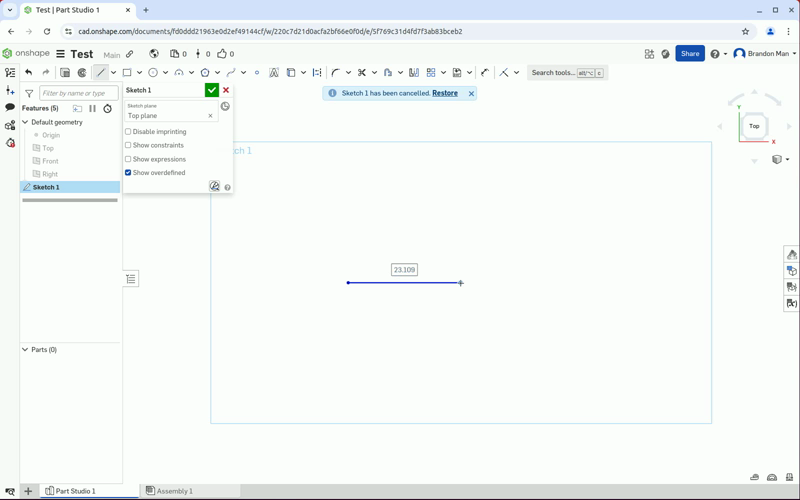
mouse_move(490, 282)
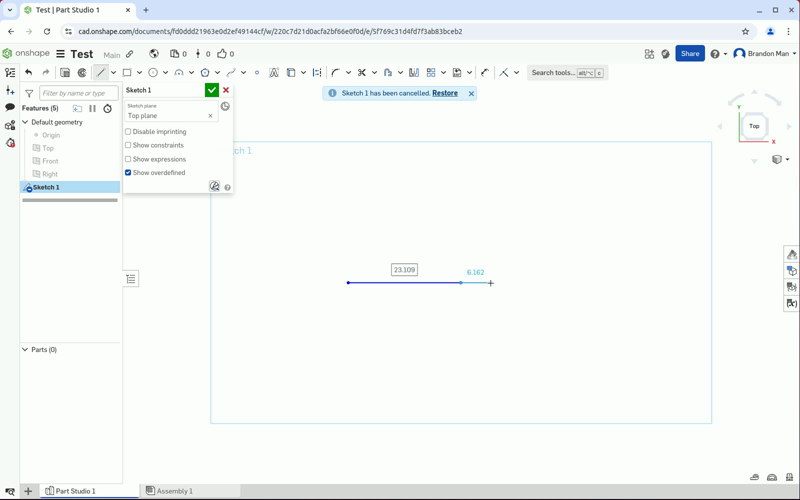
mouse_move(460, 226)
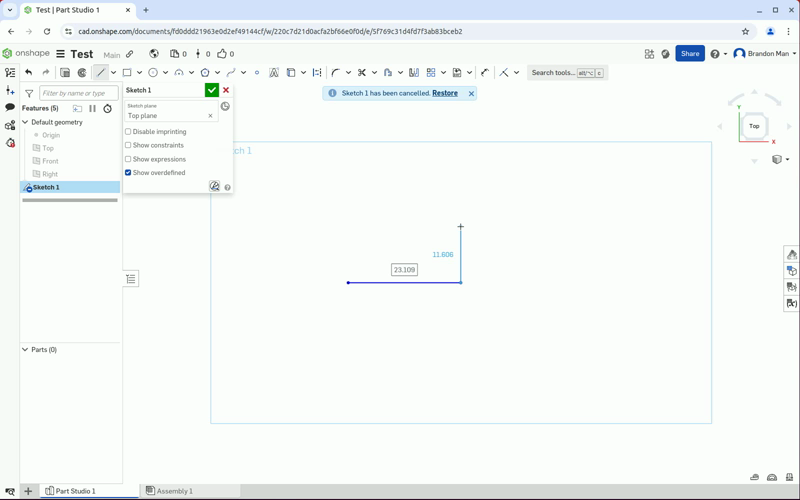
click(460, 226)
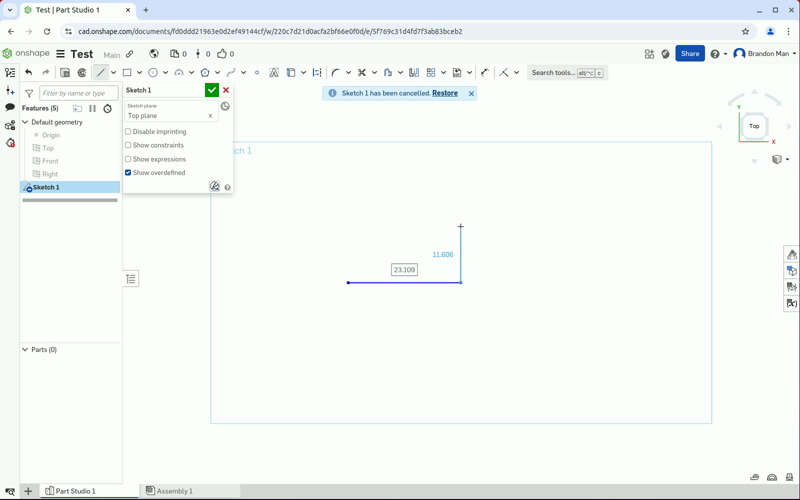
key_up(shift)
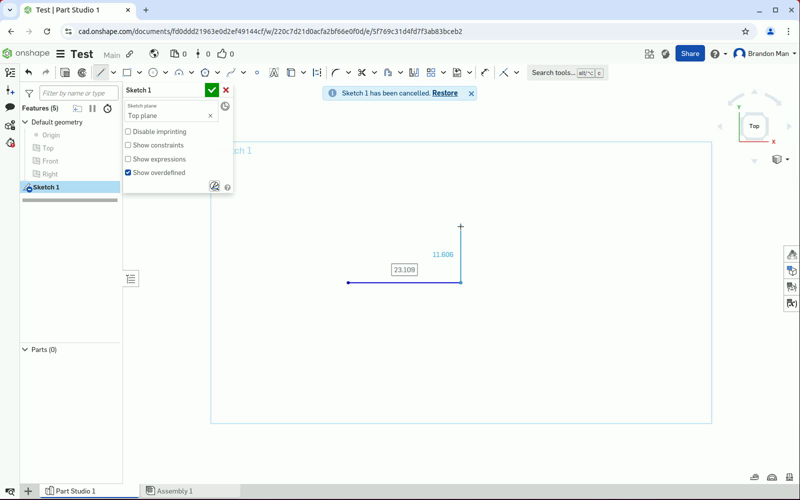
key_down(shift)
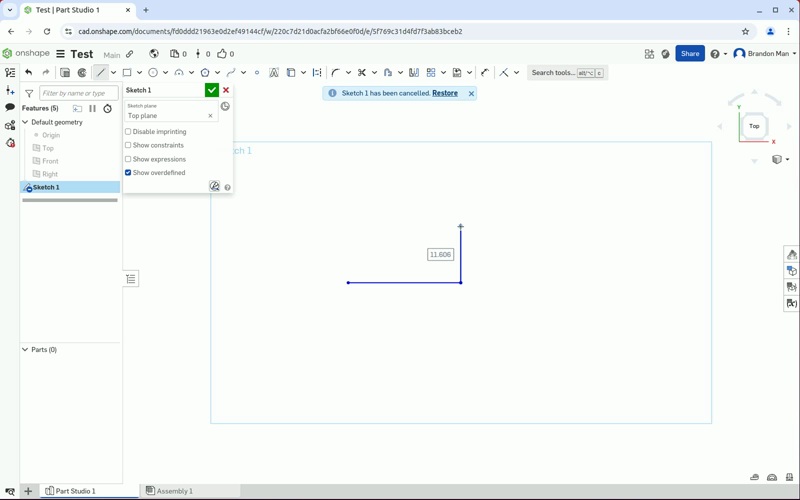
mouse_move(348, 226)
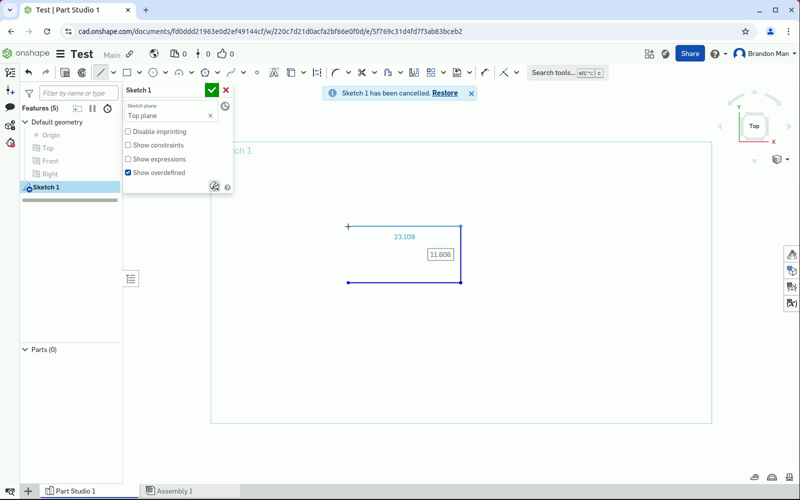
click(348, 226)
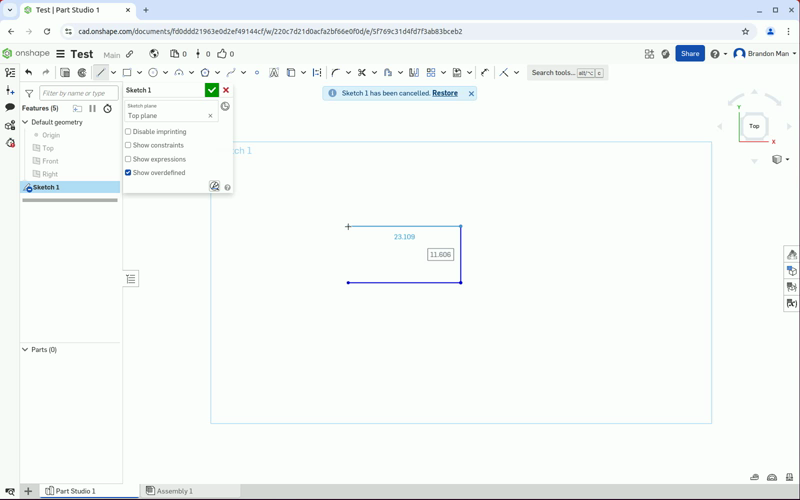
key_up(shift)
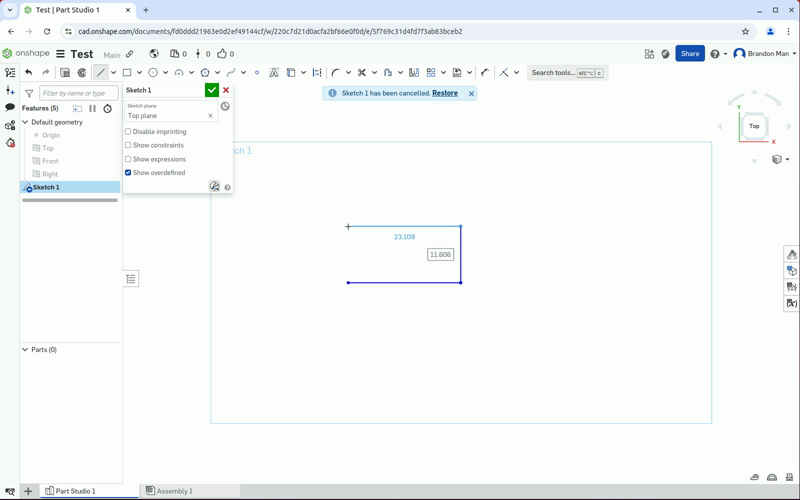
mouse_move(378, 226)
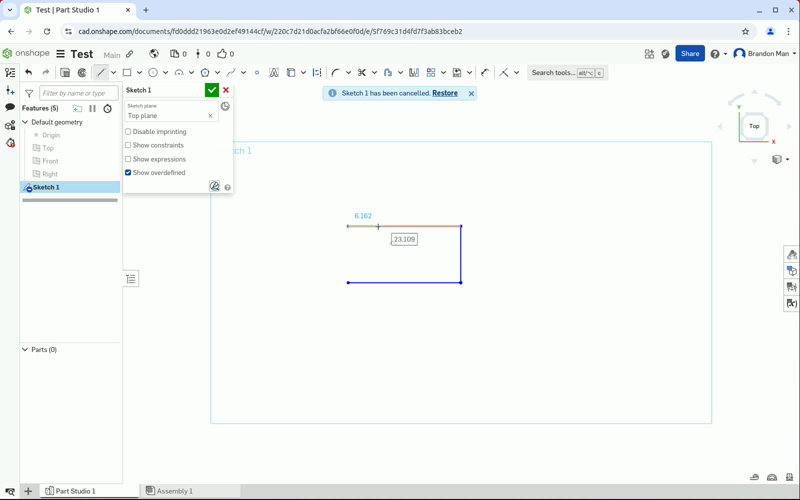
key_down(shift)
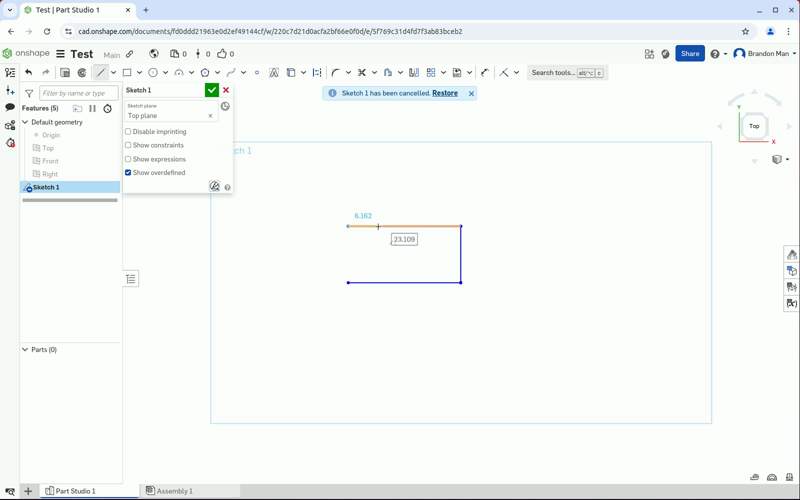
mouse_move(348, 282)
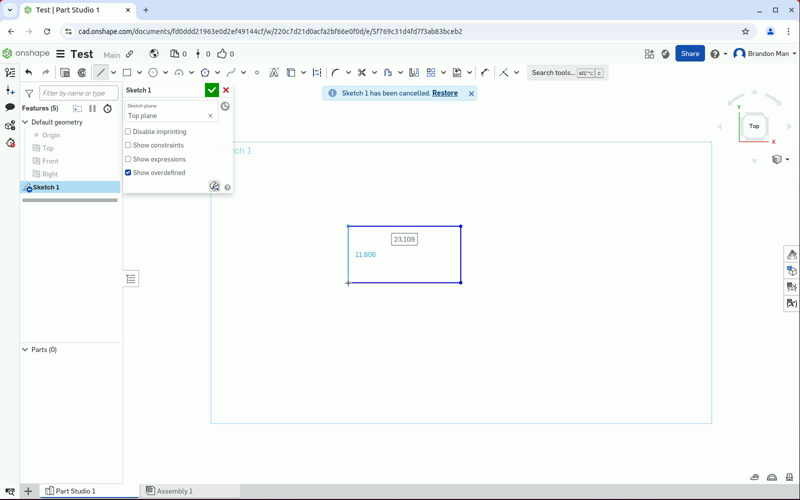
key_up(shift)
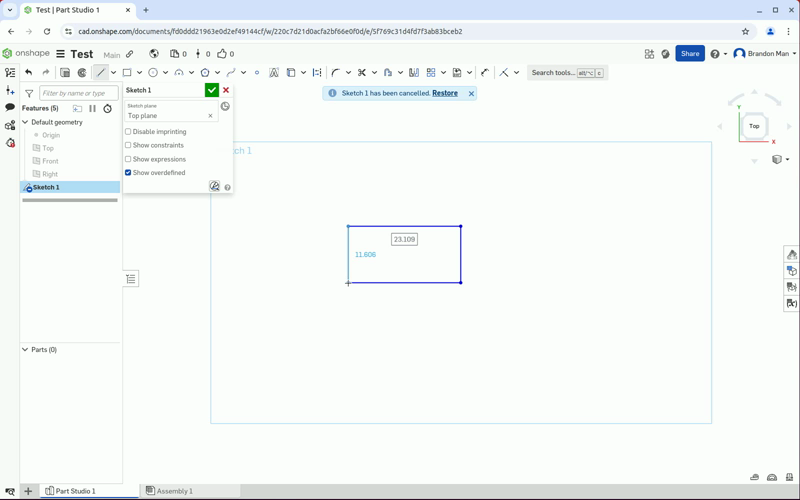
click(348, 282)
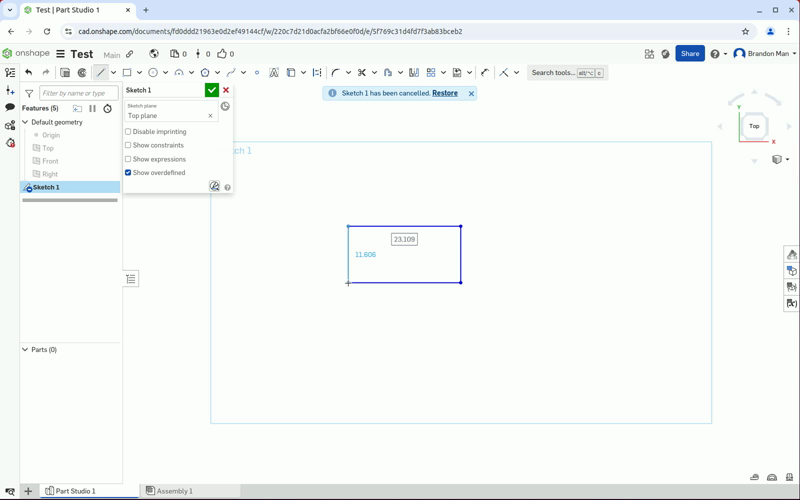
key(esc)
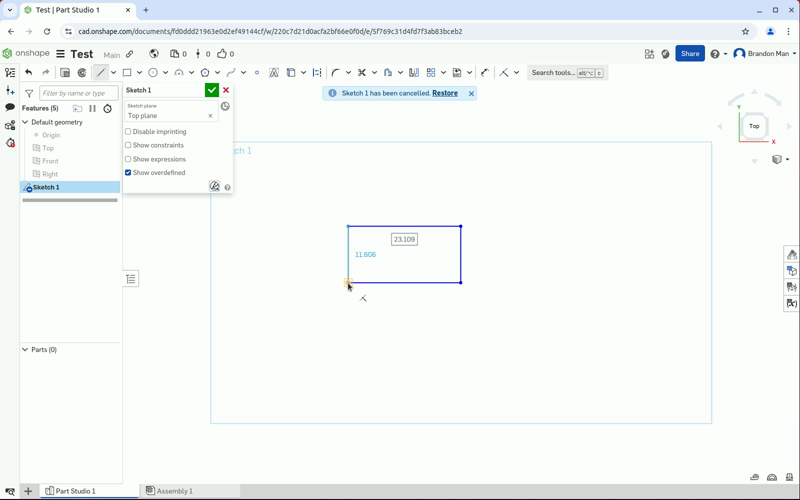
mouse_move(384, 254)
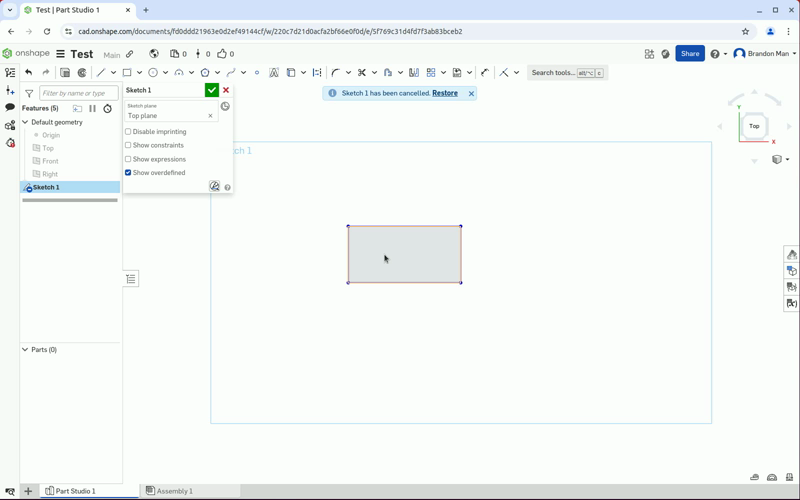
click(384, 254)
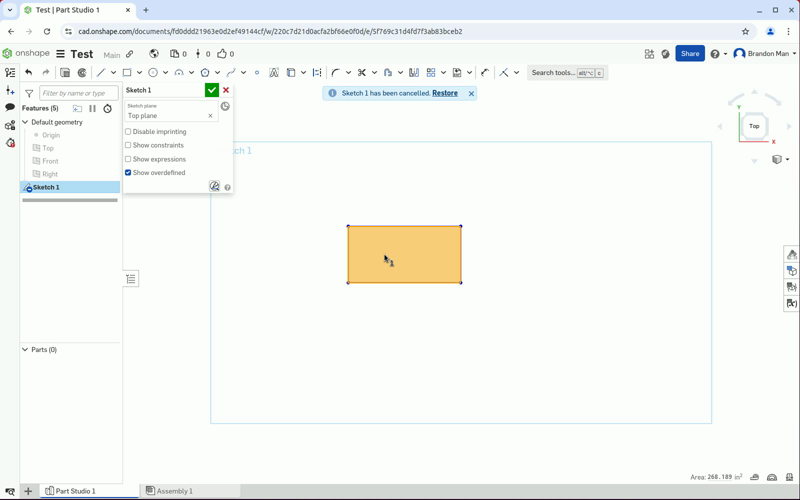
mouse_move(73, 352)
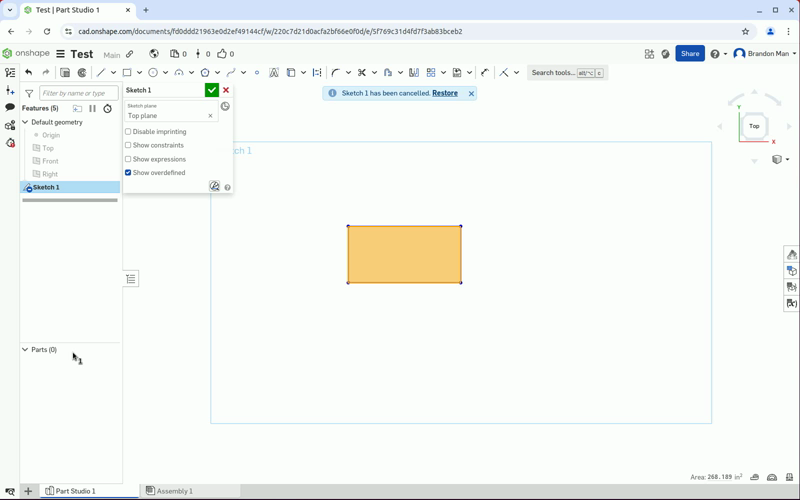
key(shift+y)
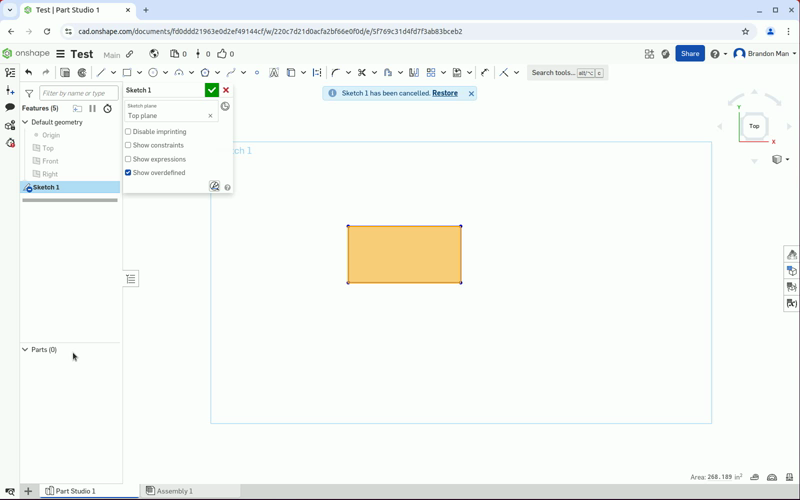
key(shift+e)
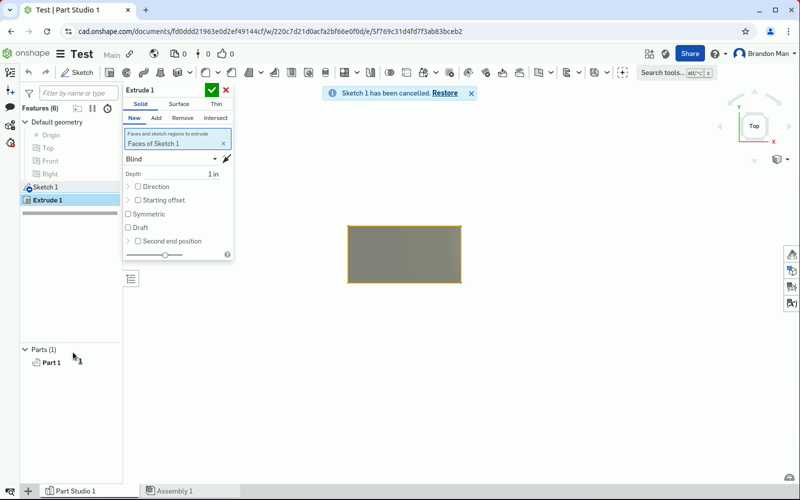
mouse_move(143, 106)
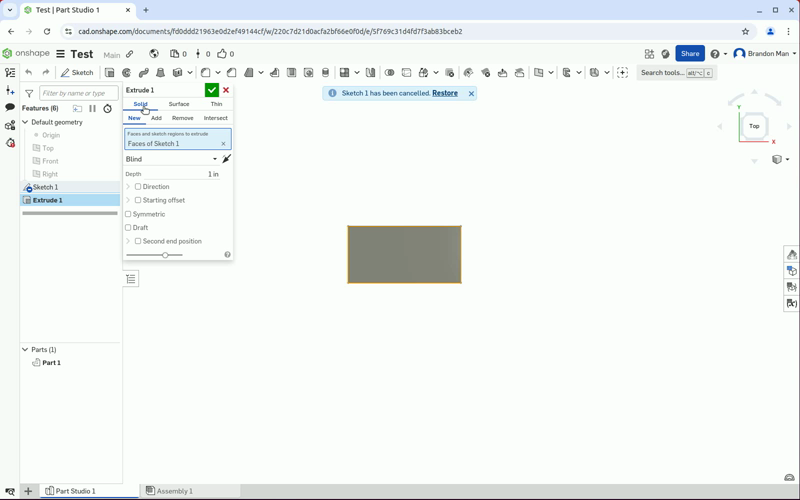
click(143, 106)
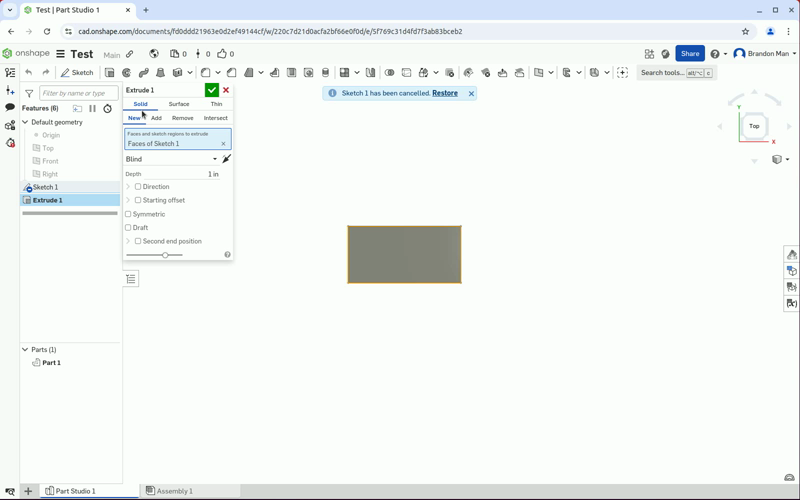
mouse_move(137, 120)
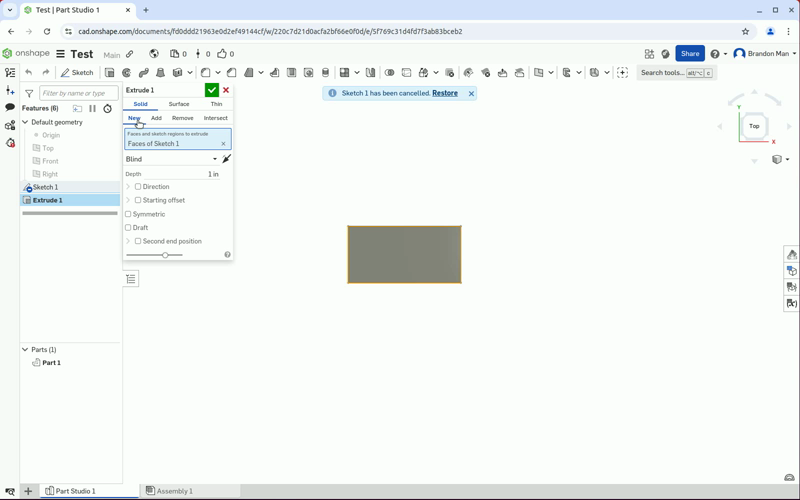
click(137, 120)
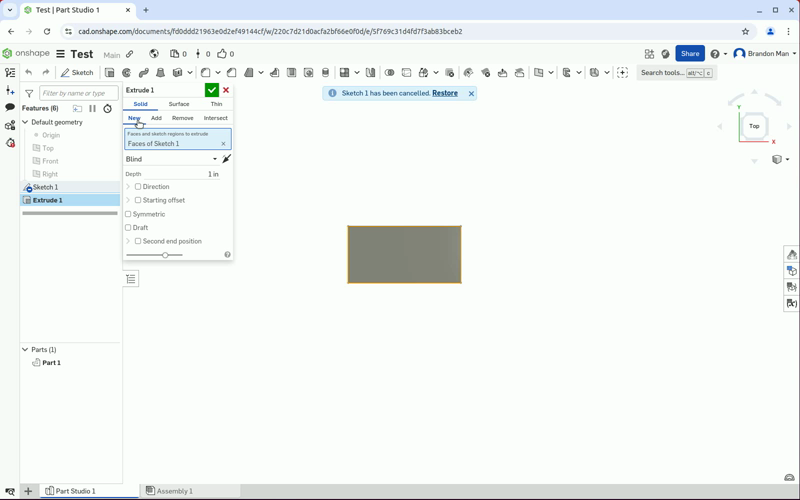
key(tab, 4)
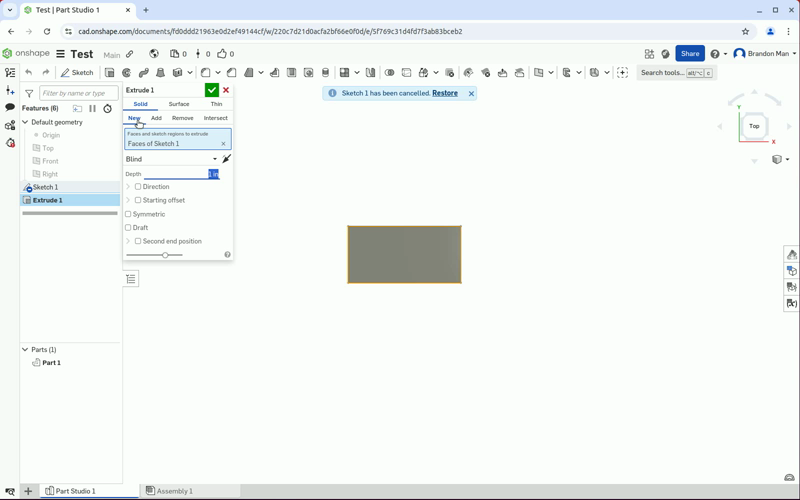
text(12.517)
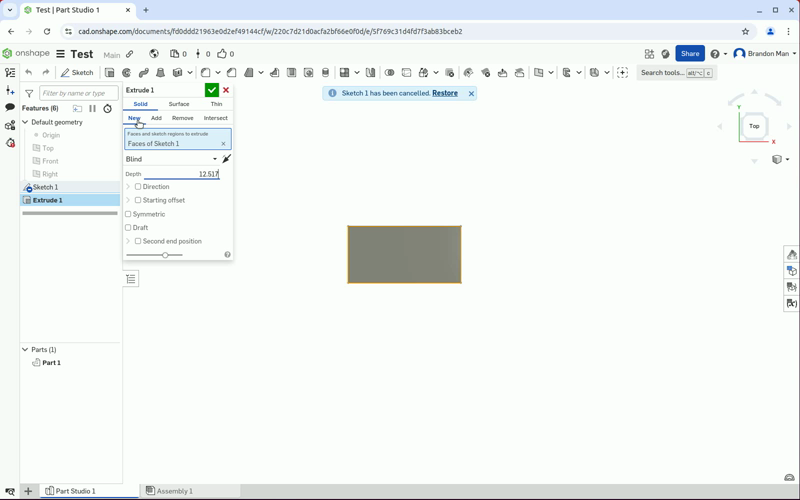
key(enter)
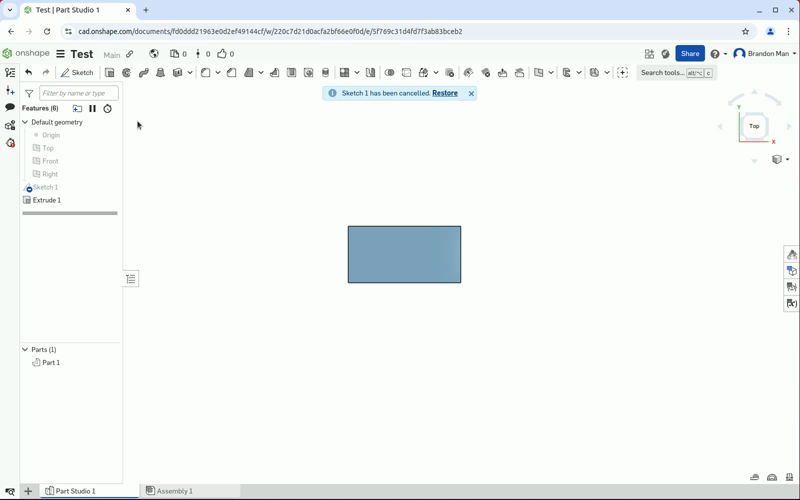
key(shift+h)
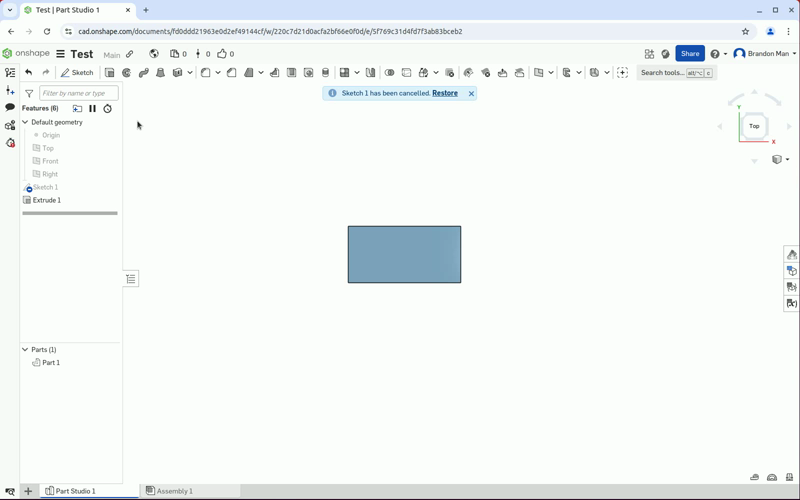
key(shift+h)
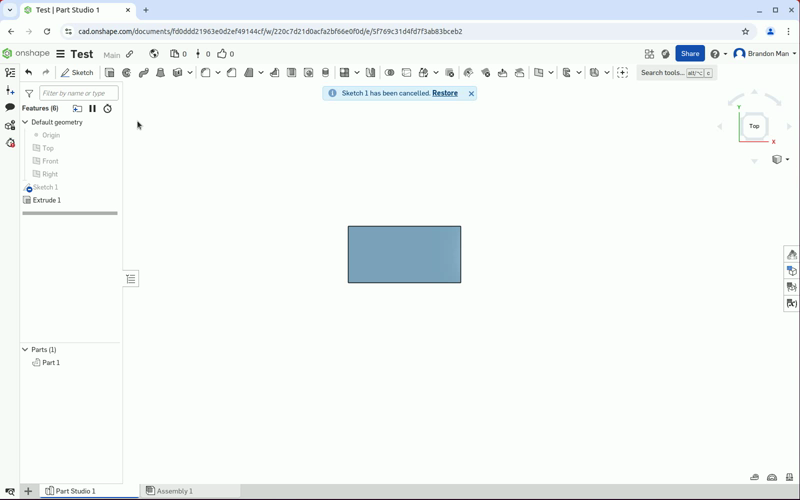
mouse_move(73, 189)
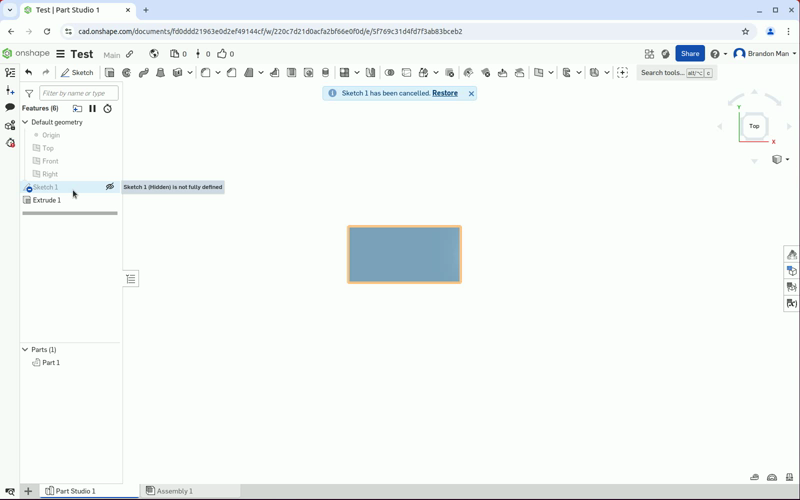
click(73, 189)
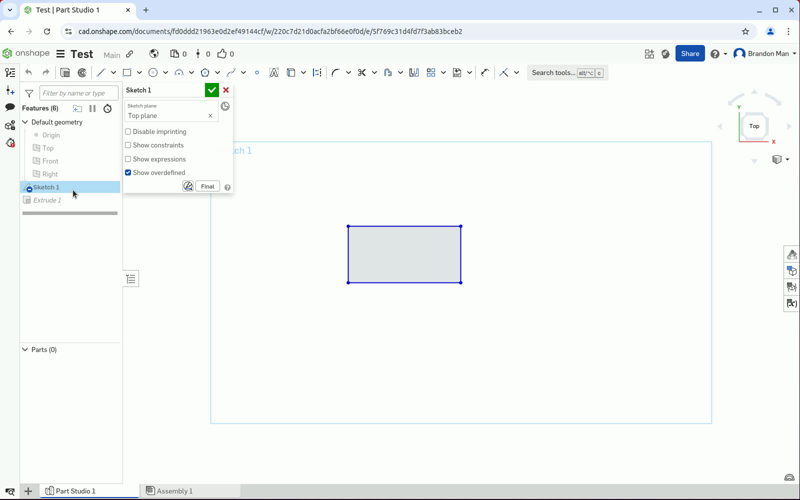
mouse_move(229, 92)
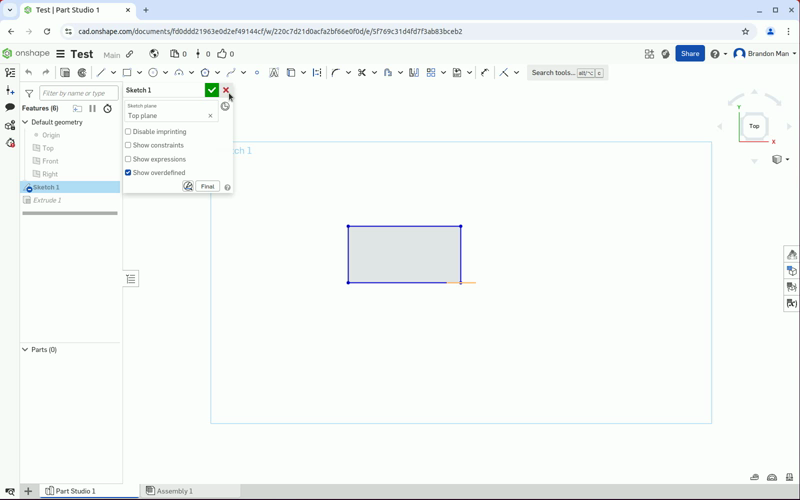
click(229, 92)
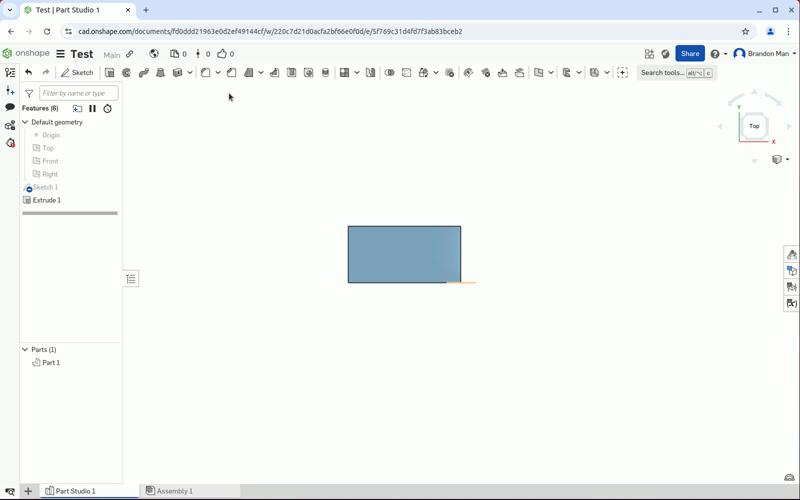
mouse_move(541, 75)
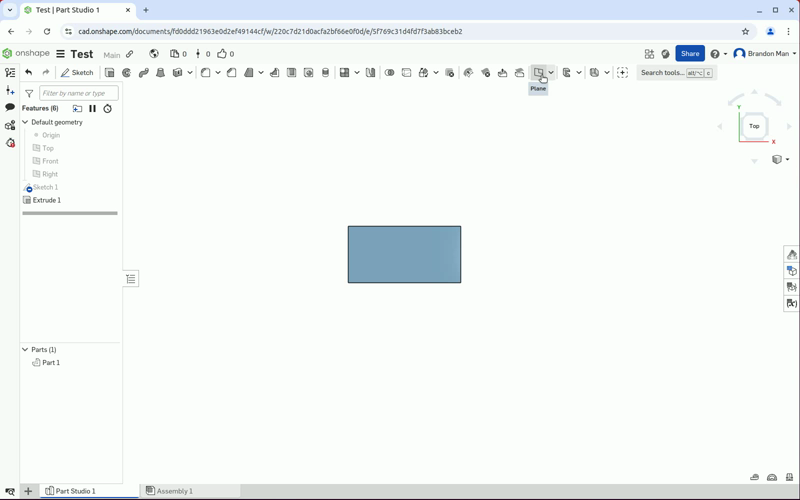
click(541, 75)
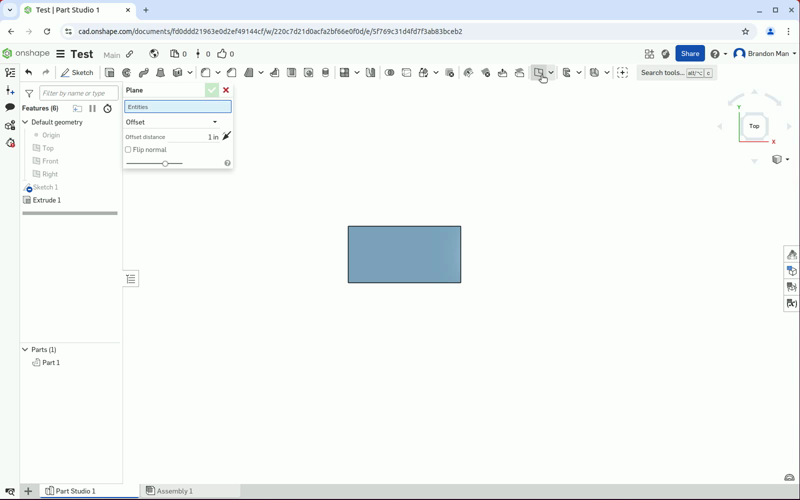
mouse_move(73, 150)
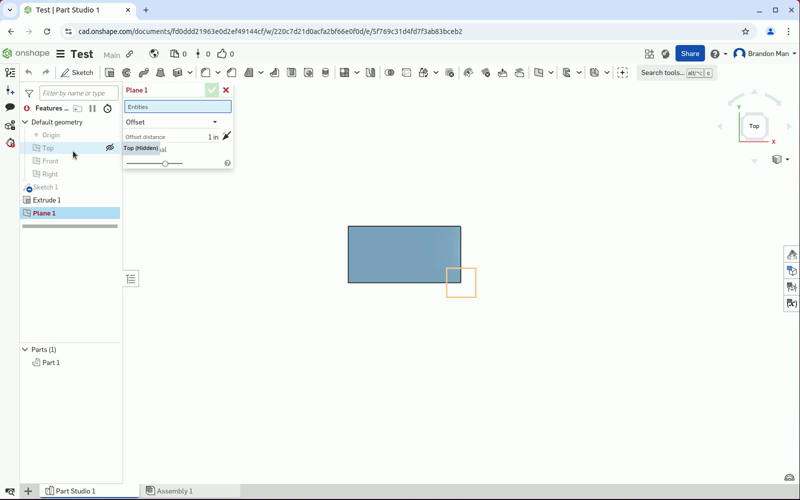
click(73, 150)
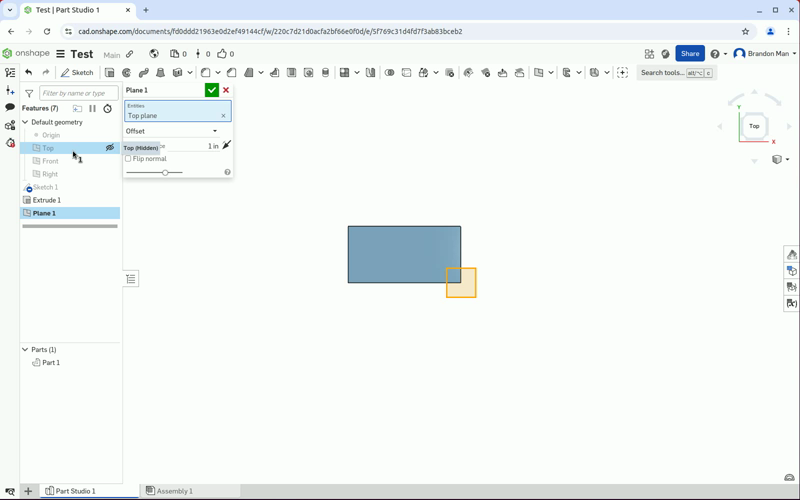
key(tab, 2)
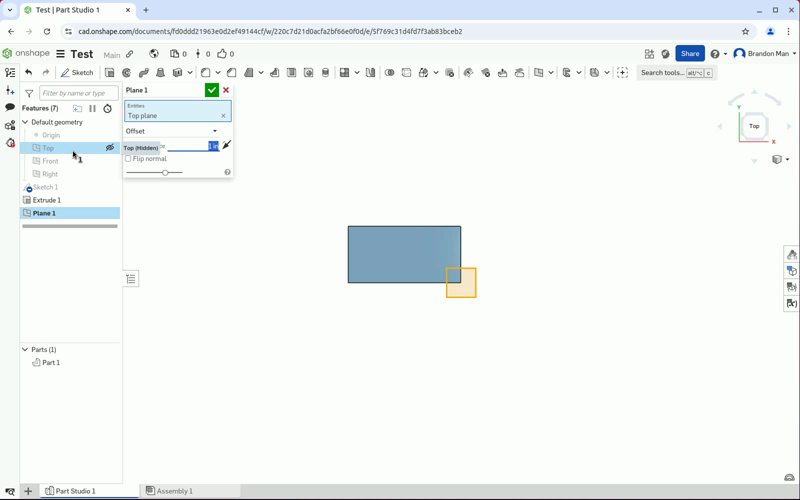
text(12.509)
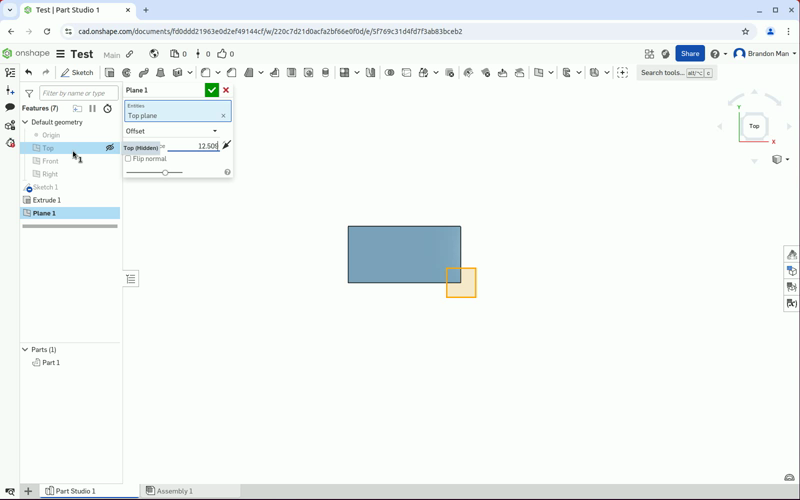
key(enter, 2)
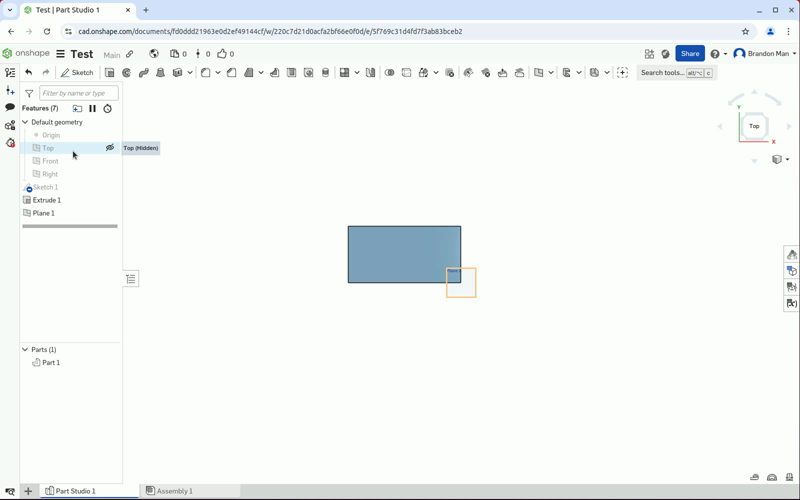
key(shift+s)
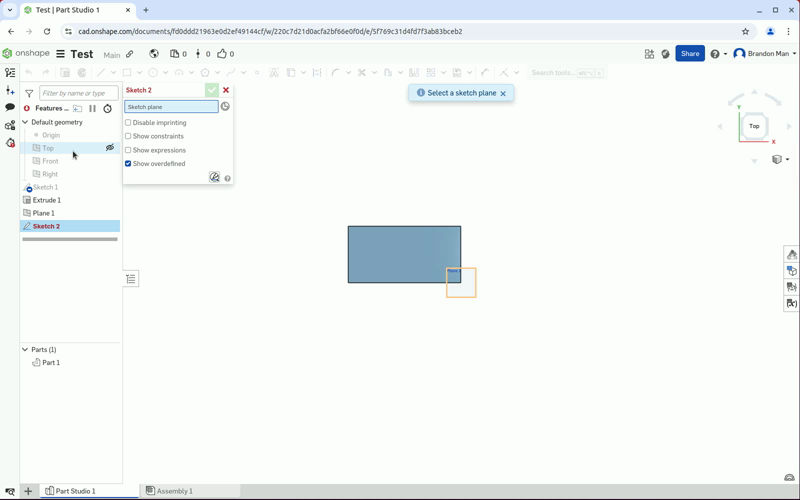
mouse_move(73, 215)
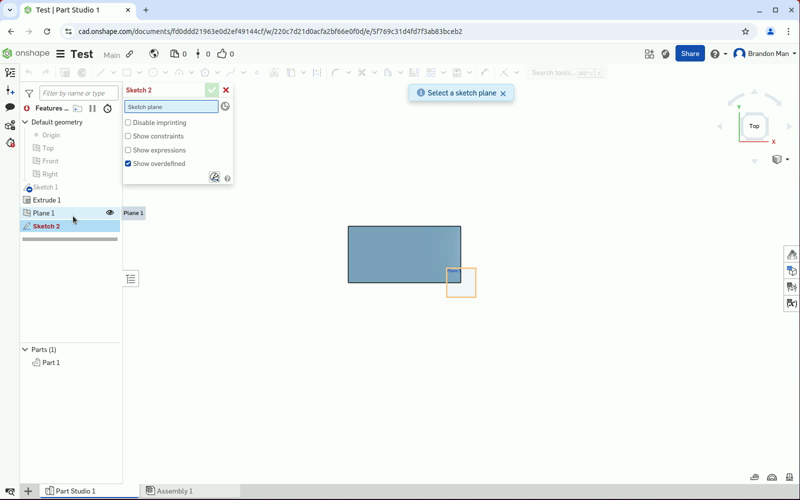
click(73, 215)
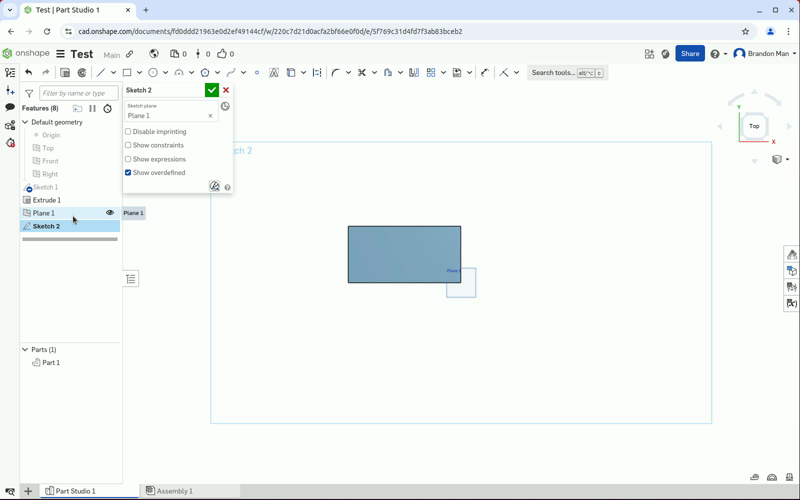
mouse_move(73, 352)
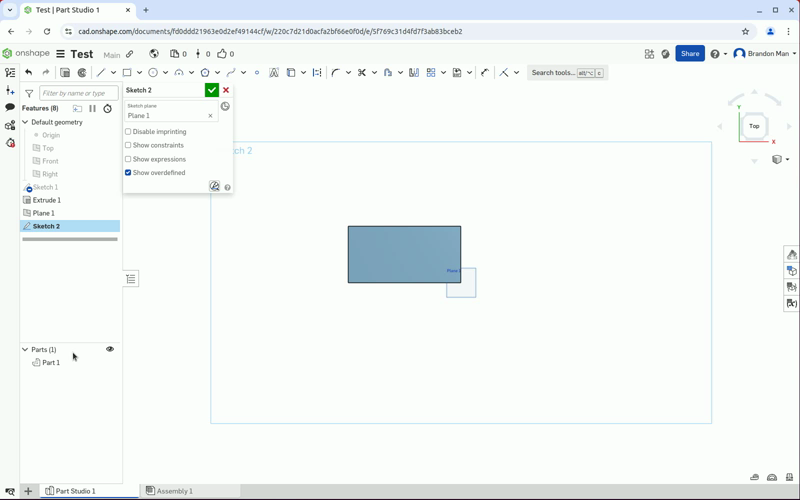
key(y)
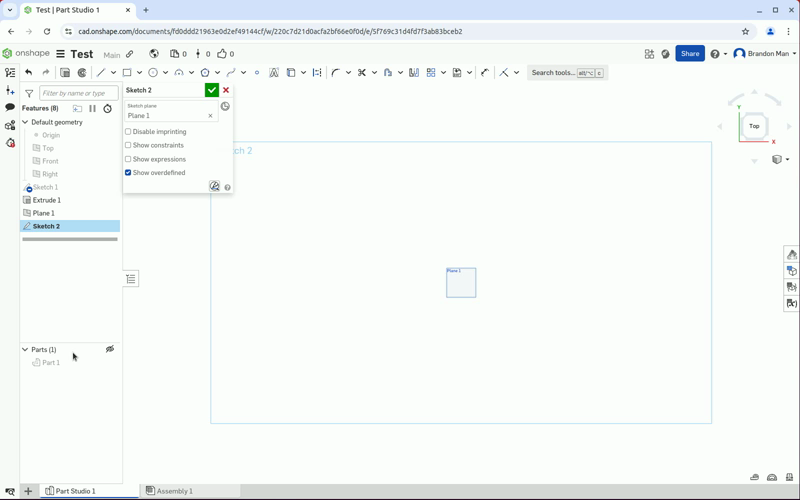
key(l)
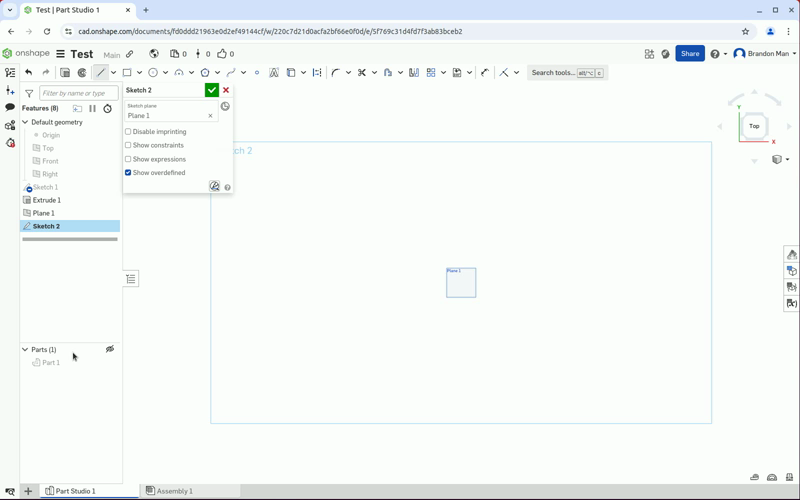
key_down(shift)
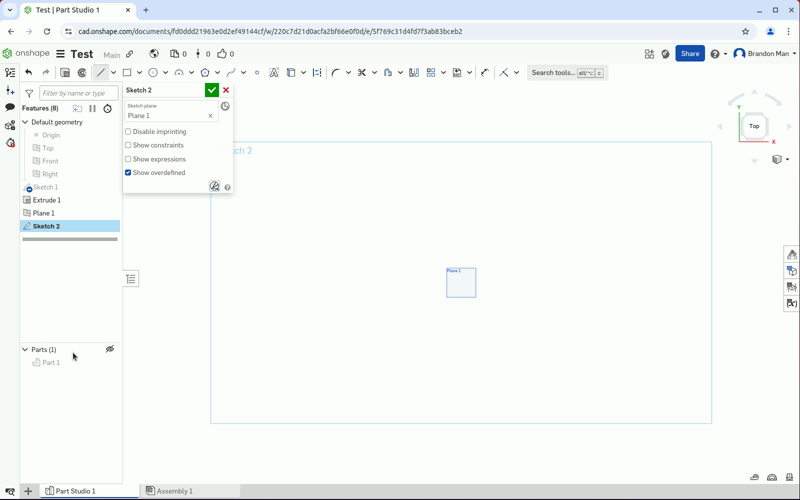
mouse_move(389, 282)
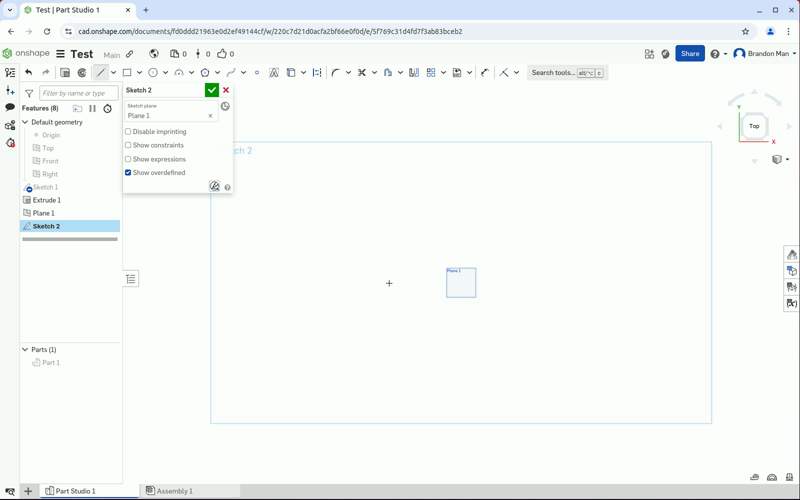
click(389, 282)
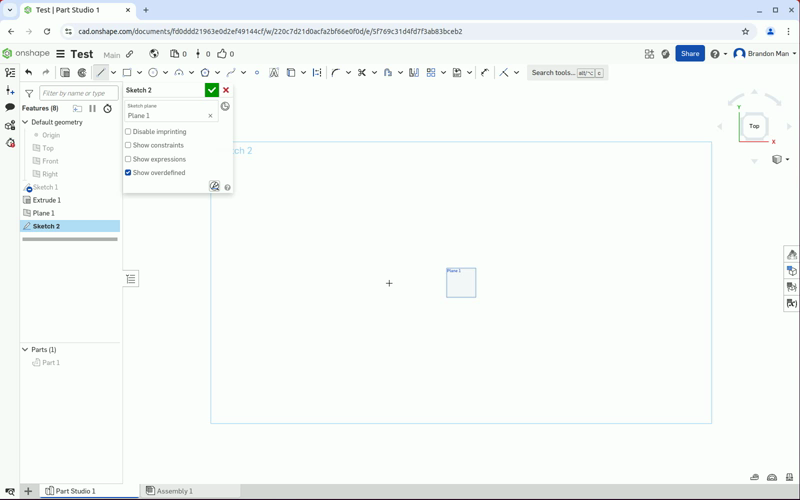
key_up(shift)
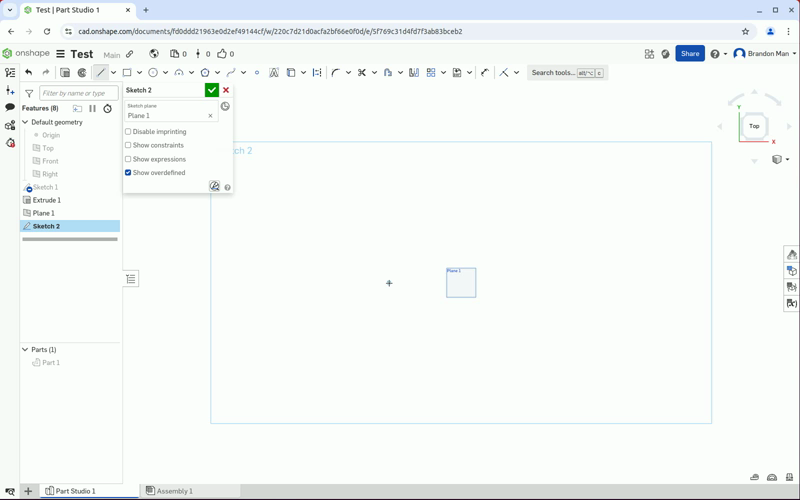
key_down(shift)
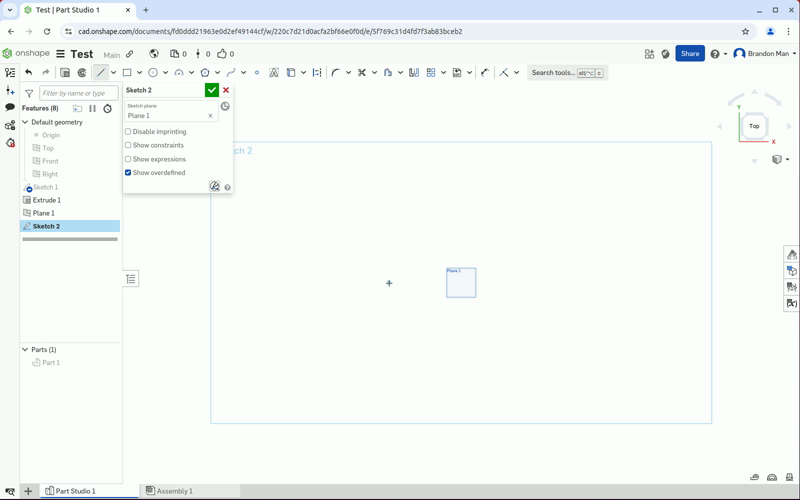
mouse_move(419, 282)
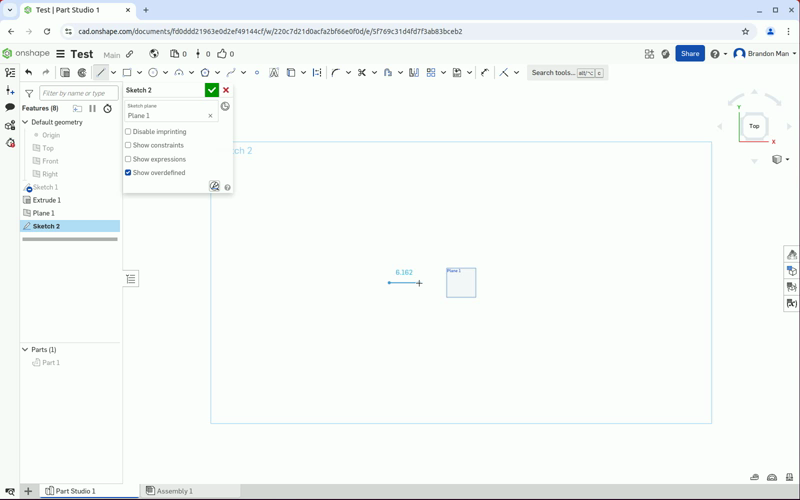
mouse_move(430, 282)
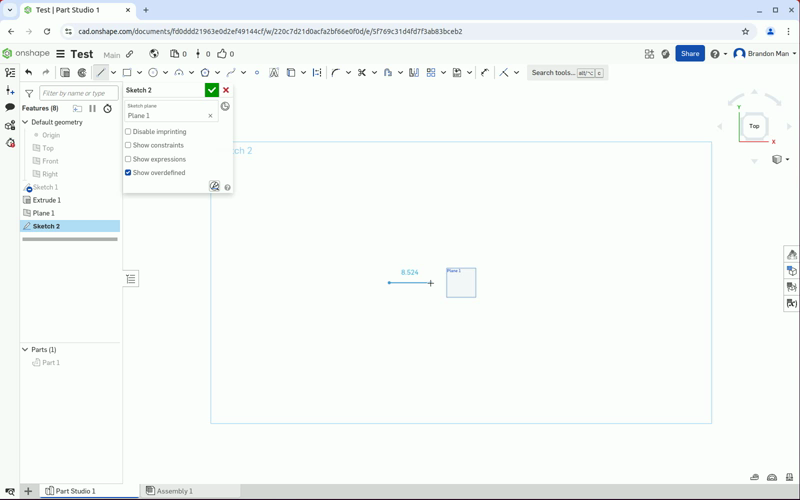
click(430, 282)
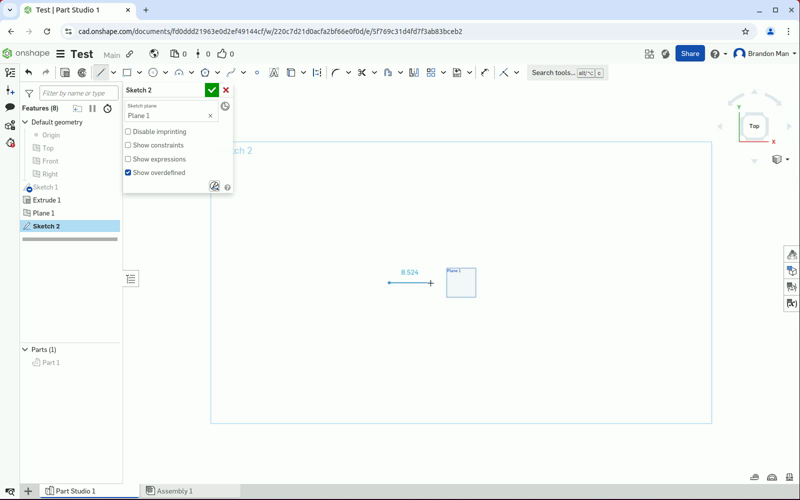
key_up(shift)
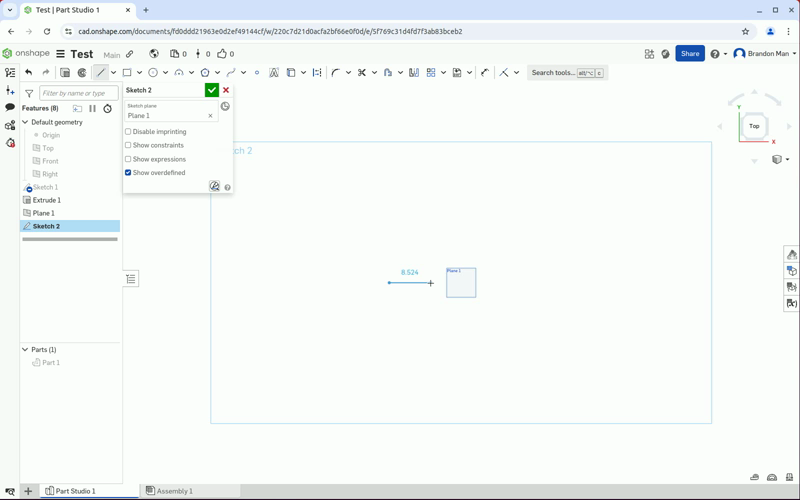
key_down(shift)
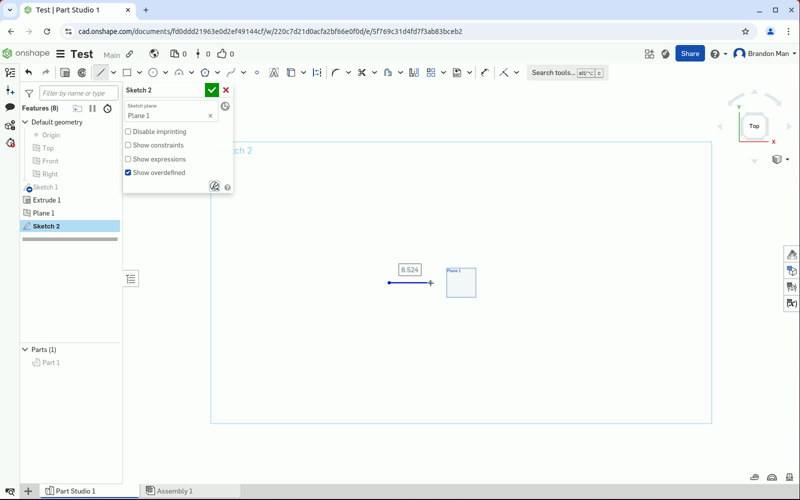
mouse_move(460, 282)
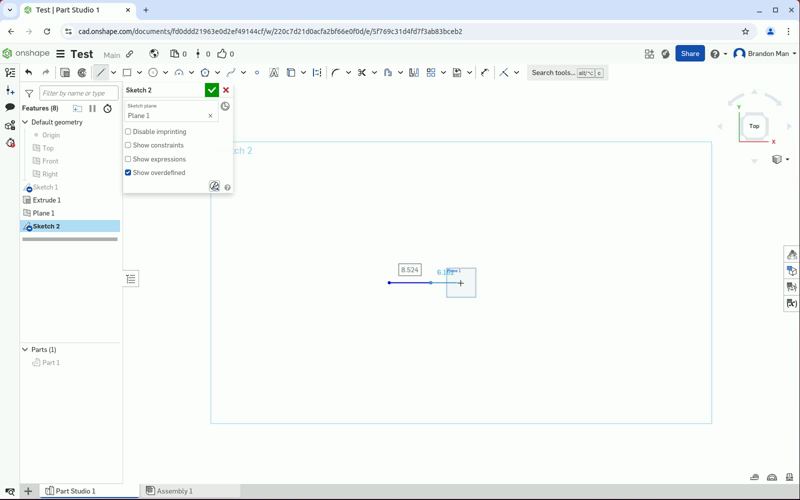
mouse_move(430, 241)
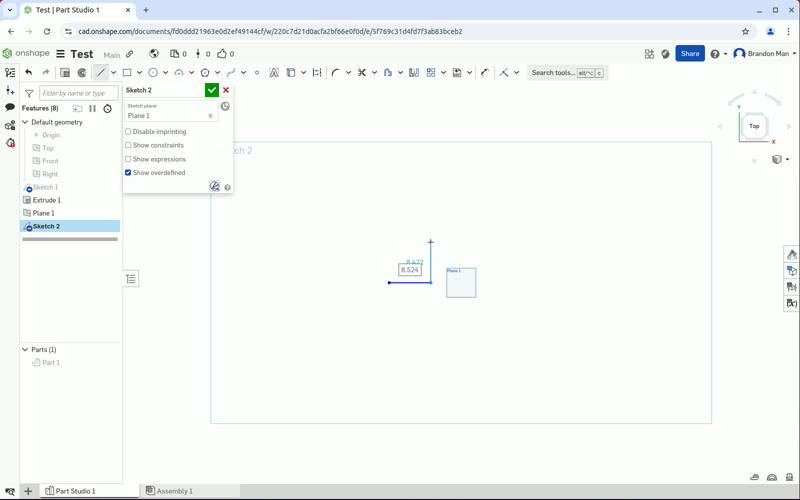
click(430, 241)
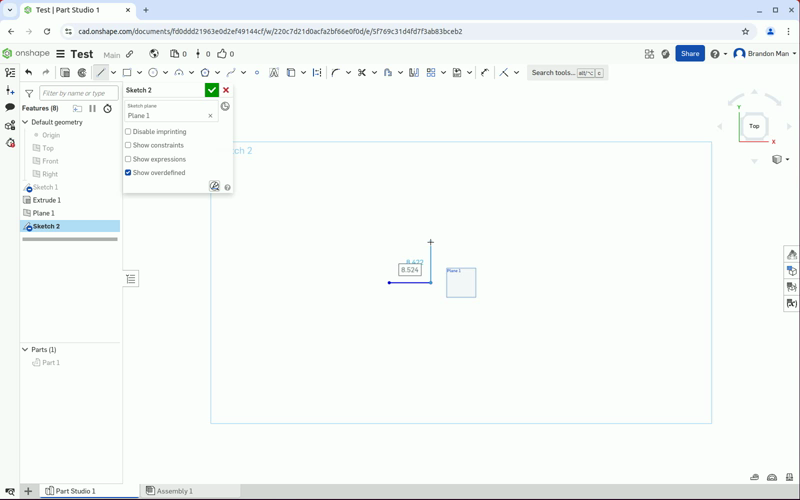
key_up(shift)
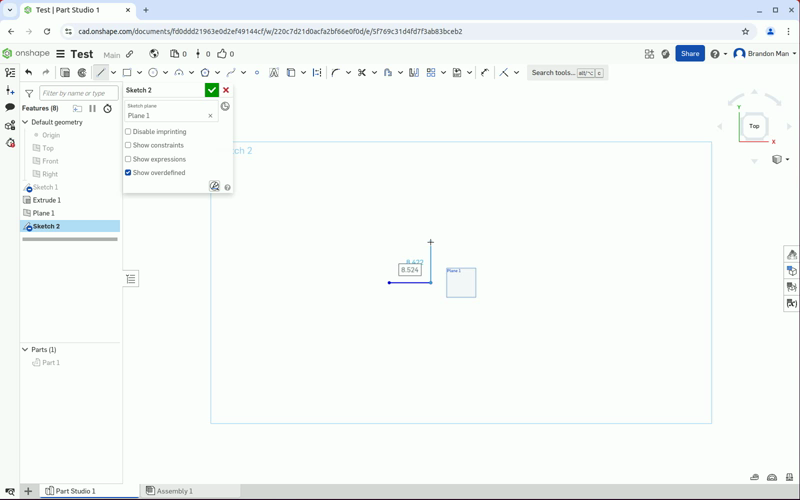
key_down(shift)
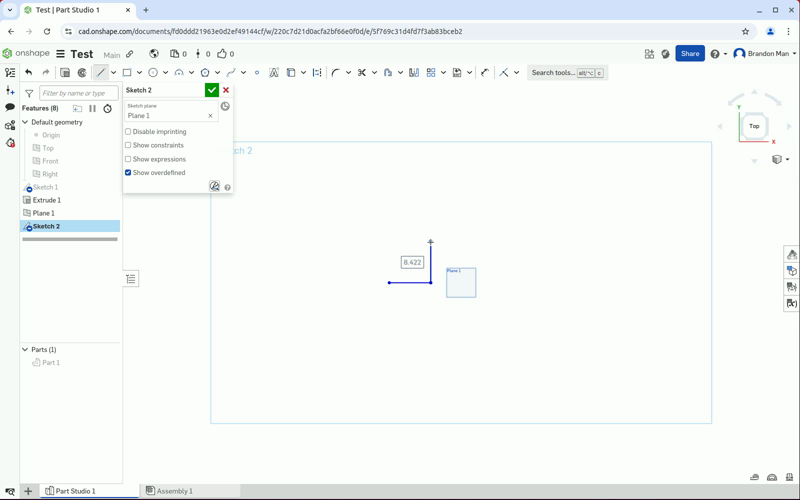
mouse_move(460, 241)
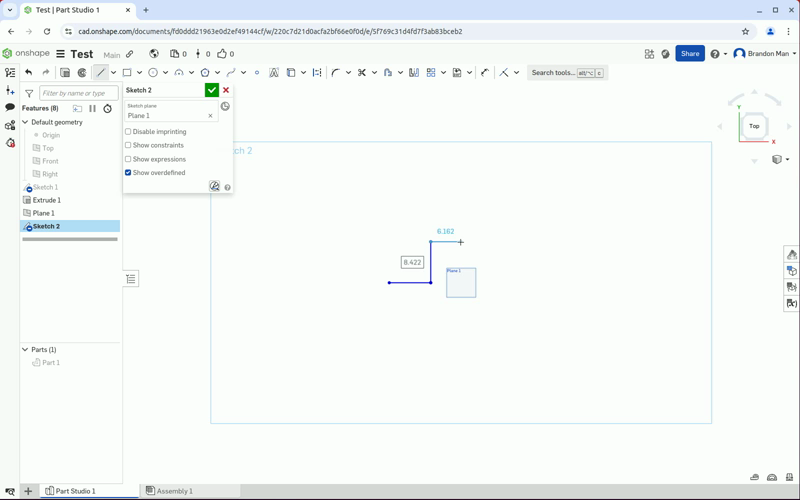
mouse_move(430, 233)
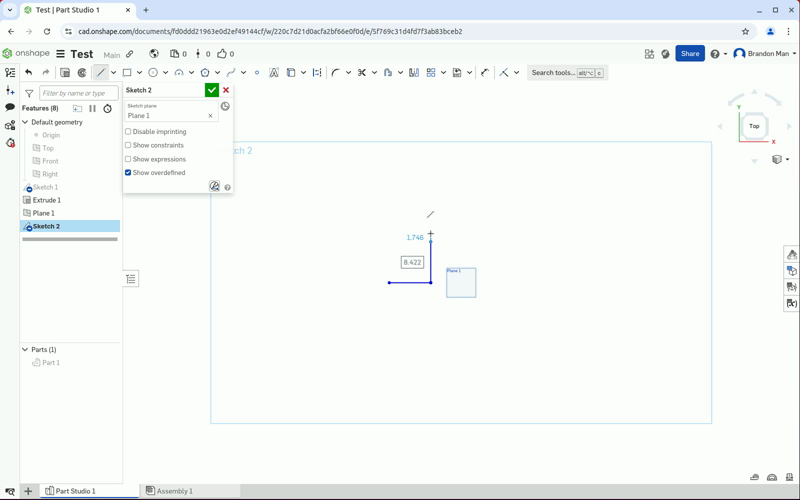
click(430, 233)
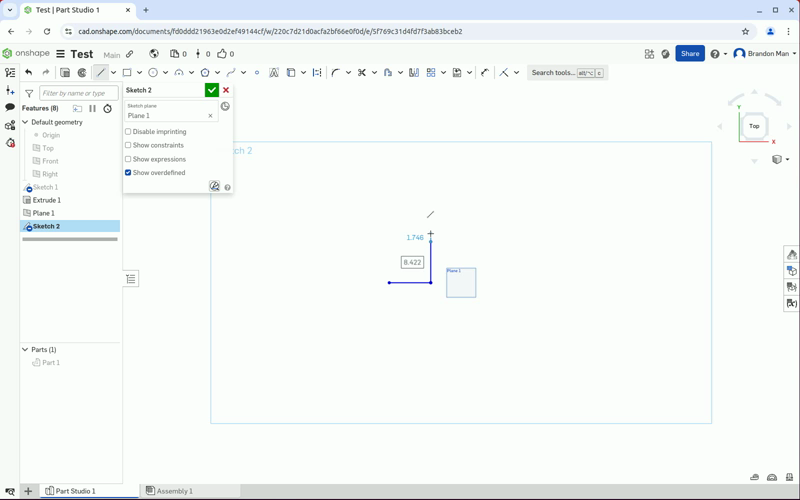
key_up(shift)
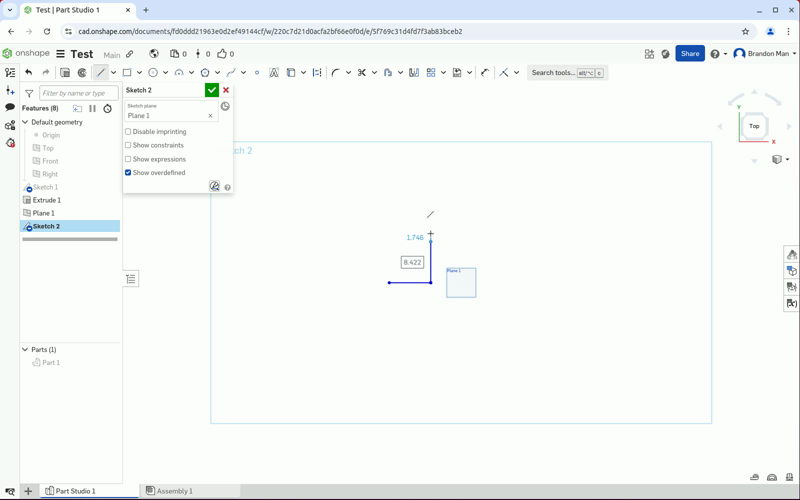
key_down(shift)
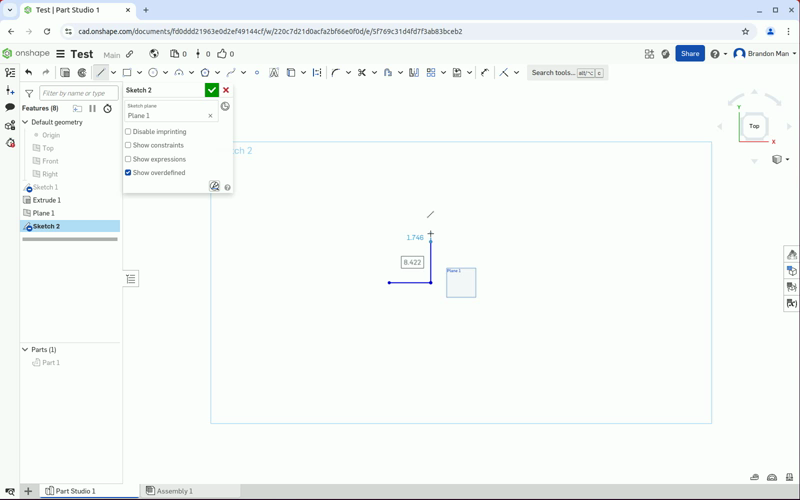
mouse_move(460, 233)
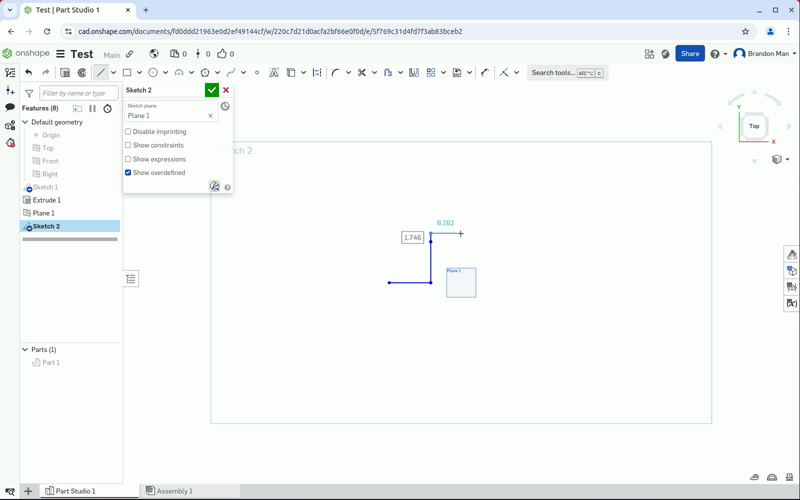
mouse_move(389, 233)
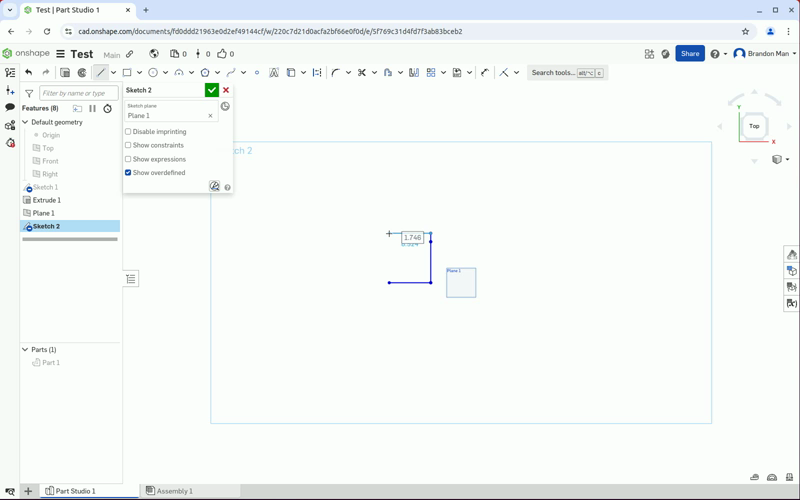
click(389, 233)
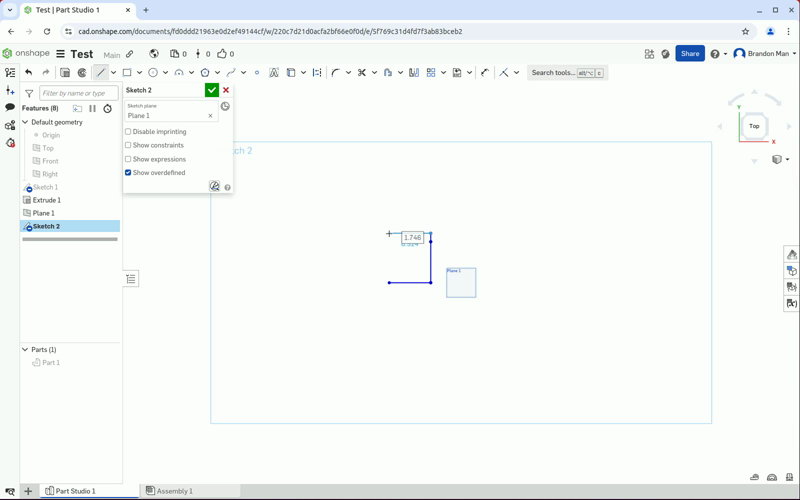
key_up(shift)
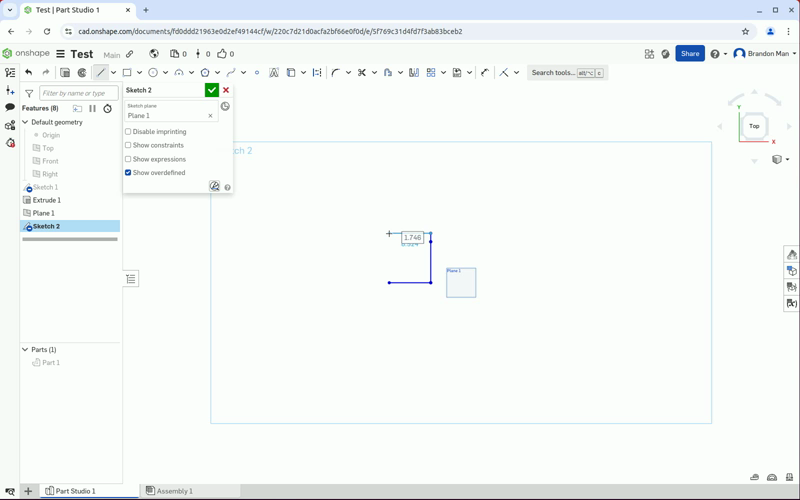
mouse_move(419, 233)
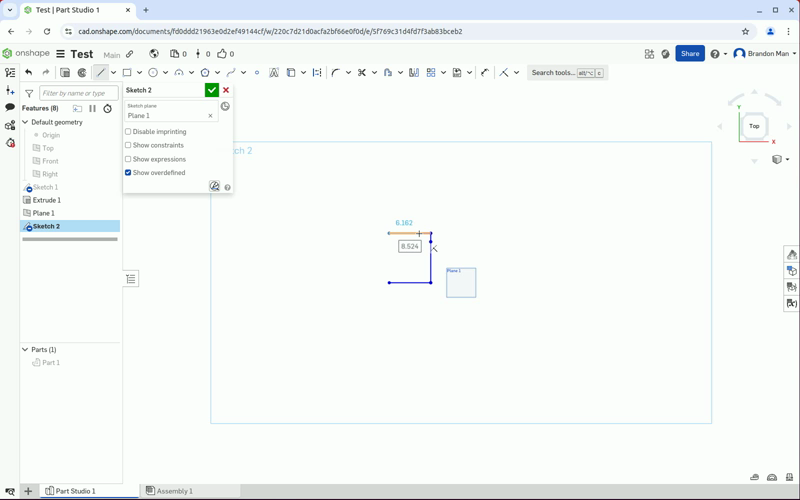
key_down(shift)
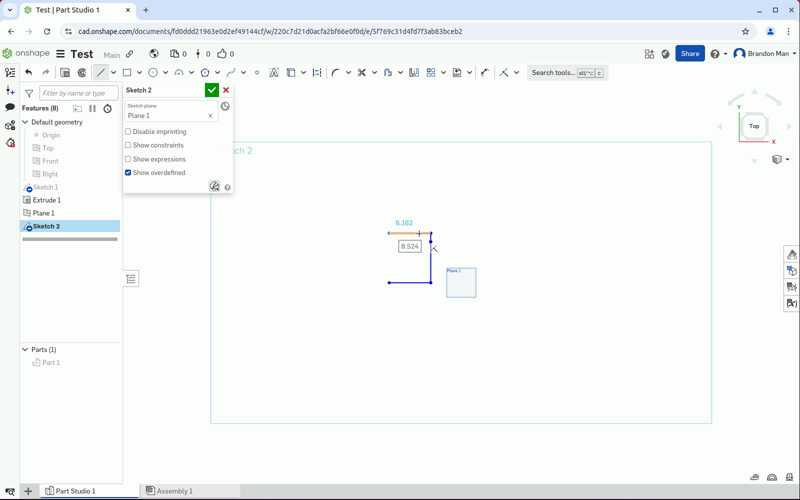
mouse_move(389, 282)
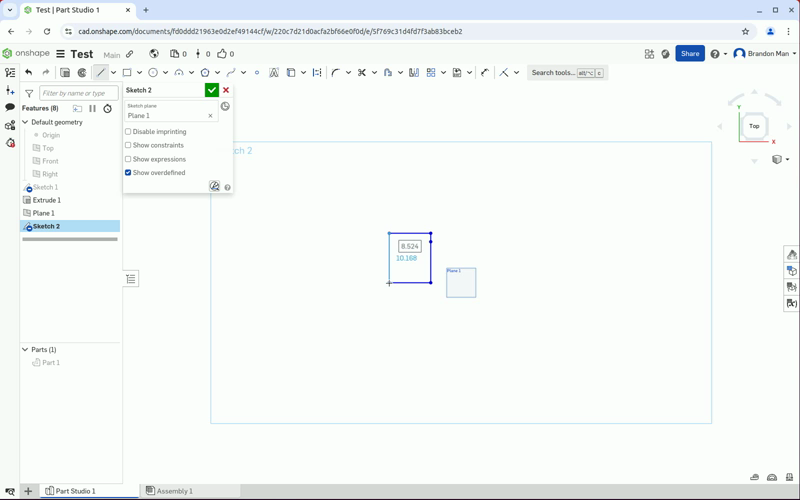
key_up(shift)
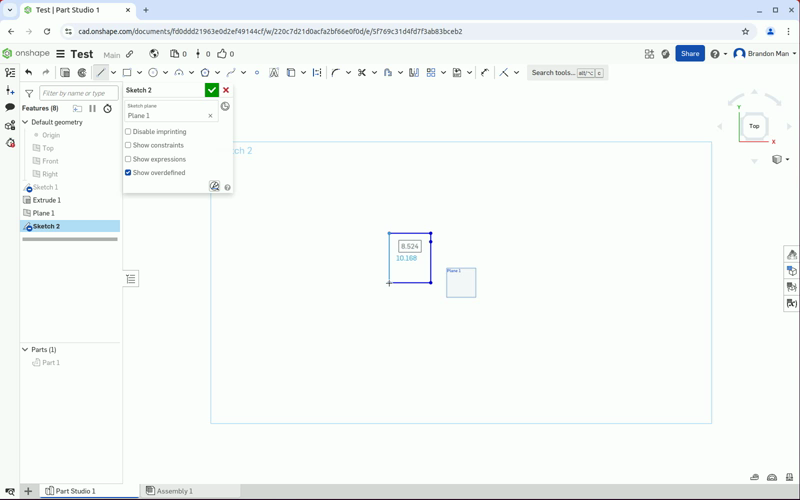
click(389, 282)
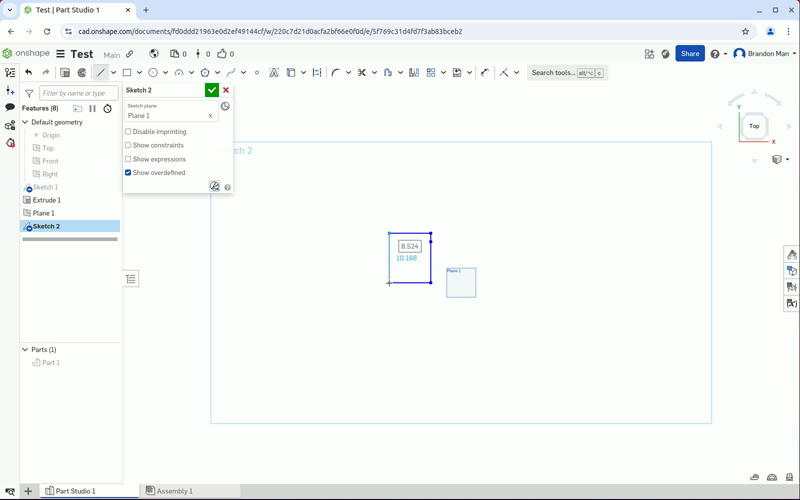
key(esc)
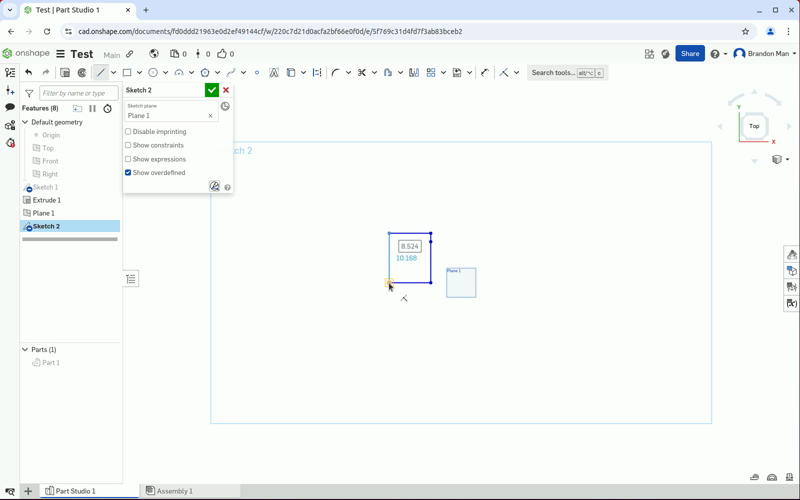
mouse_move(403, 262)
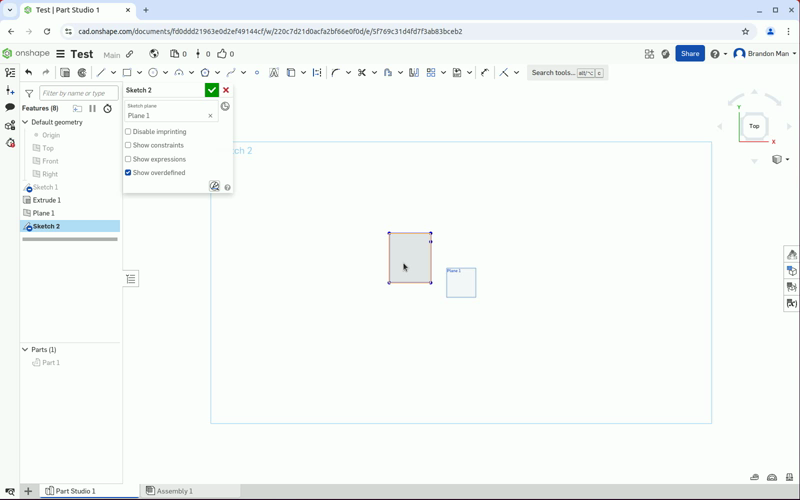
click(403, 262)
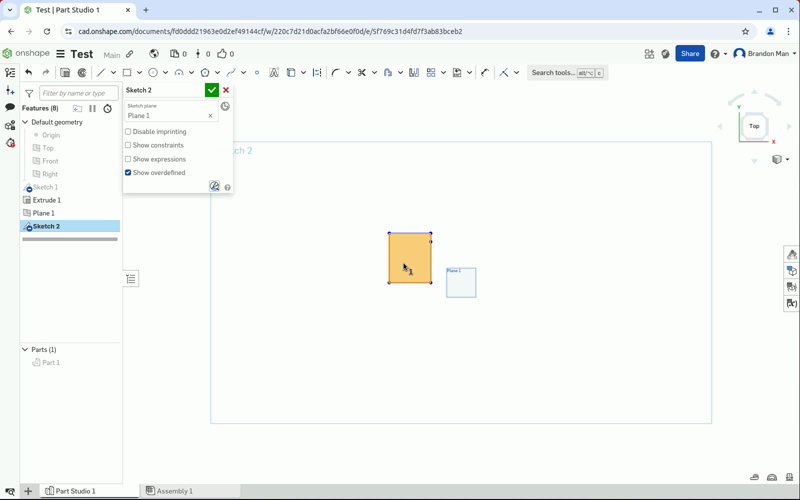
mouse_move(73, 352)
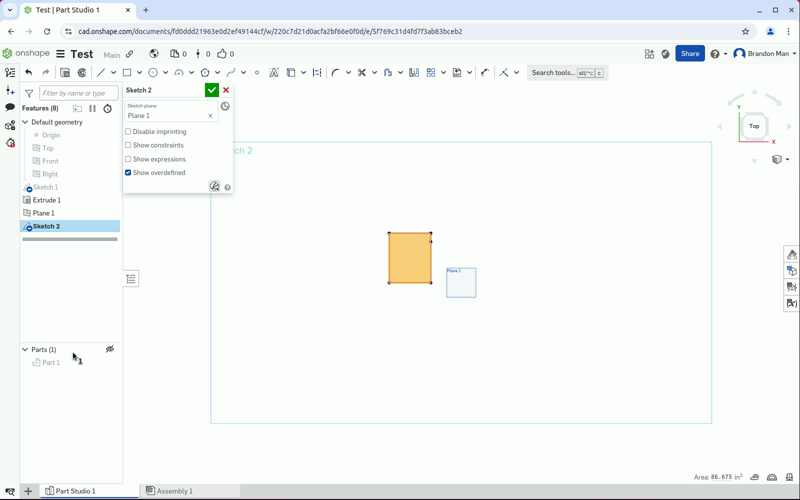
key(shift+y)
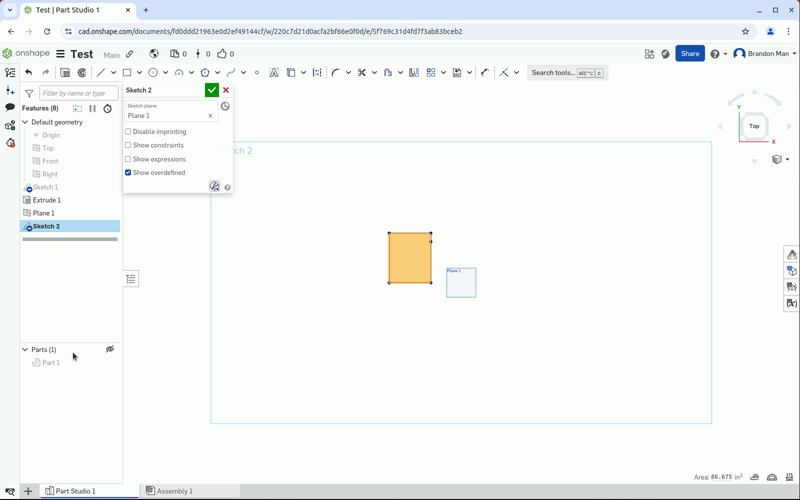
key(shift+e)
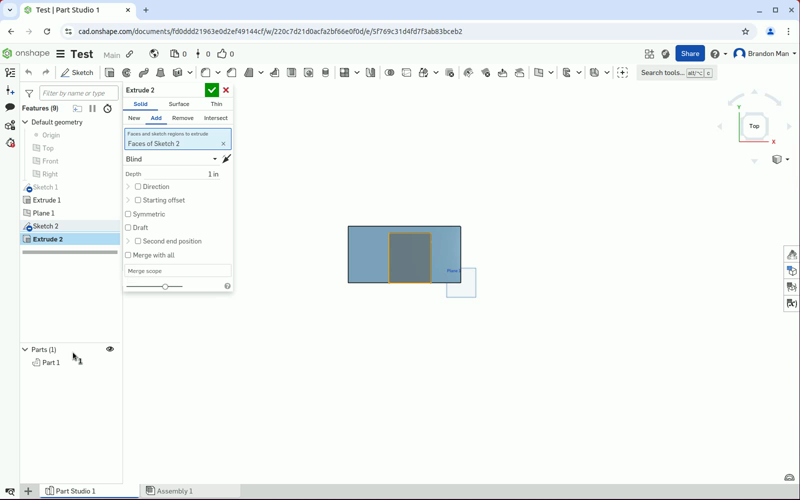
mouse_move(143, 106)
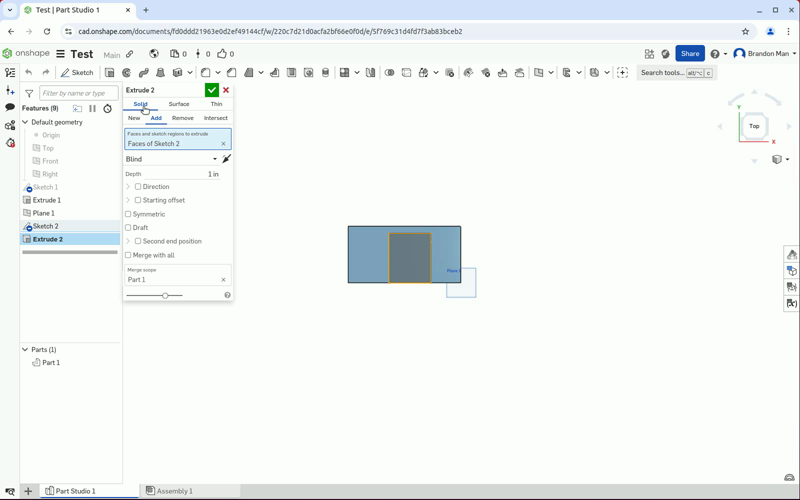
click(143, 106)
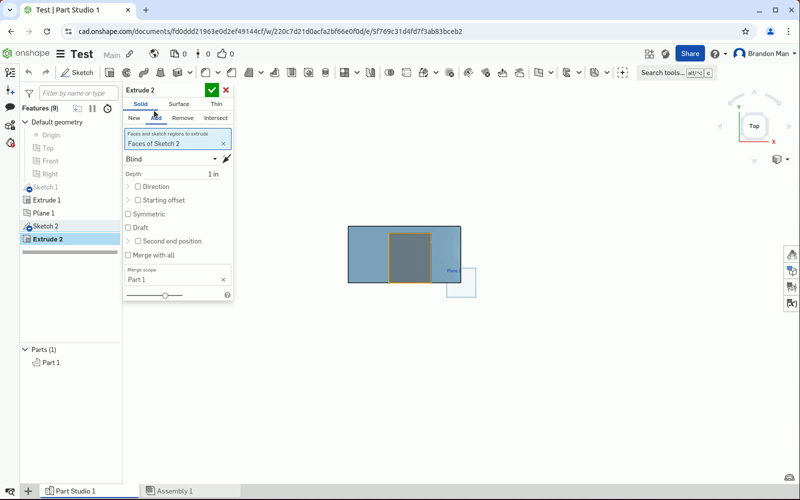
mouse_move(186, 120)
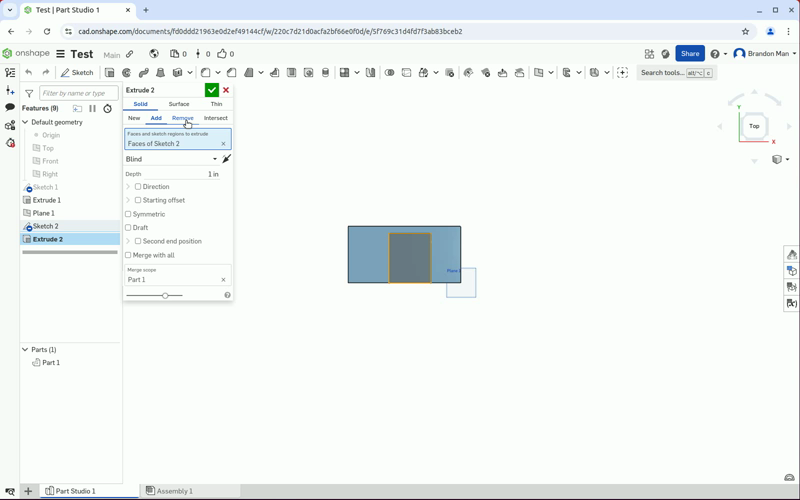
click(186, 120)
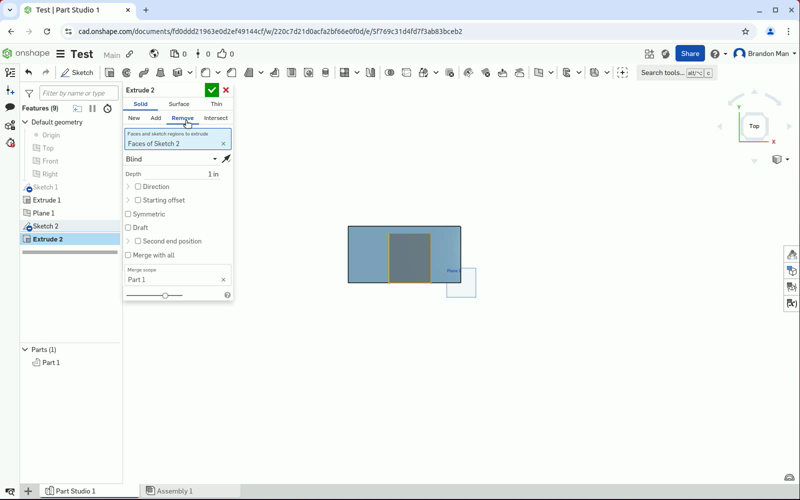
key(tab, 4)
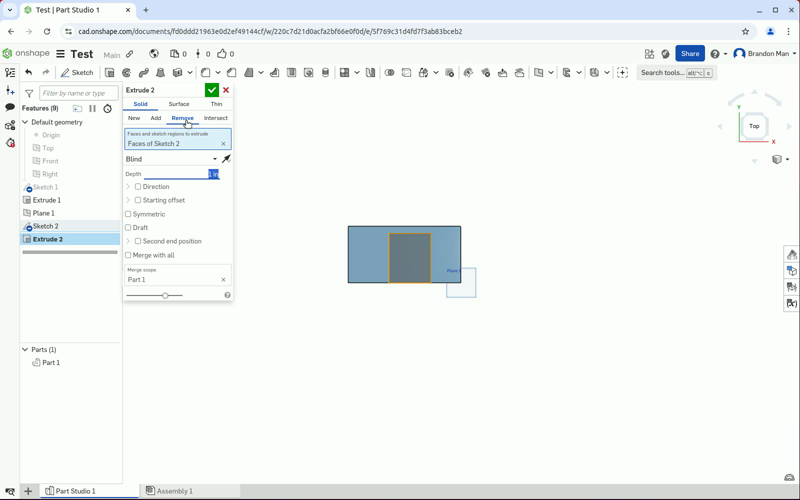
text(8.425)
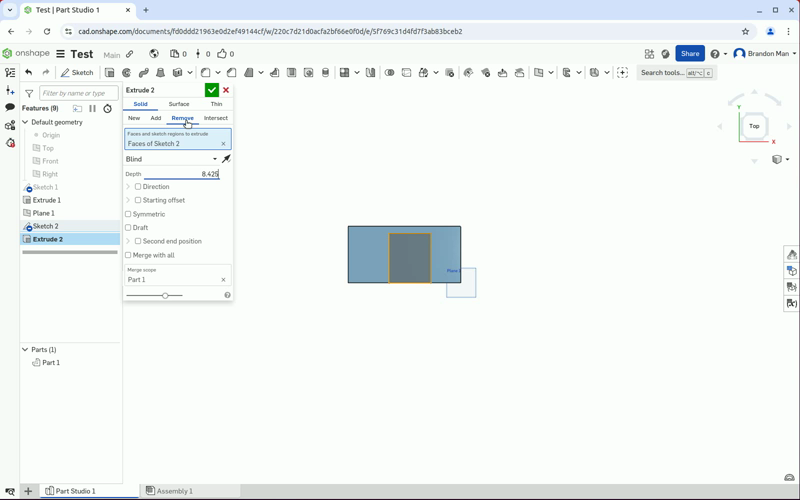
key(tab, 6)
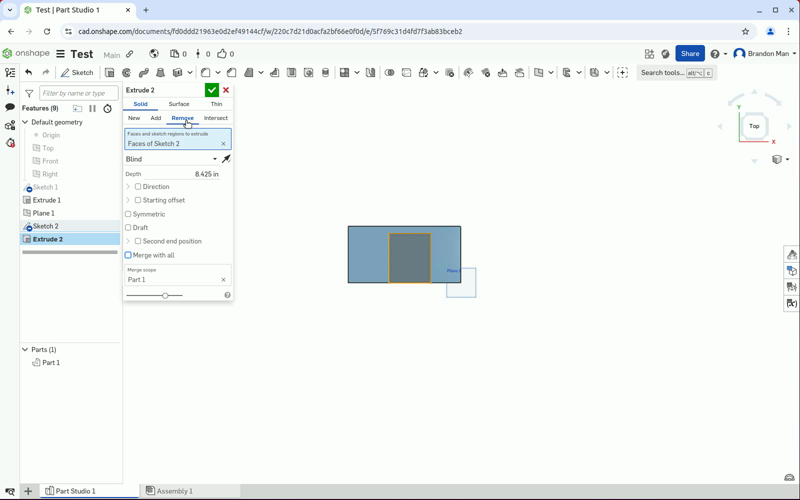
key(space)
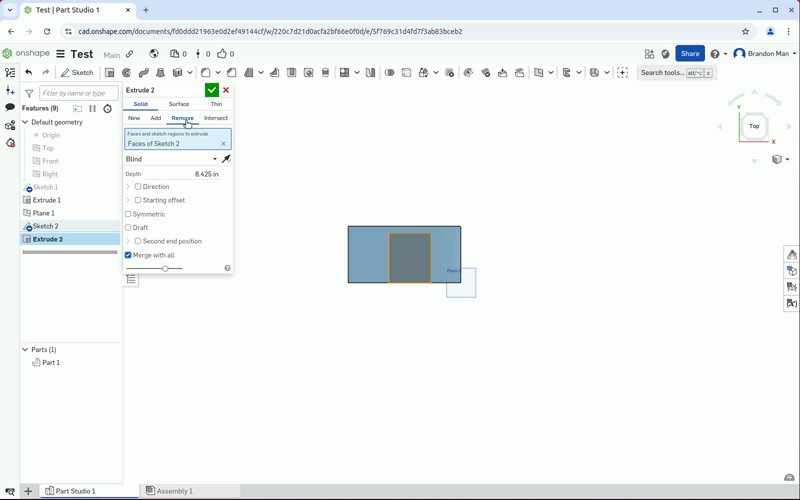
key(enter)
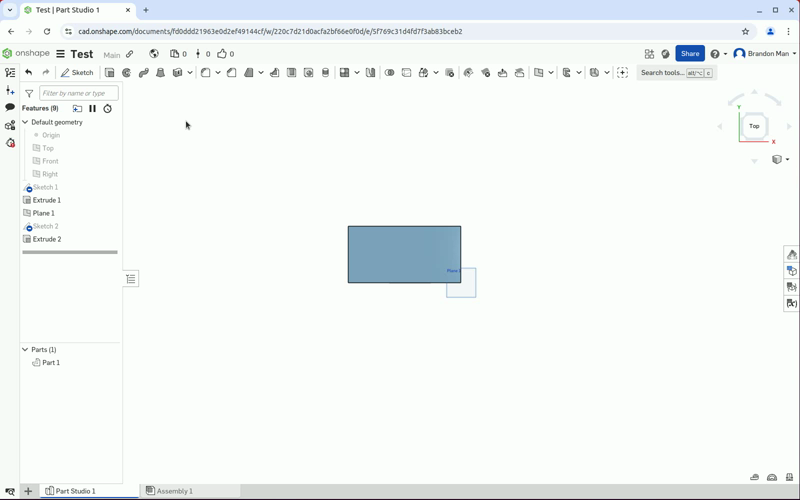
key(shift+h)
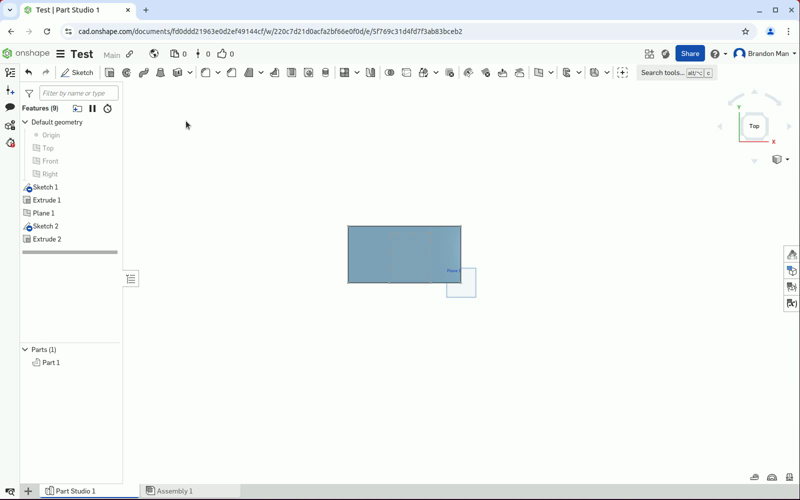
key(shift+h)
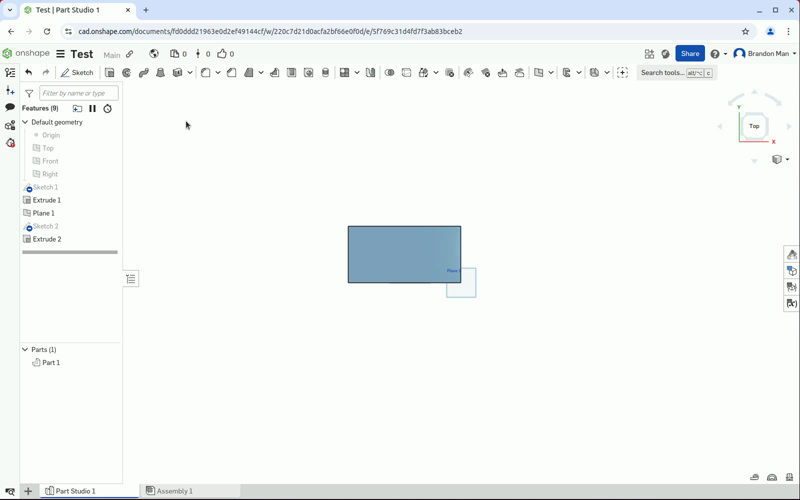
mouse_move(73, 189)
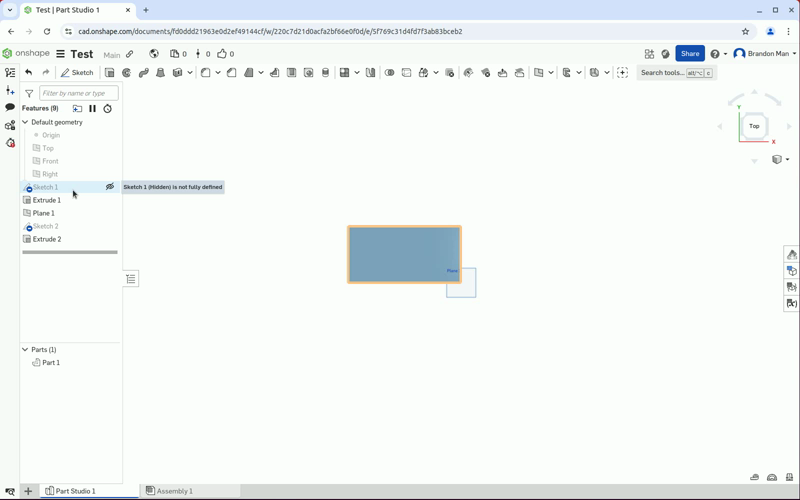
click(73, 189)
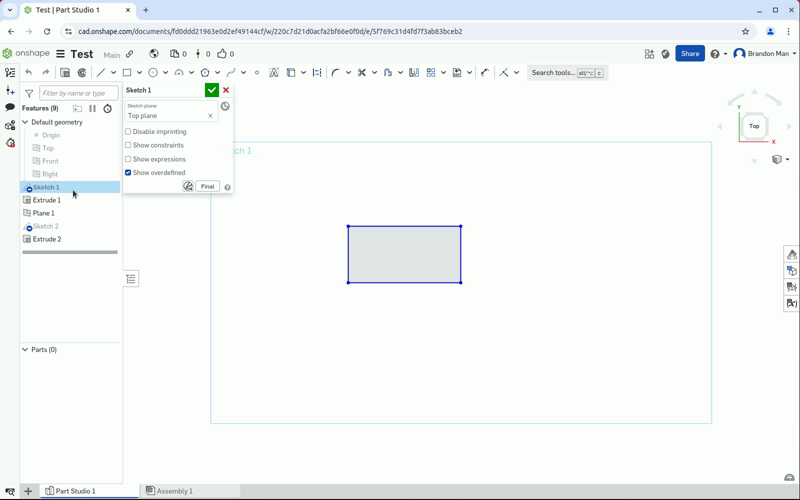
mouse_move(229, 92)
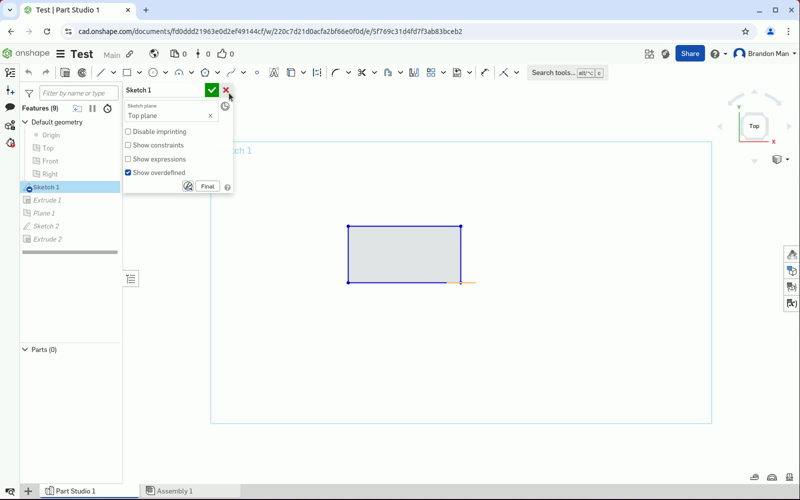
click(229, 92)
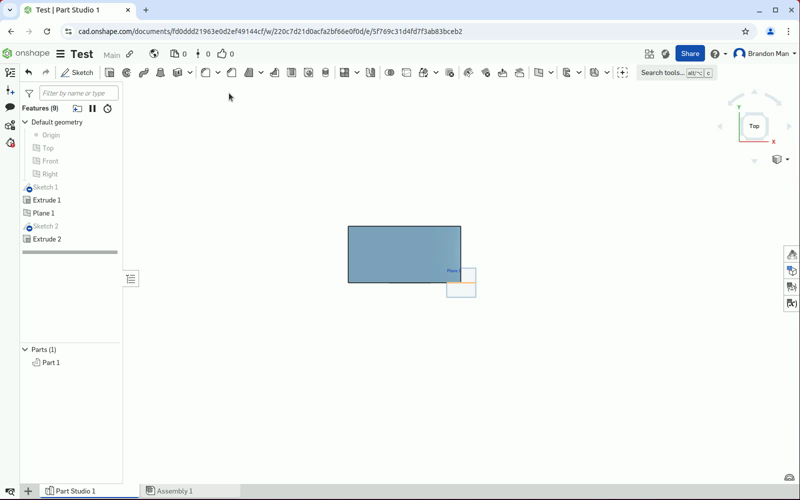
mouse_move(73, 352)
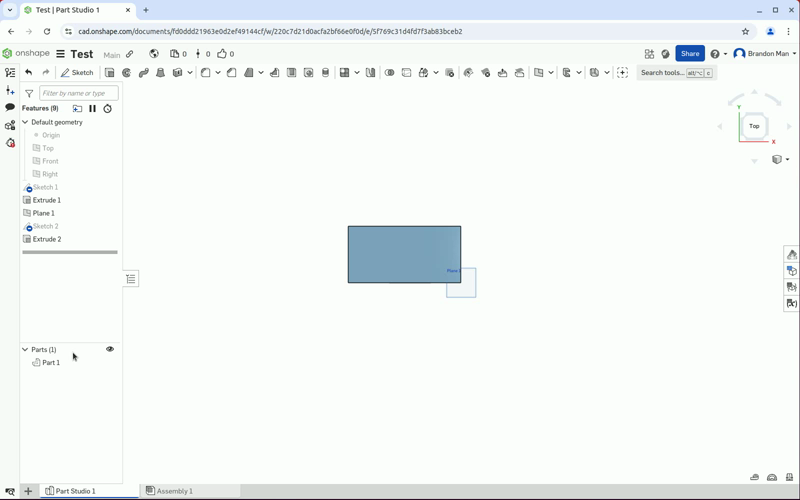
key(y)
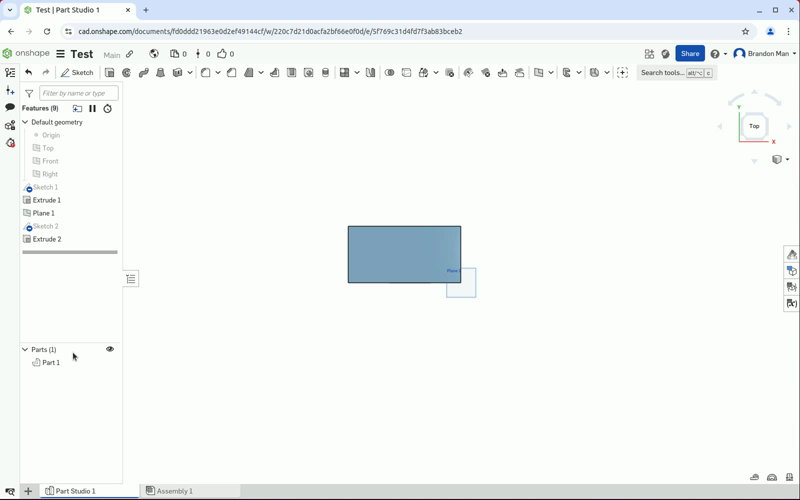
key(shift+p)
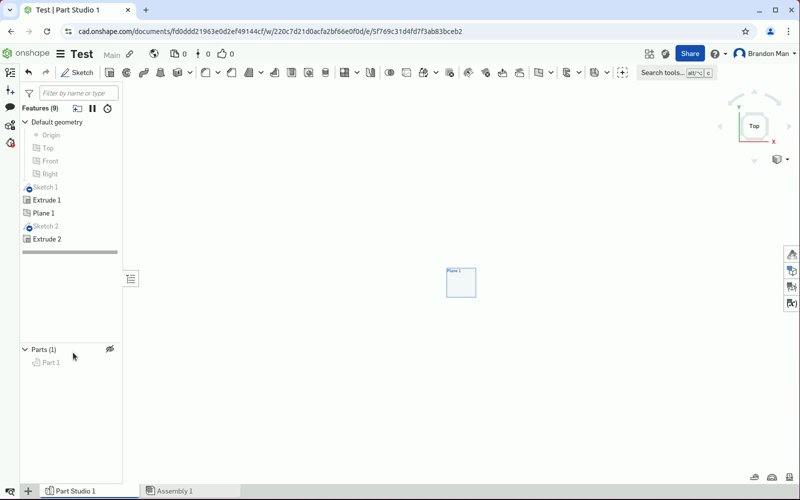
key(space)
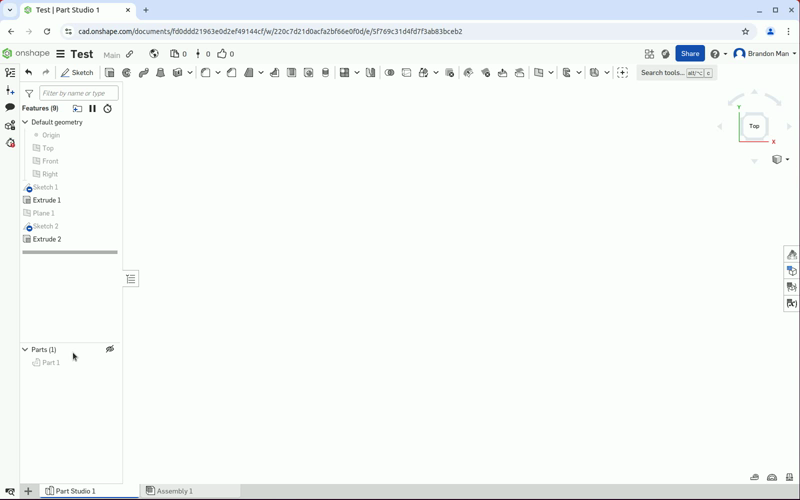
key_down(shift)
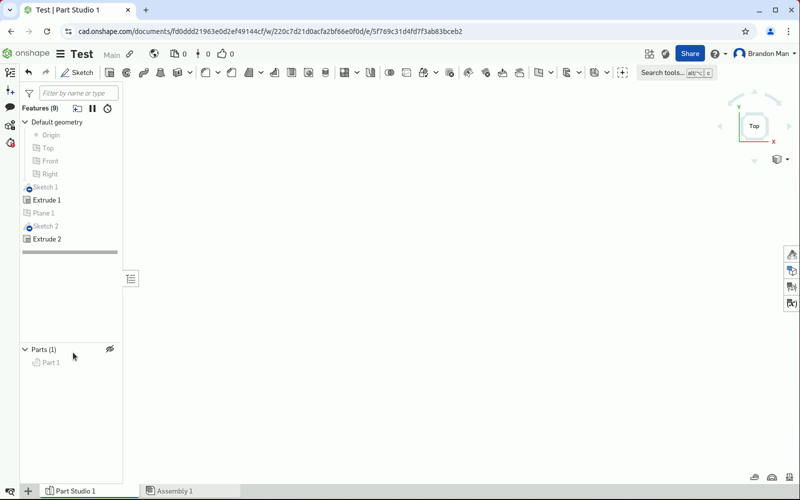
key(up)
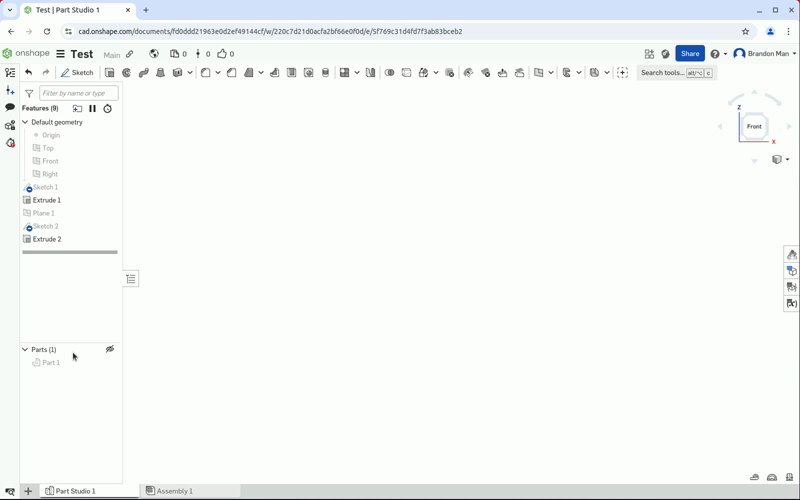
key_up(shift)
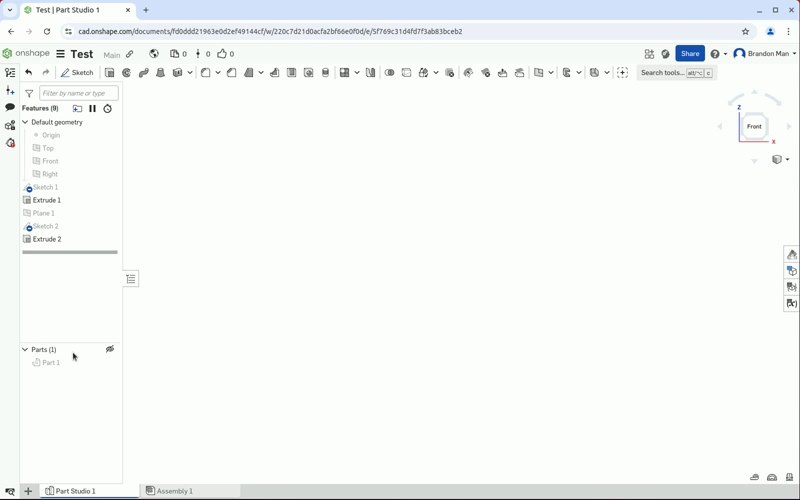
mouse_move(73, 352)
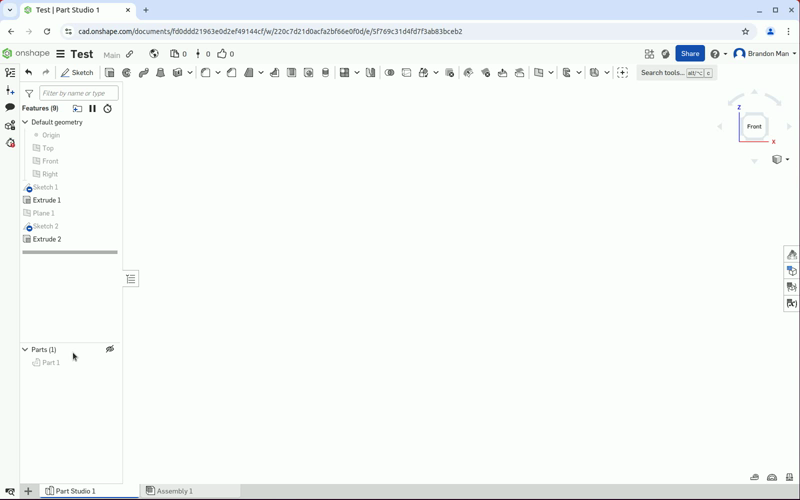
key(shift+y)
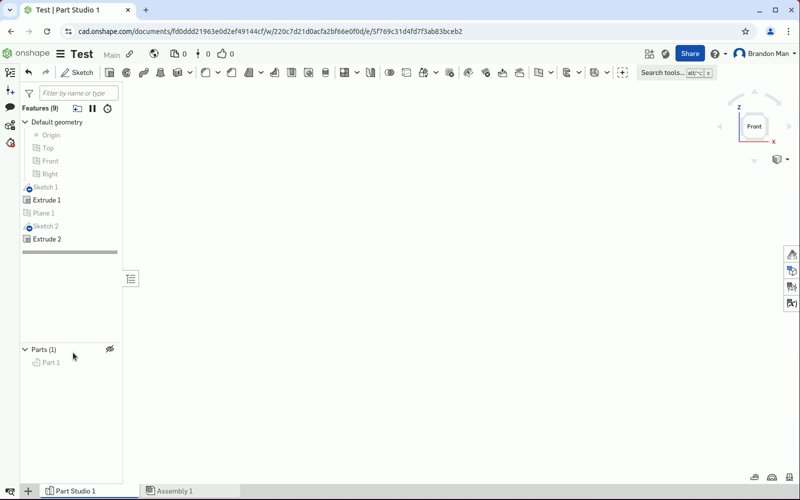
key(shift+s)
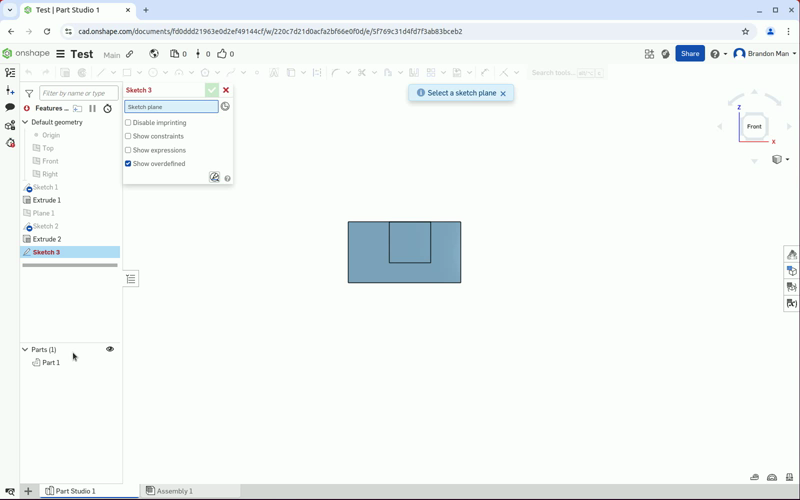
mouse_move(73, 163)
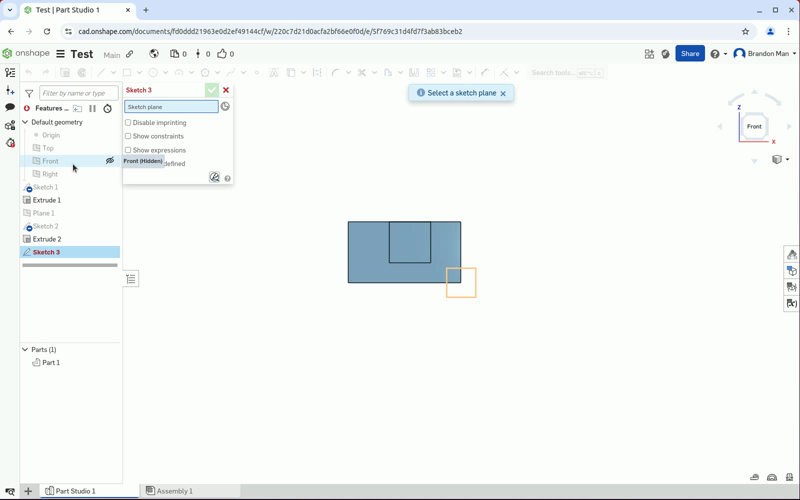
click(73, 163)
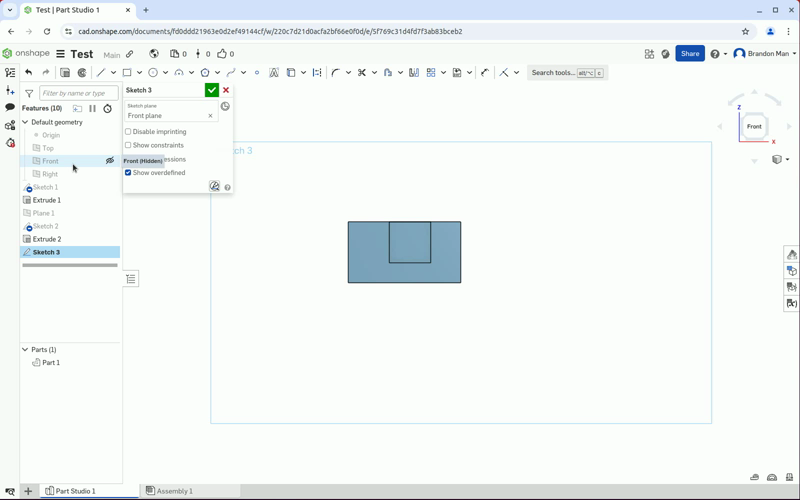
mouse_move(73, 352)
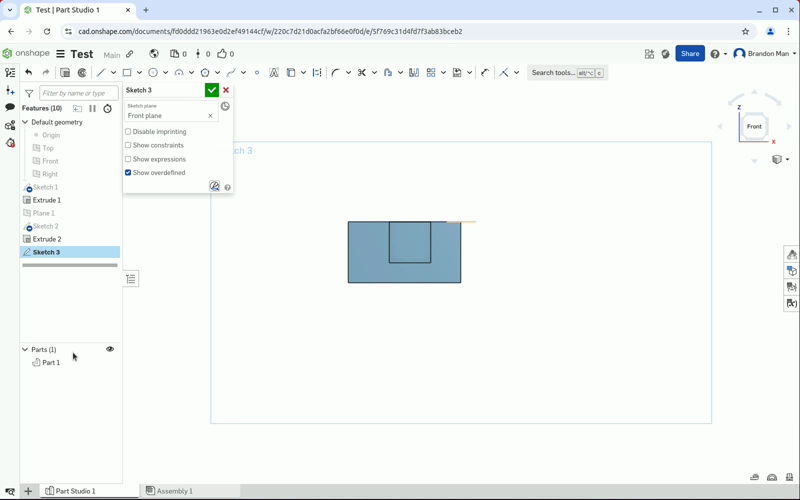
key(y)
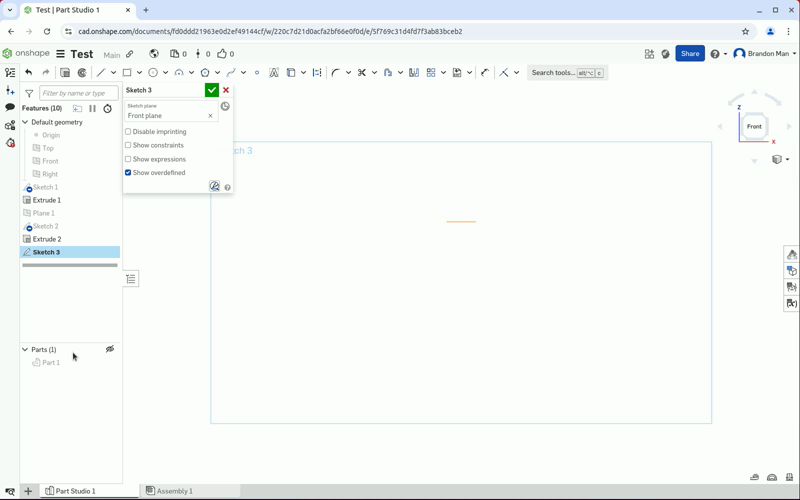
key(l)
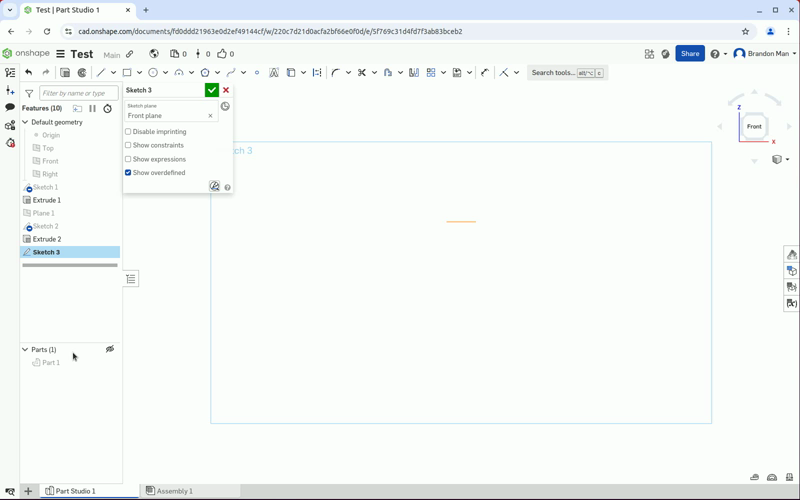
key_down(shift)
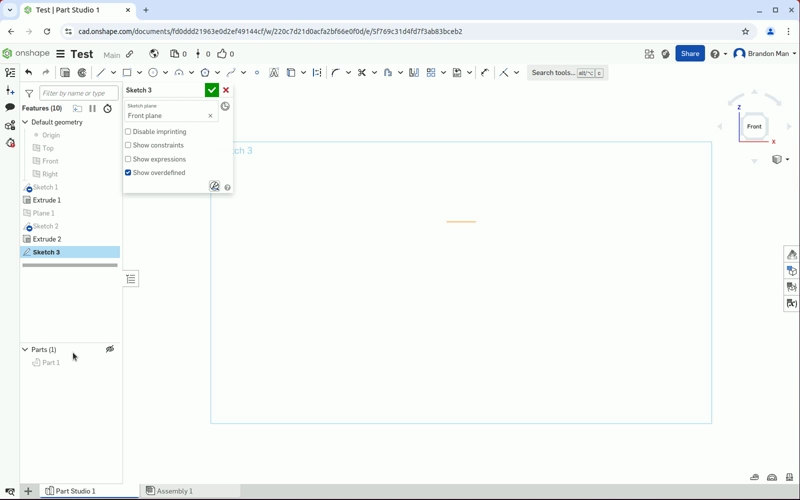
mouse_move(348, 262)
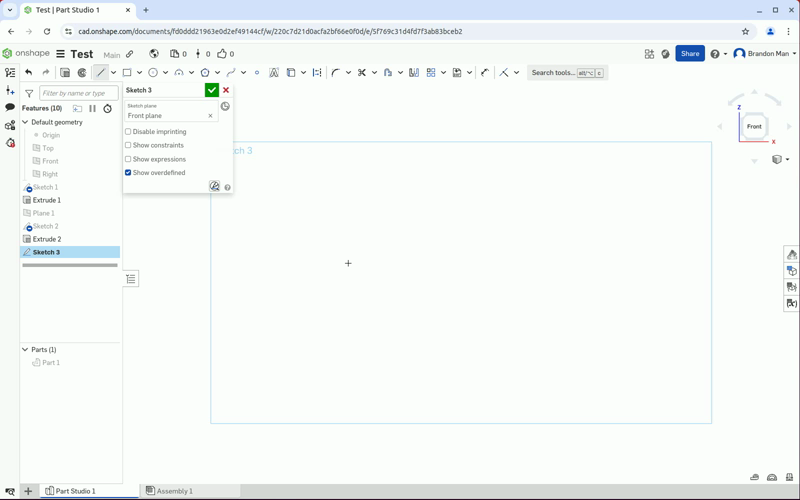
click(348, 262)
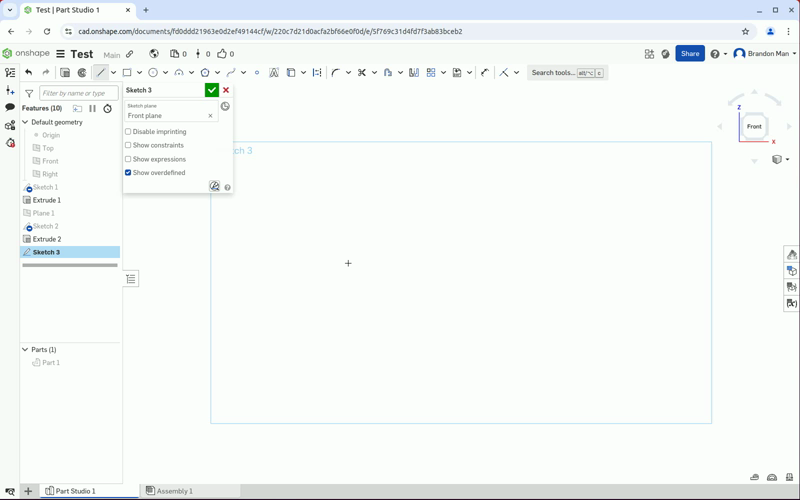
key_up(shift)
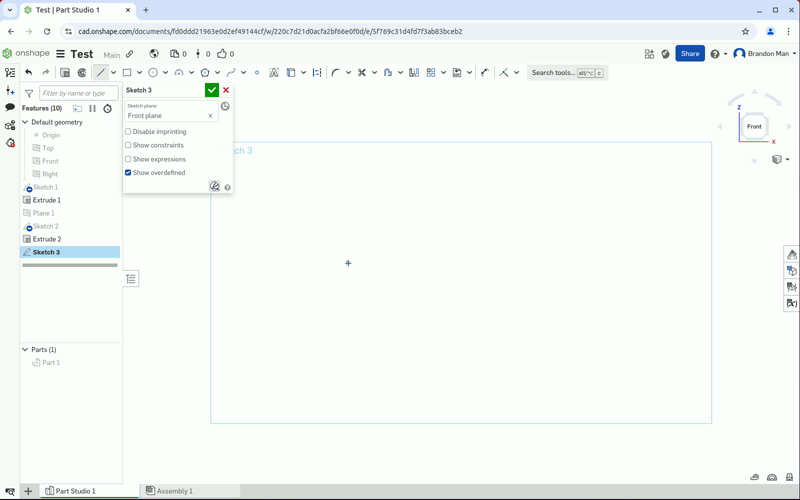
key_down(shift)
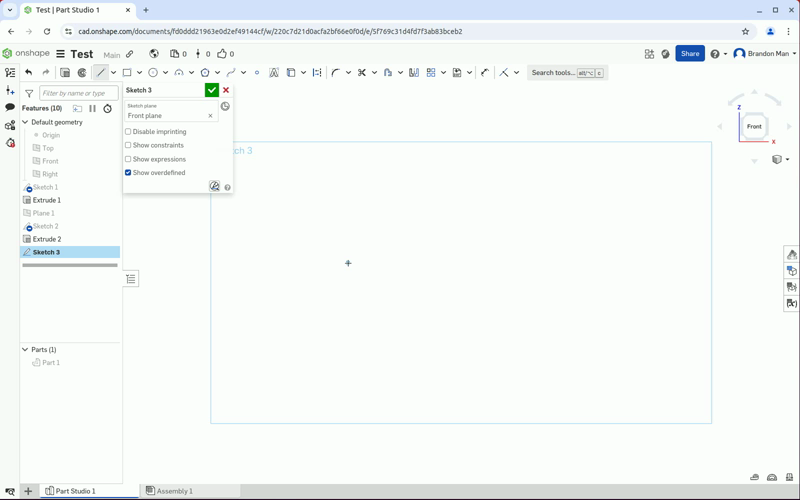
mouse_move(378, 262)
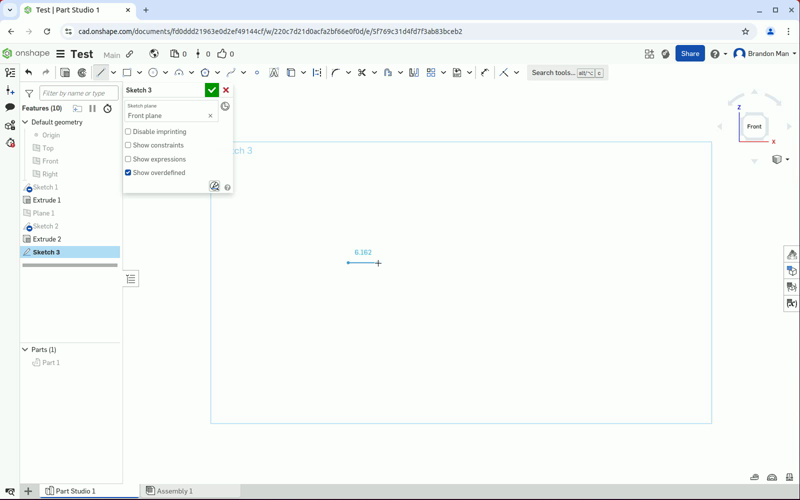
mouse_move(389, 263)
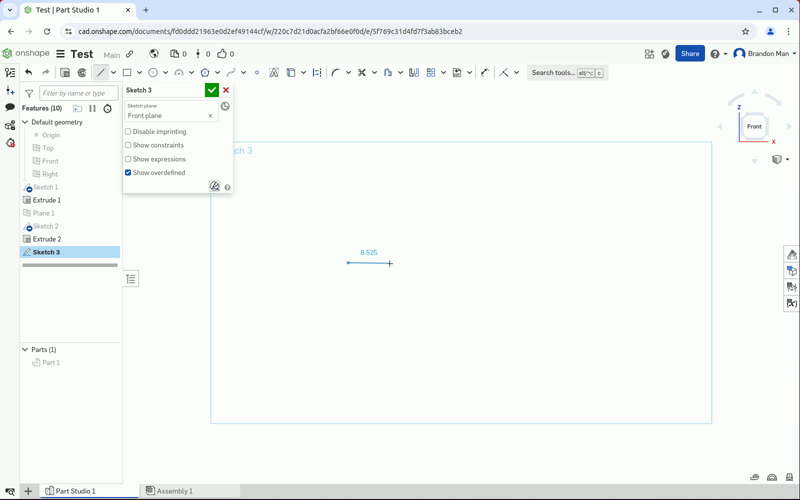
click(389, 263)
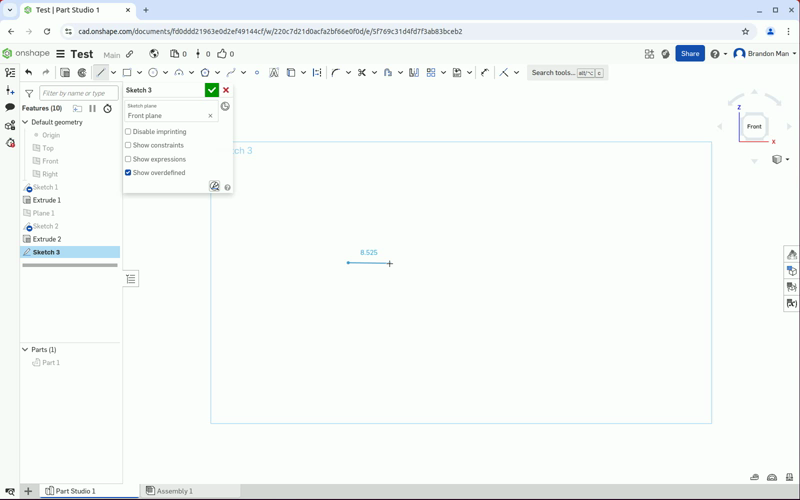
key_up(shift)
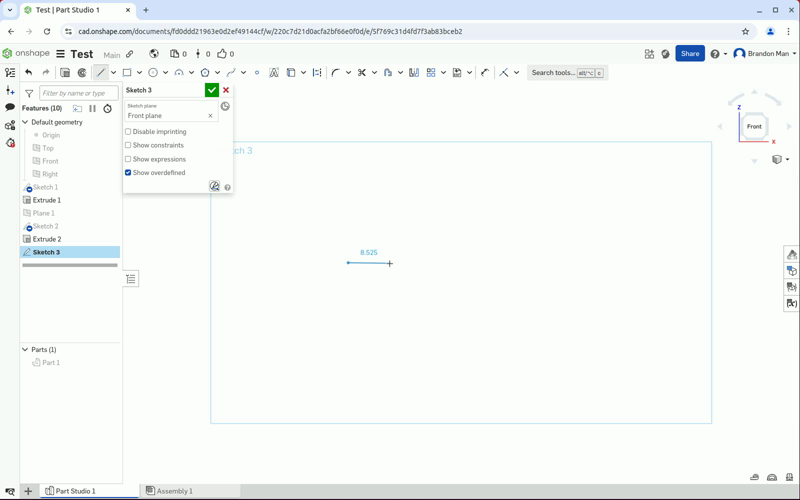
key_down(shift)
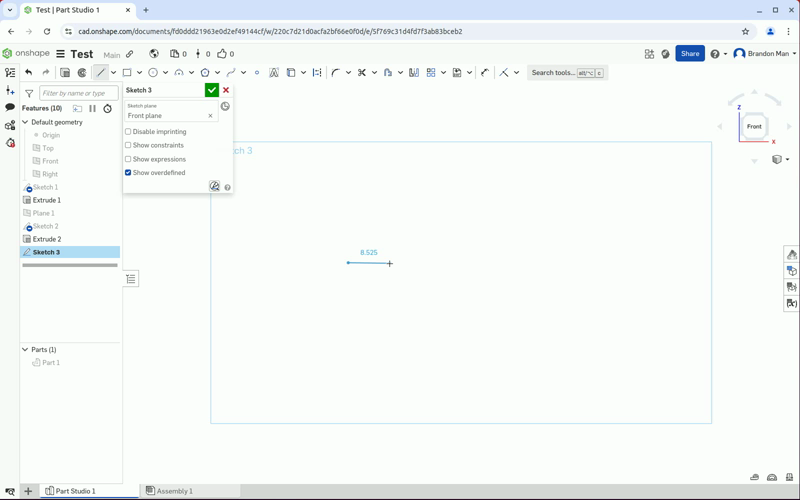
mouse_move(420, 263)
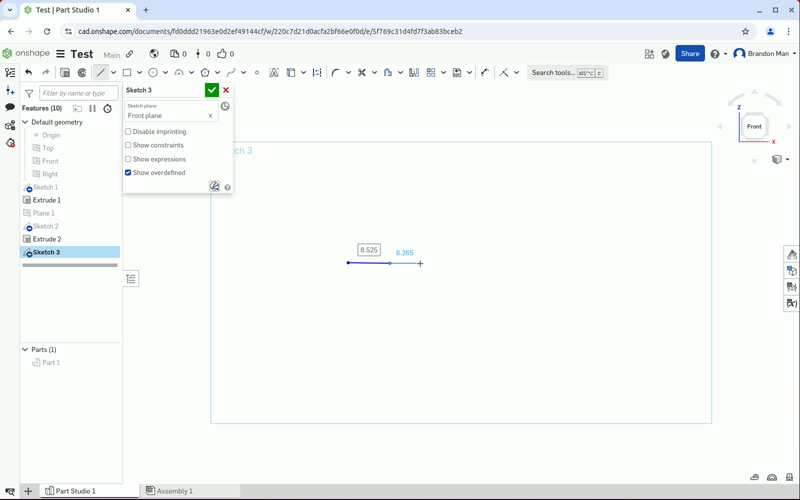
mouse_move(389, 221)
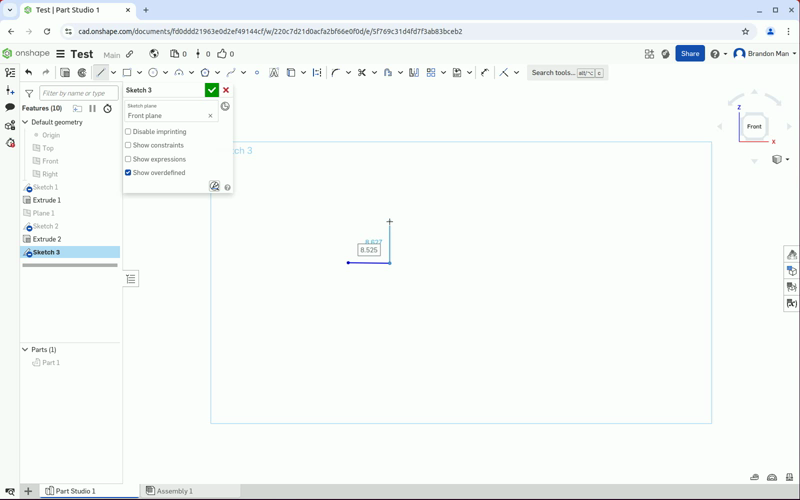
click(389, 221)
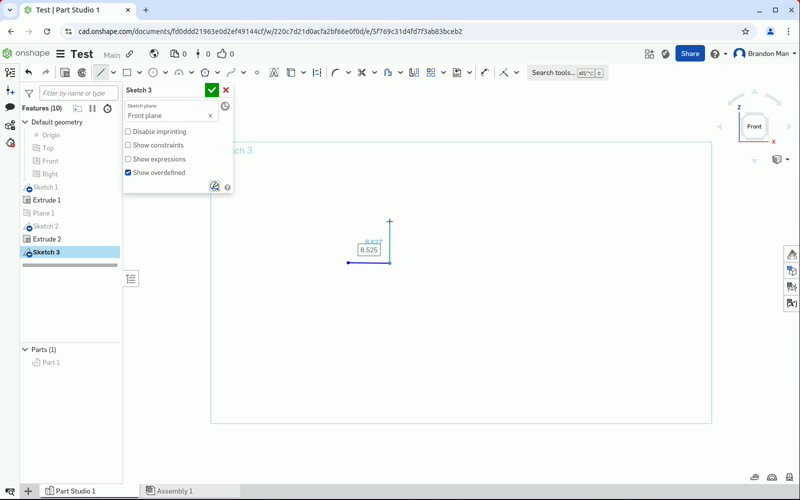
key_up(shift)
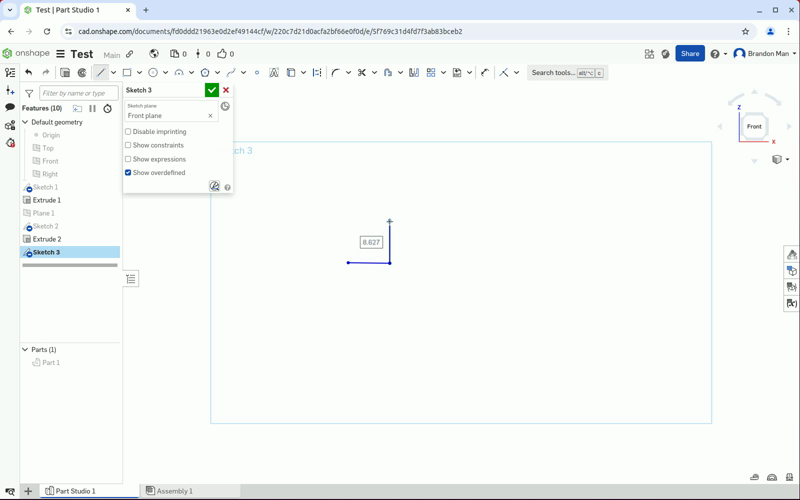
key_down(shift)
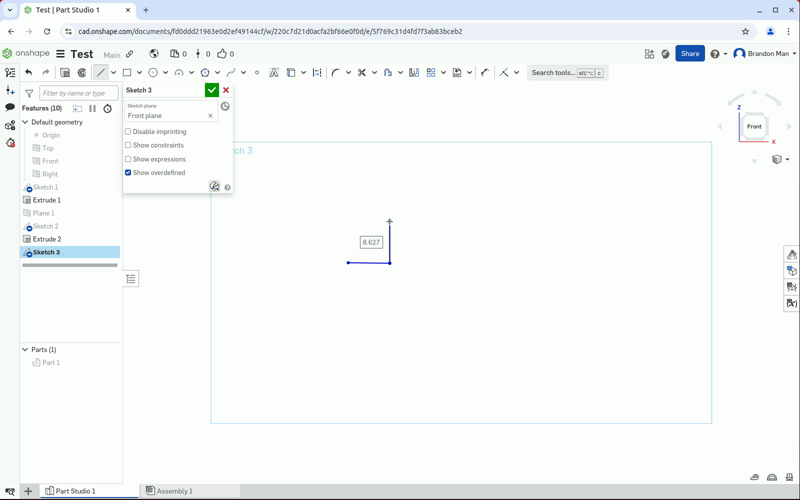
mouse_move(420, 221)
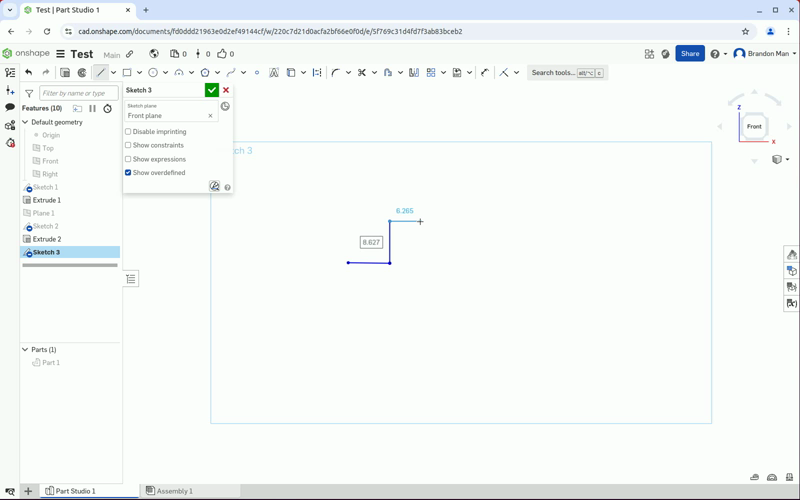
mouse_move(348, 221)
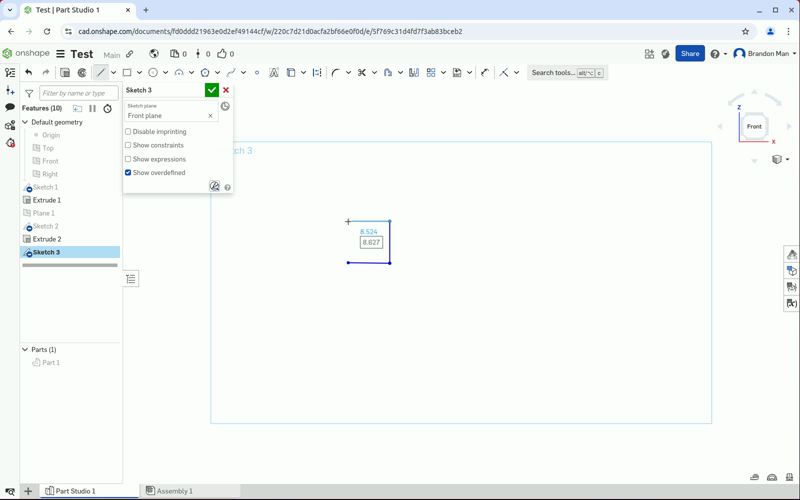
click(348, 221)
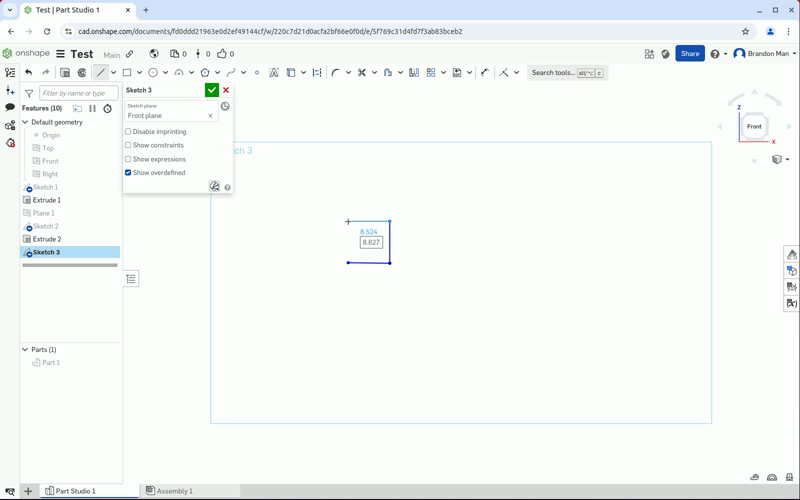
key_up(shift)
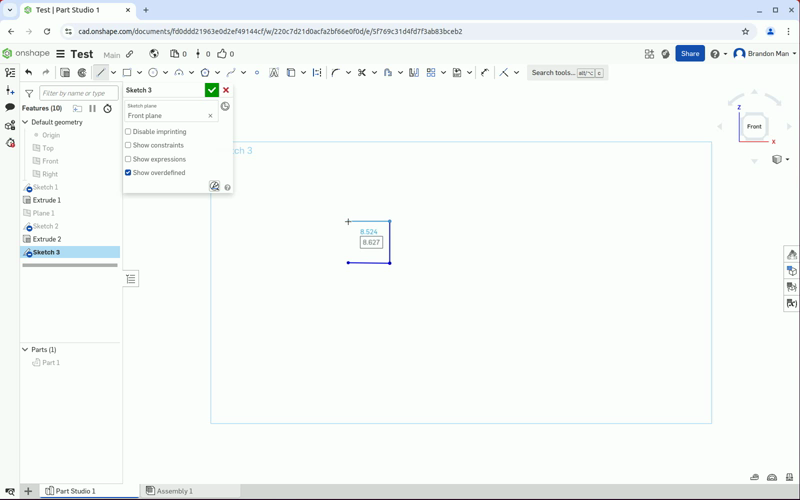
mouse_move(378, 221)
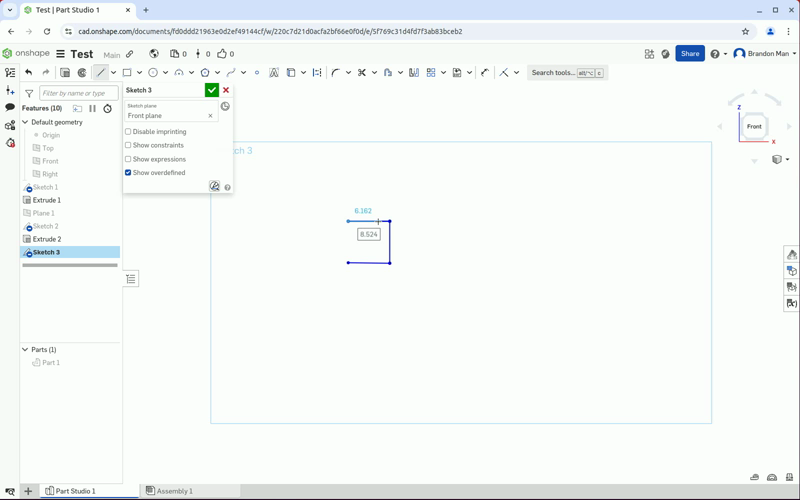
key_down(shift)
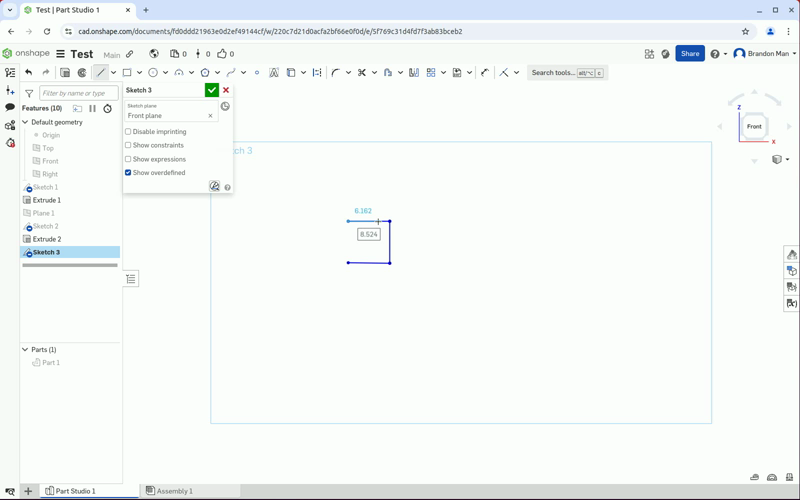
mouse_move(348, 262)
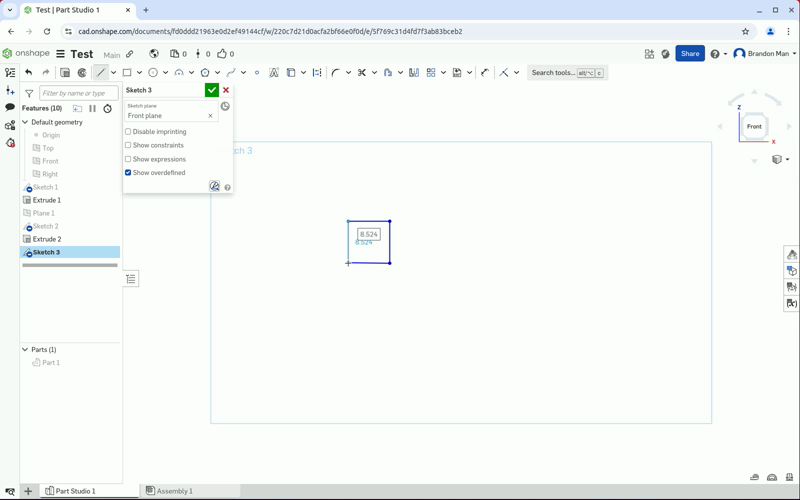
key_up(shift)
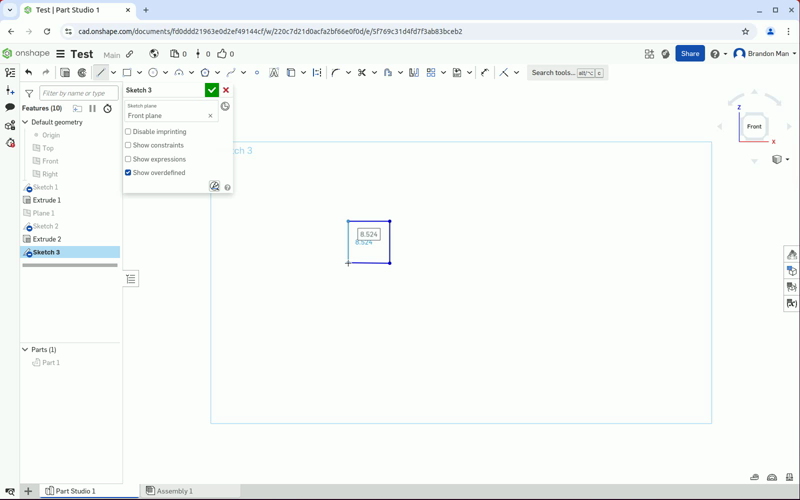
click(348, 262)
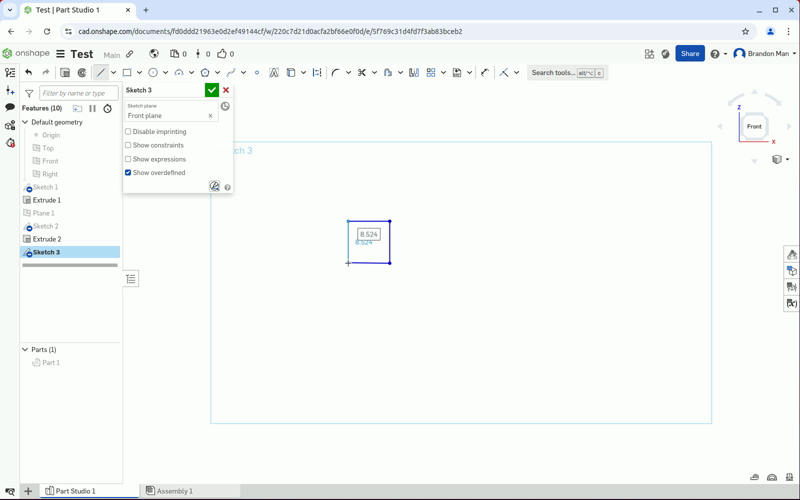
key(esc)
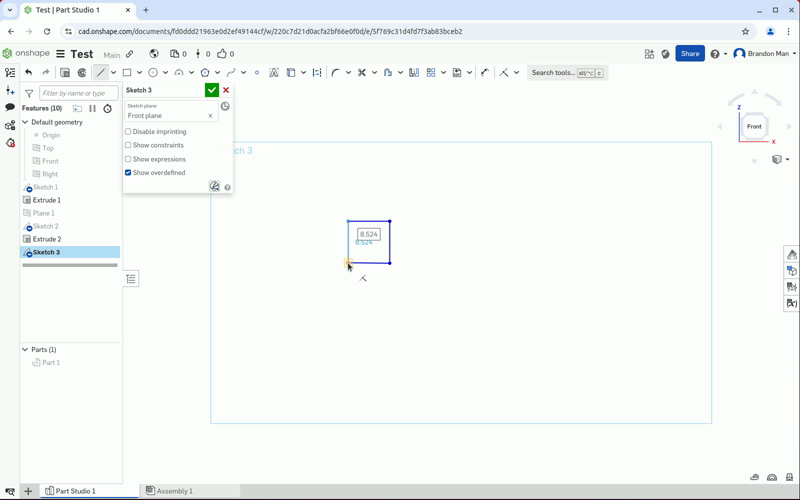
mouse_move(377, 230)
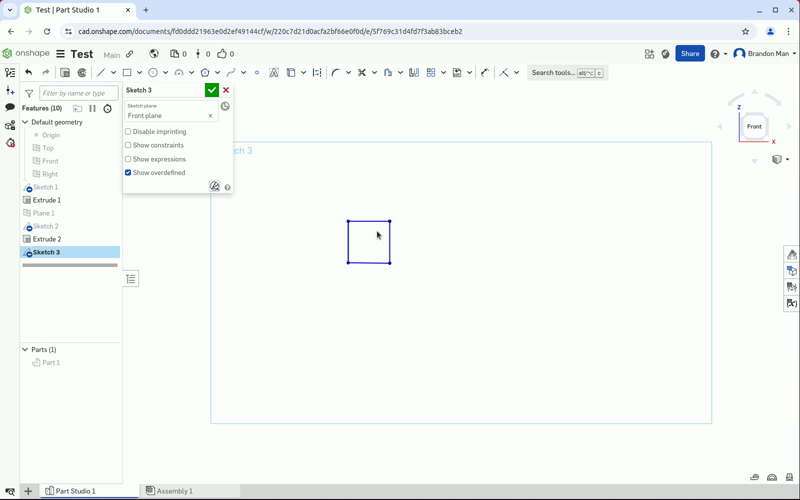
scroll(6)
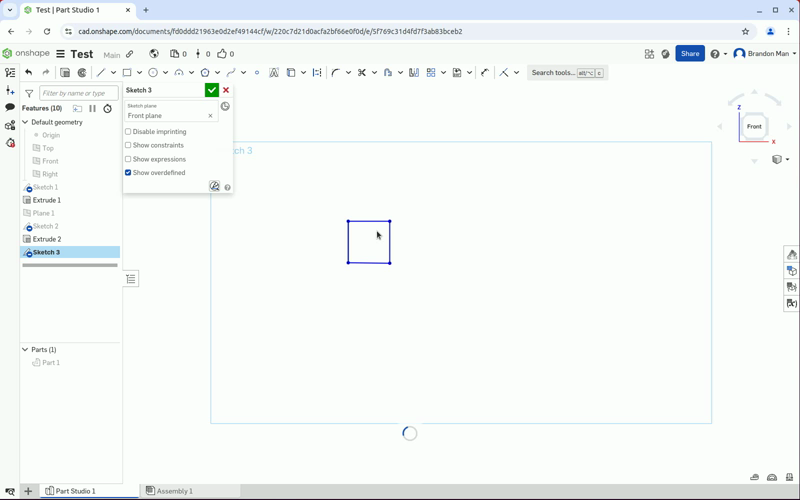
scroll(6)
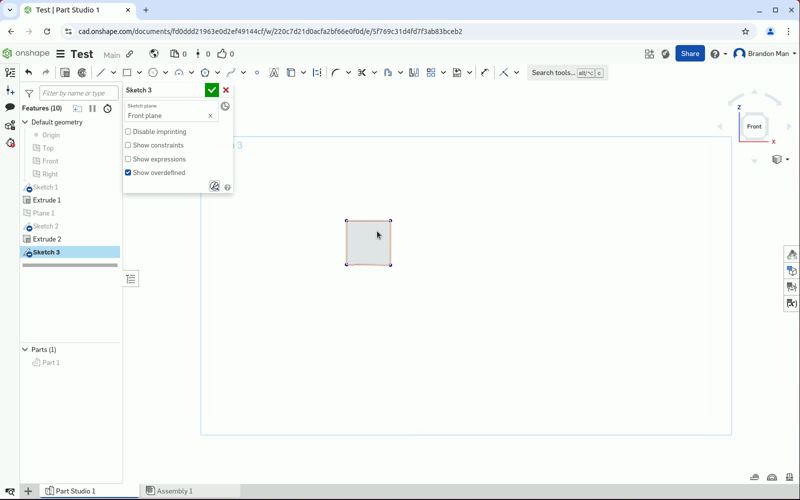
scroll(6)
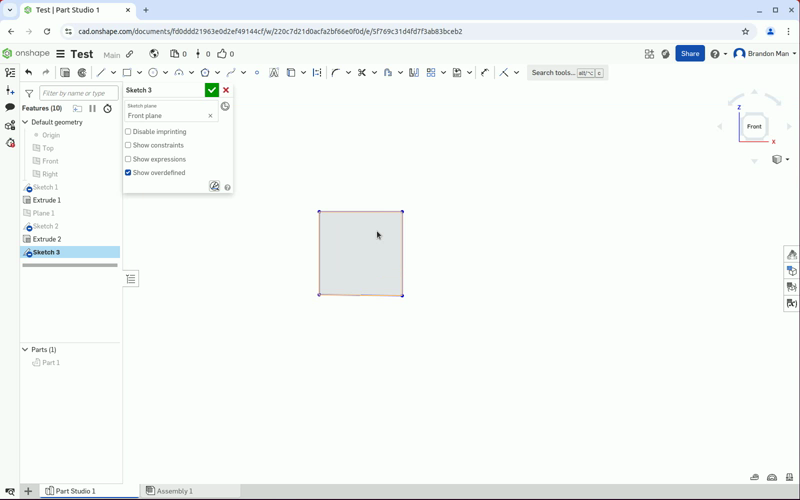
scroll(6)
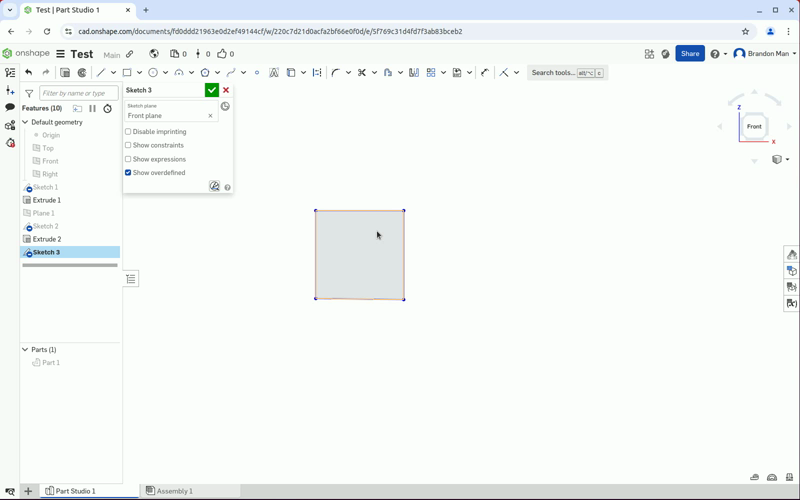
scroll(6)
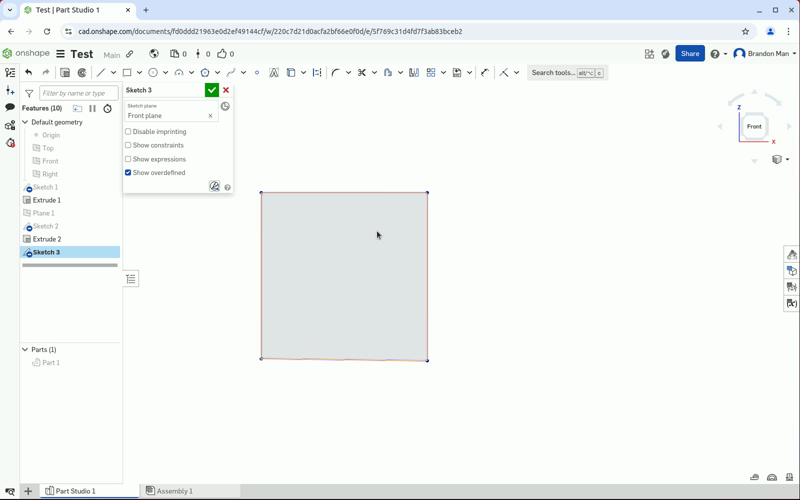
scroll(6)
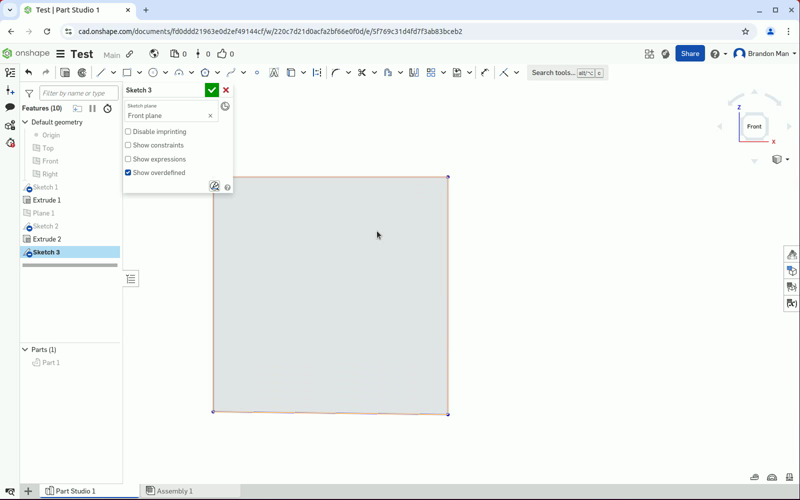
scroll(6)
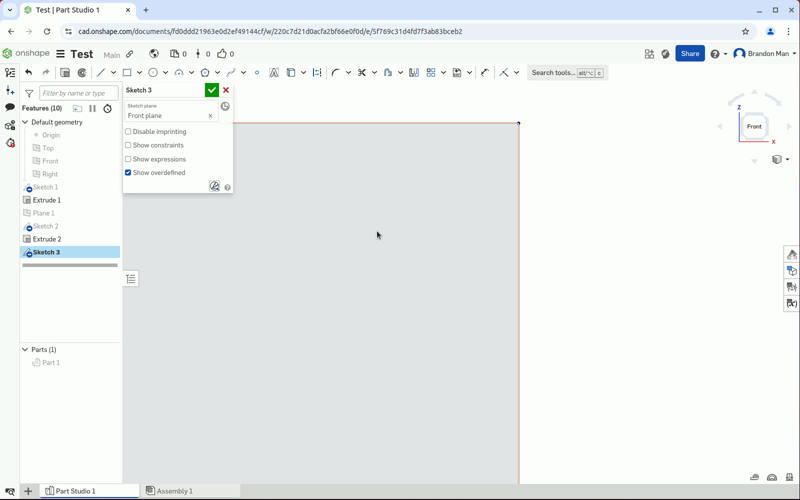
click(377, 230)
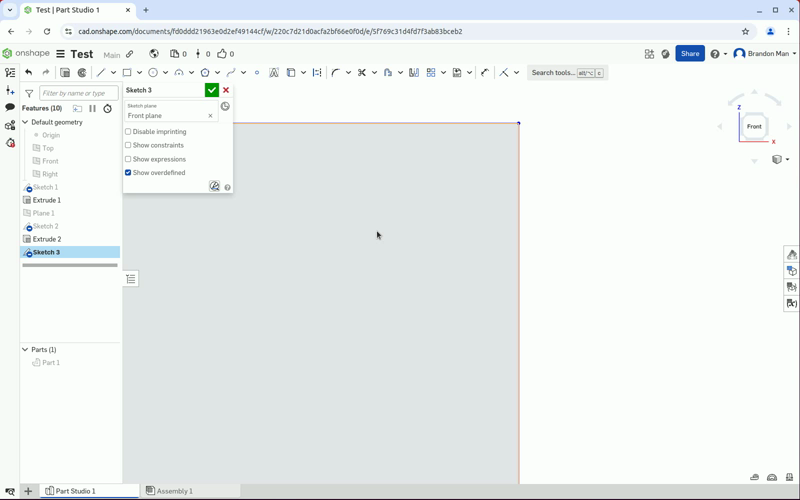
scroll(-6)
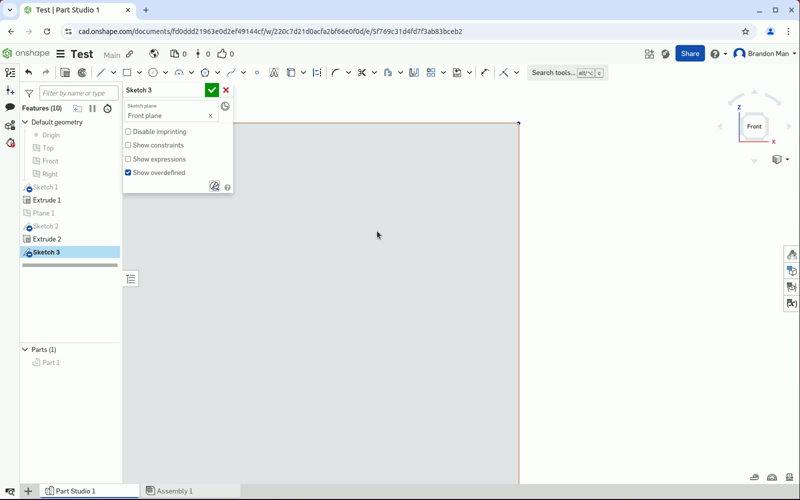
scroll(-6)
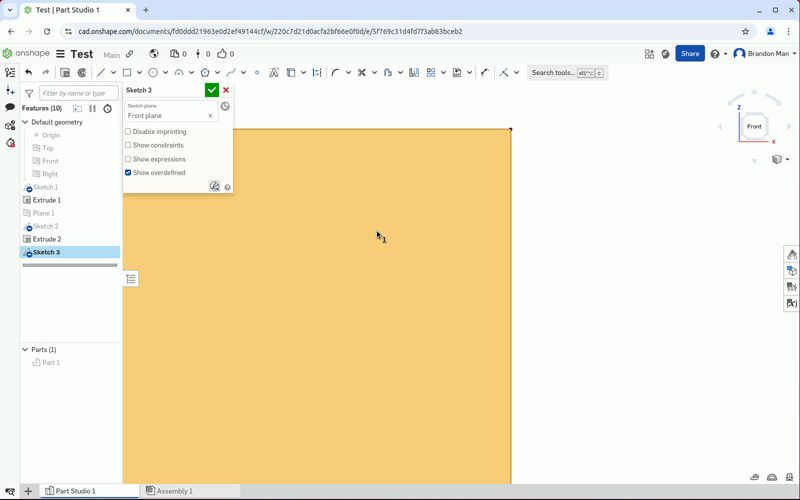
scroll(-6)
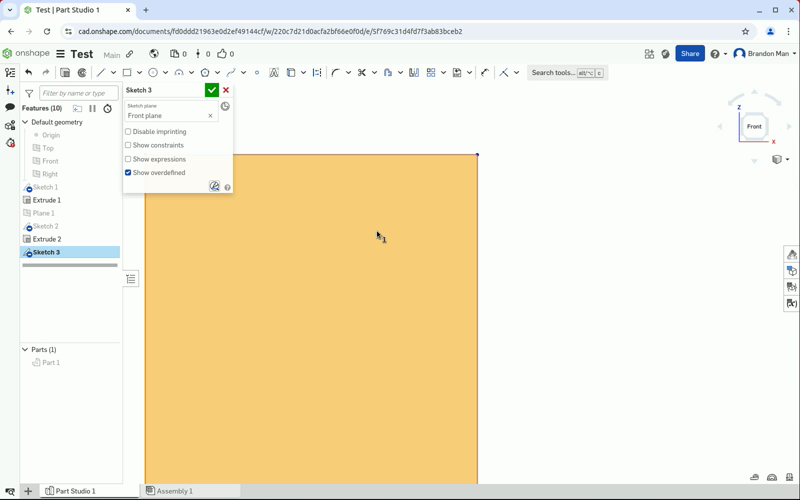
scroll(-6)
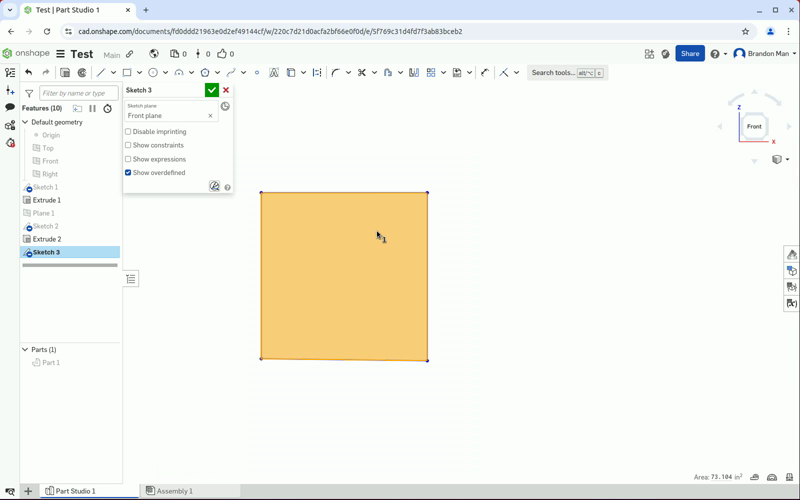
scroll(-6)
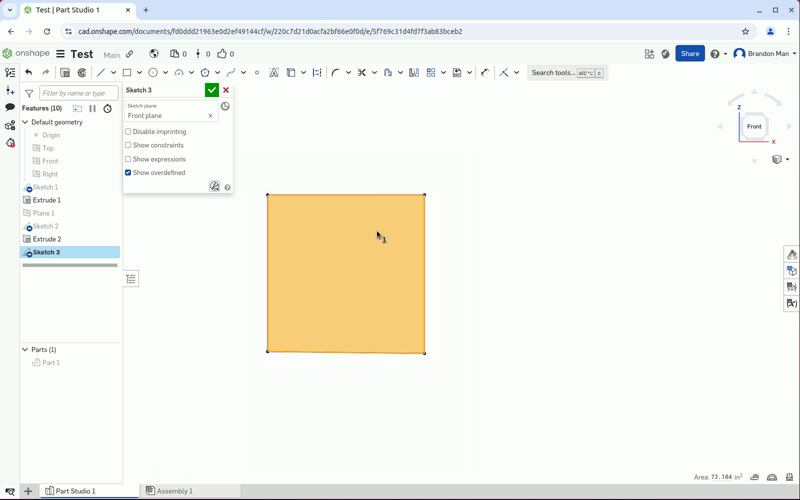
scroll(-6)
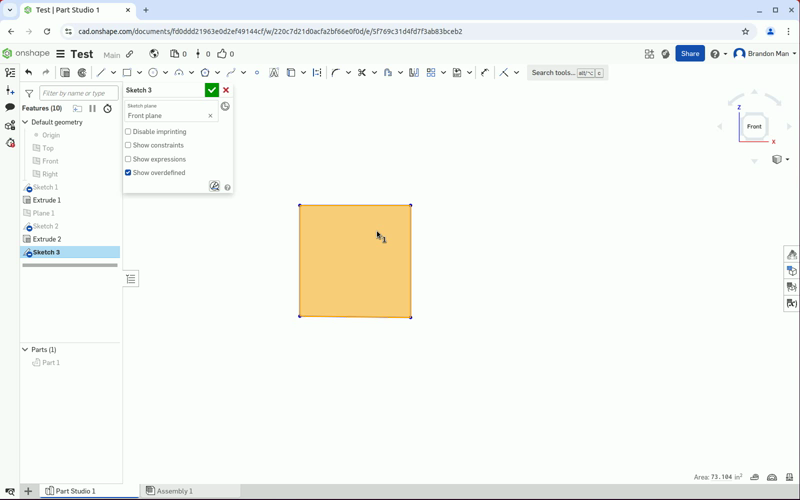
scroll(-6)
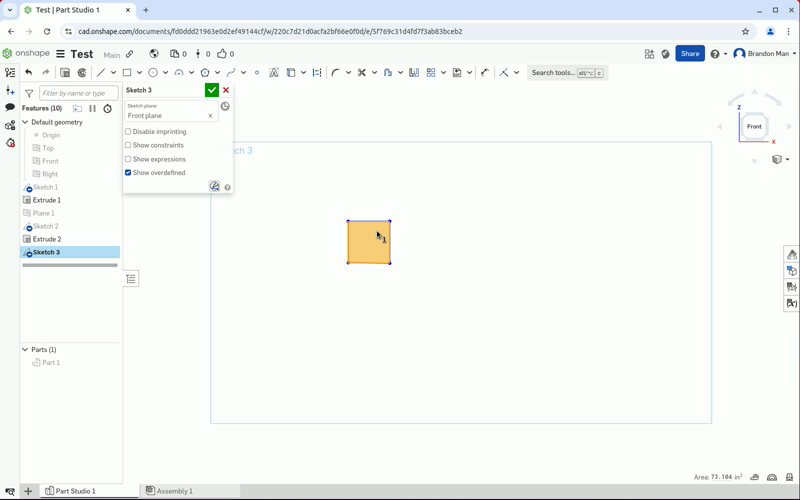
mouse_move(73, 352)
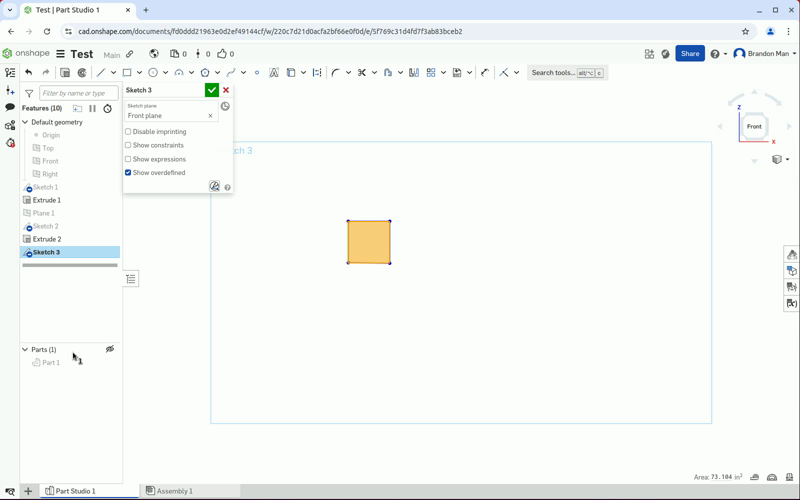
key(shift+y)
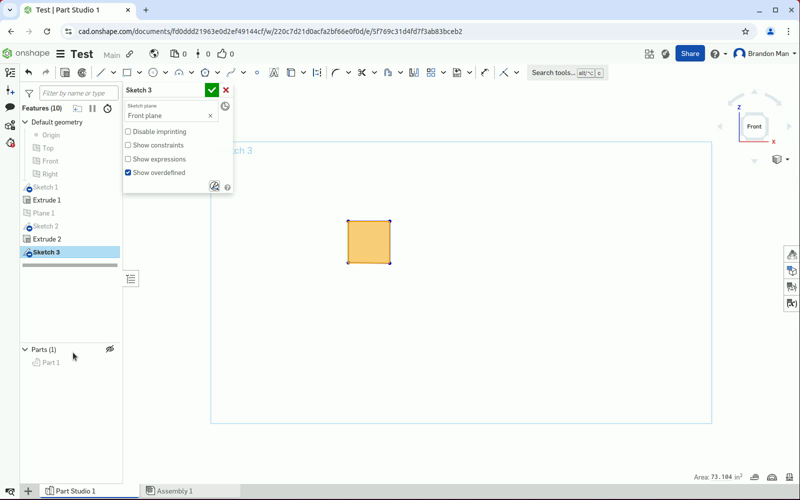
key(shift+e)
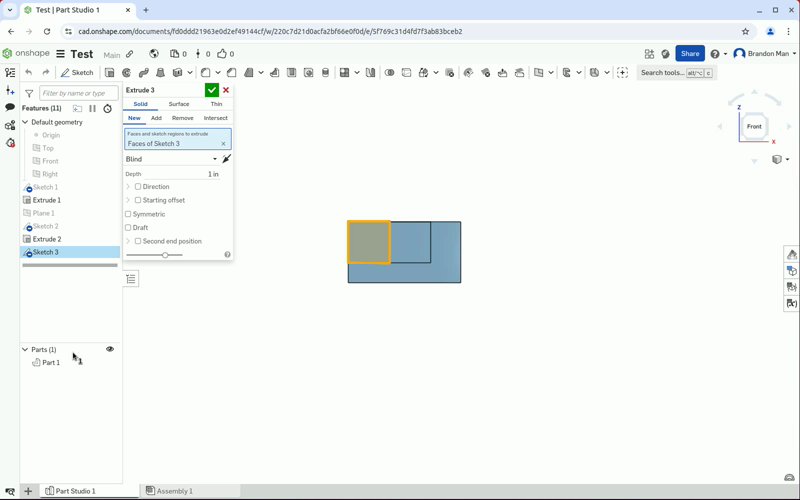
mouse_move(143, 106)
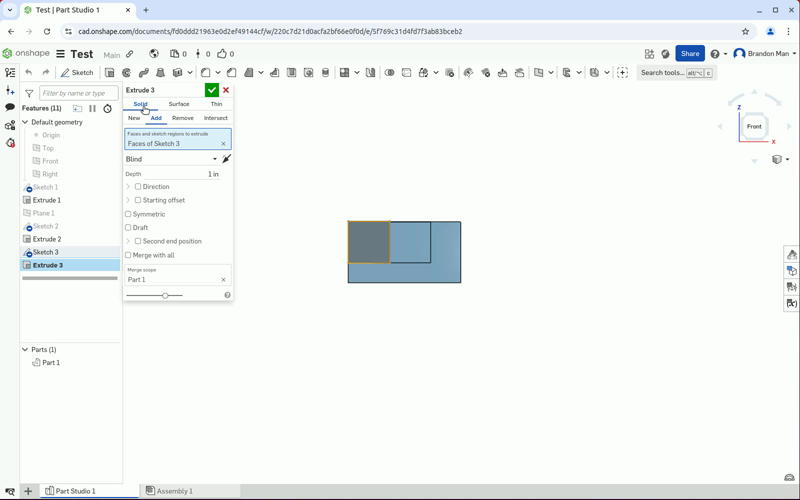
click(143, 106)
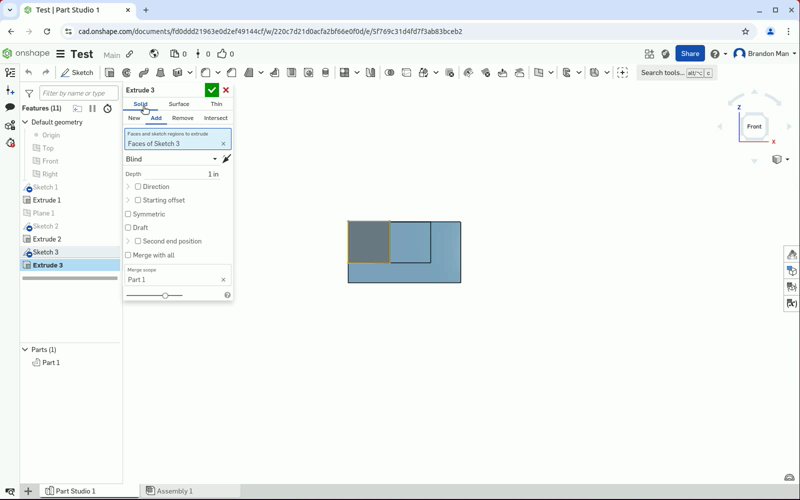
mouse_move(186, 120)
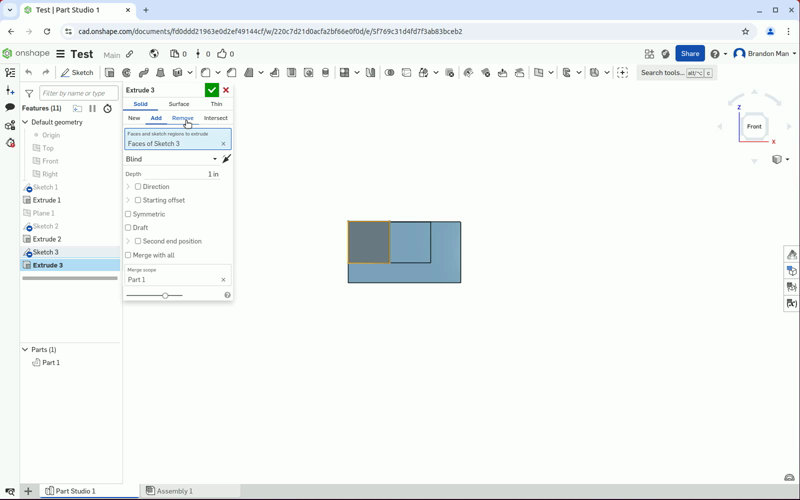
click(186, 120)
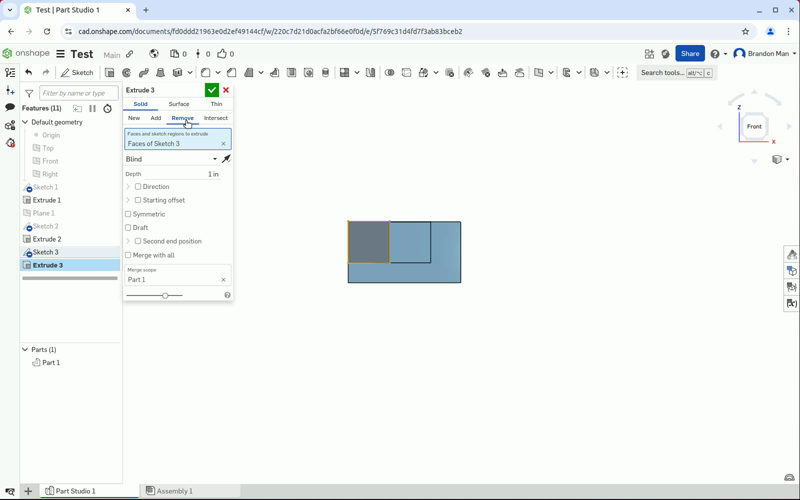
key(tab, 4)
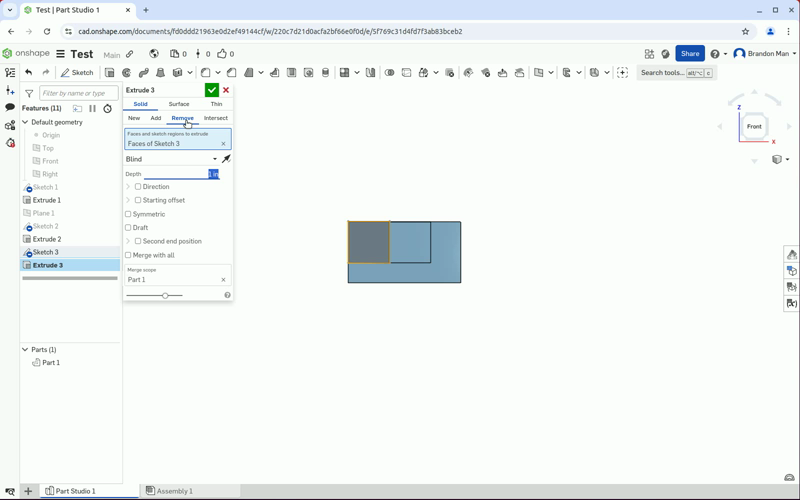
text(27.441)
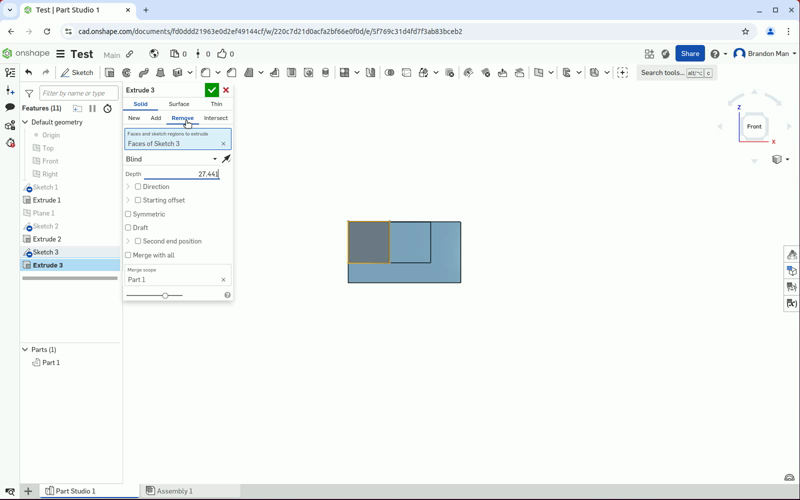
key(tab, 6)
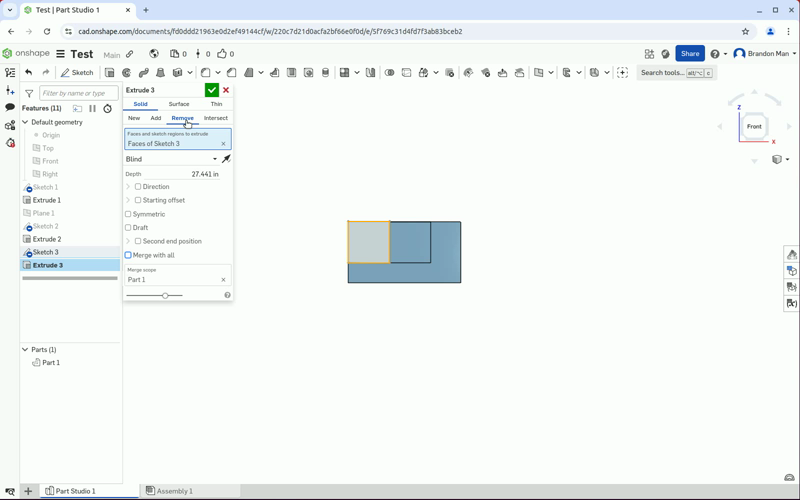
key(space)
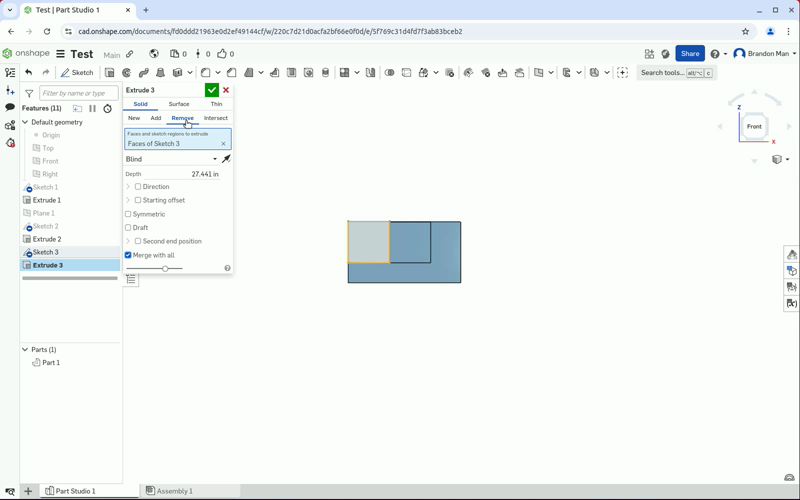
key(enter)
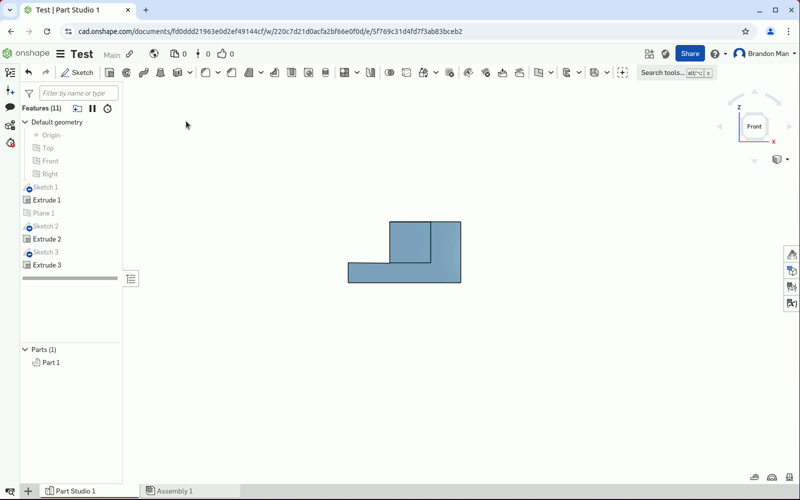
key(shift+h)
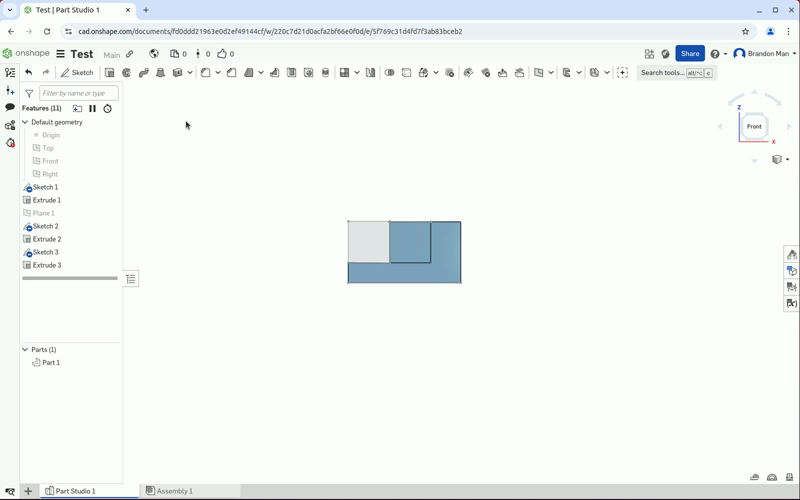
key(shift+h)
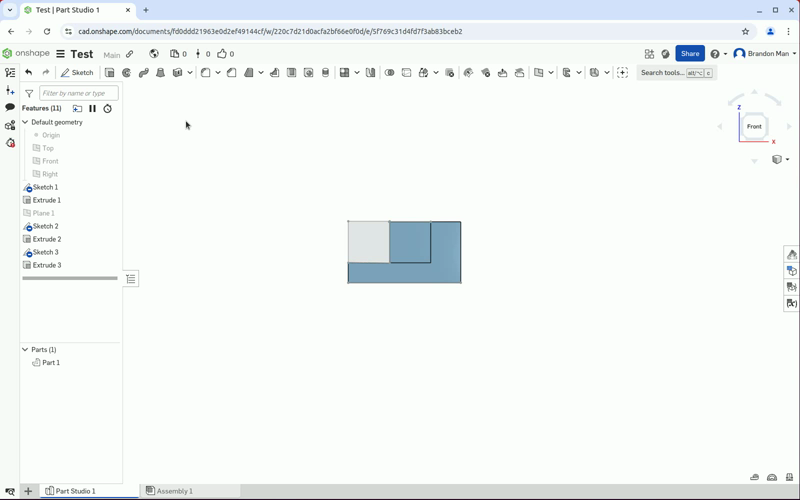
key(shift+7)
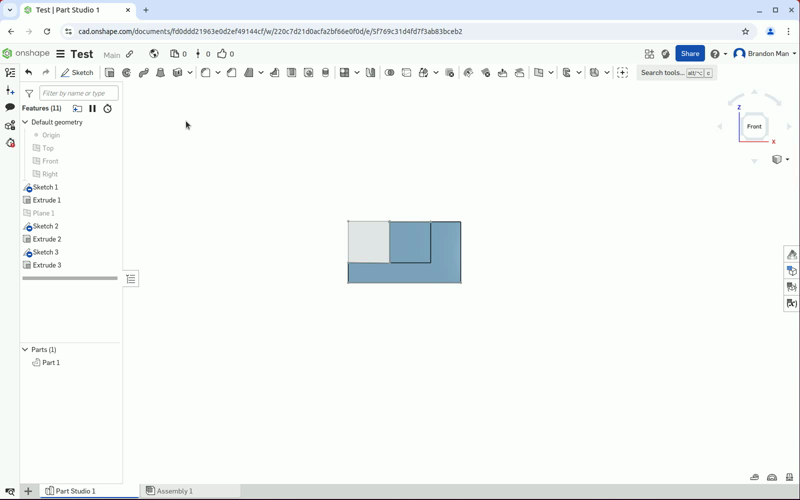
key(left, 2)
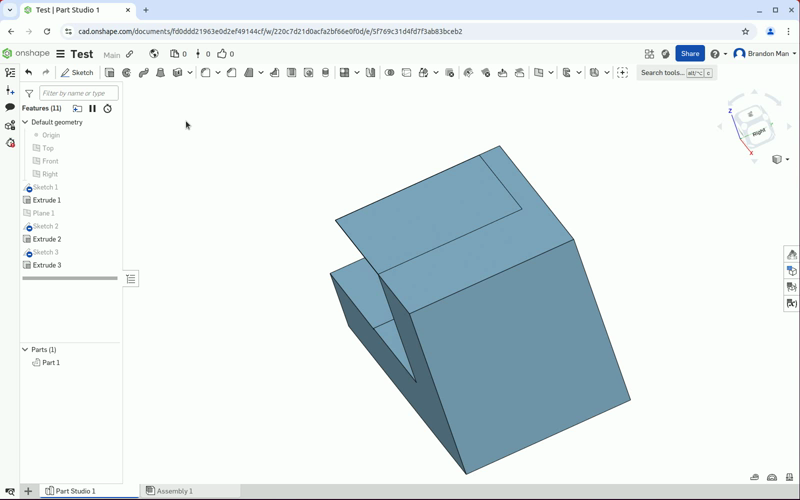
key(down, 2)
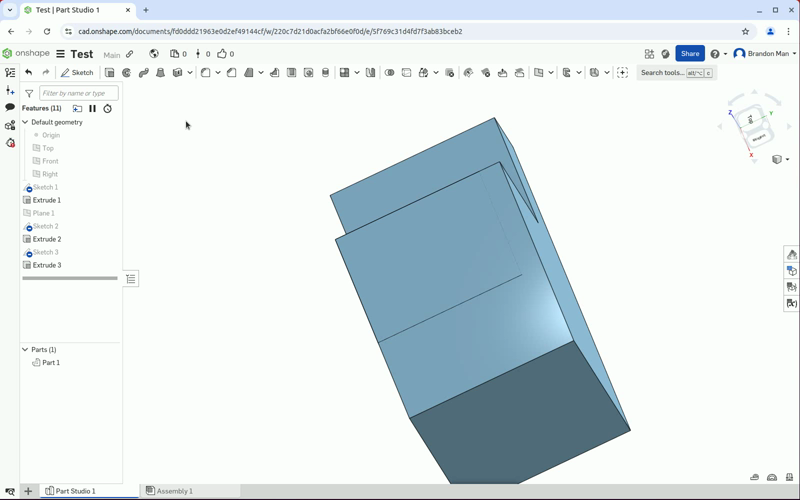
key(up, 2)
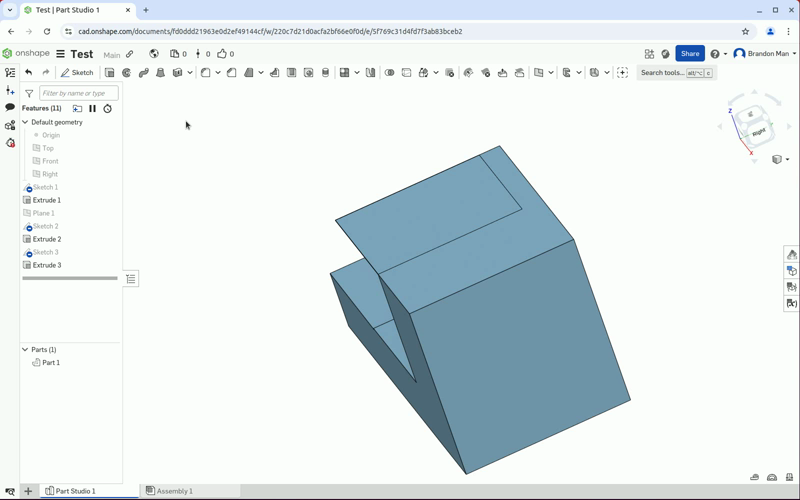
key(right, 2)
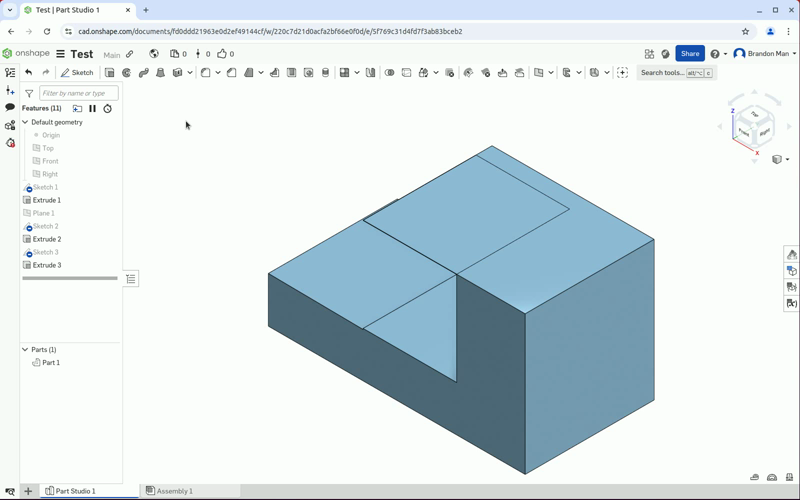
mouse_move(73, 189)
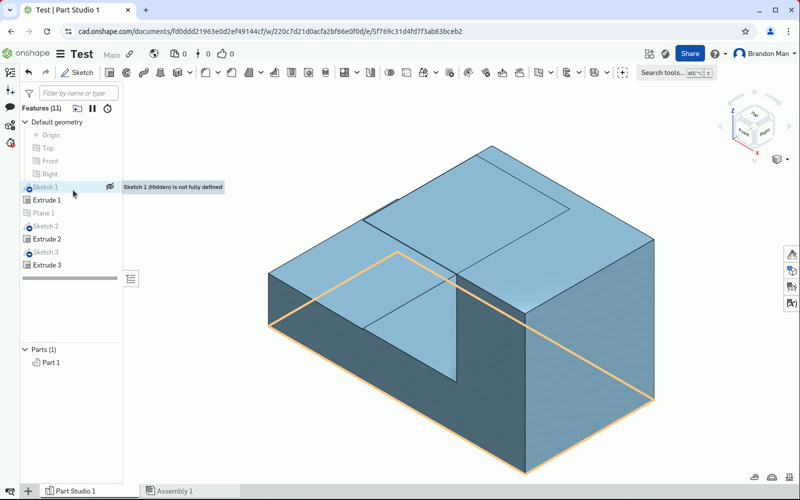
click(73, 189)